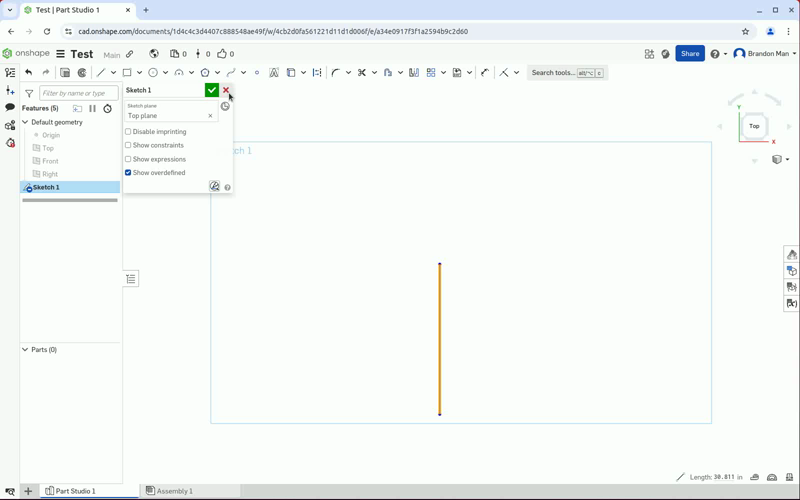
key(shift+h)
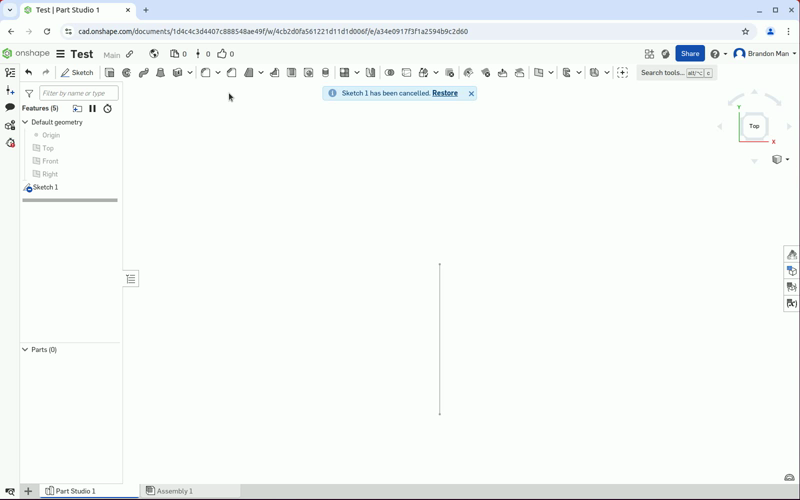
mouse_move(73, 352)
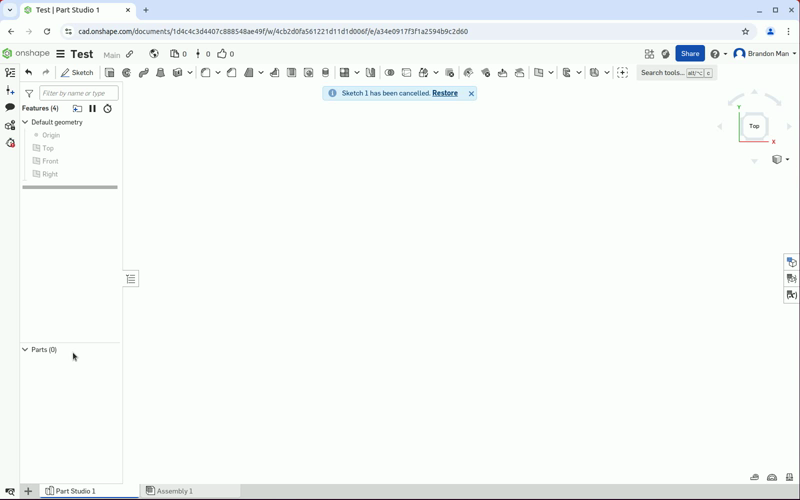
key(y)
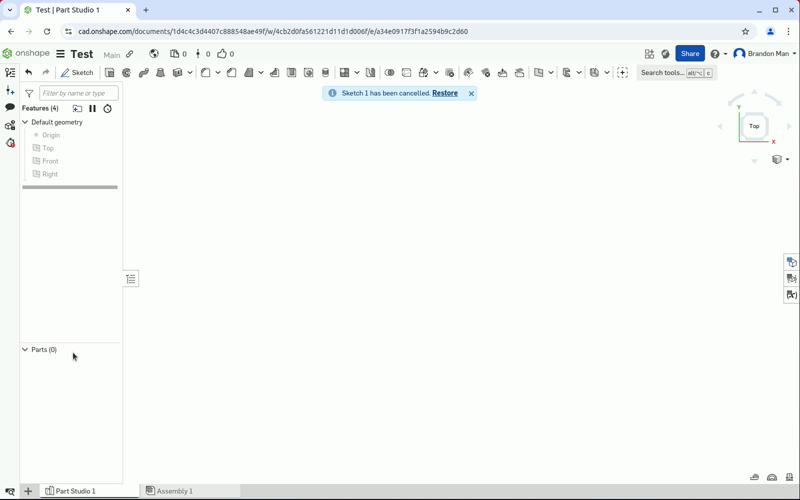
key(shift+p)
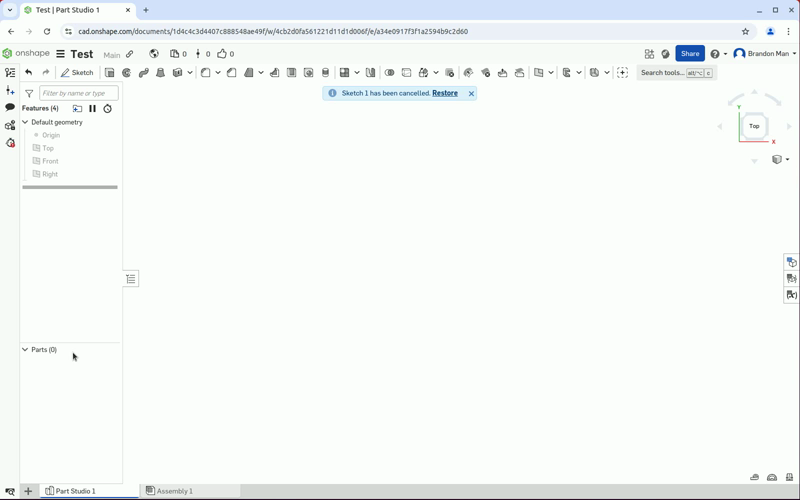
key(space)
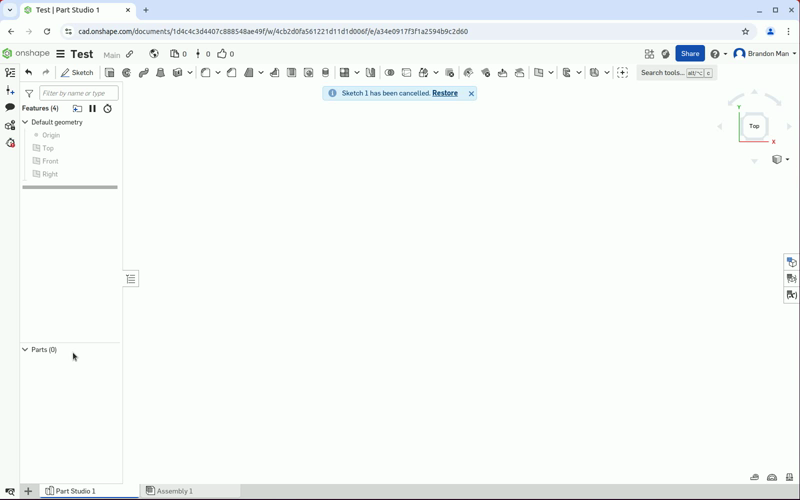
key_down(shift)
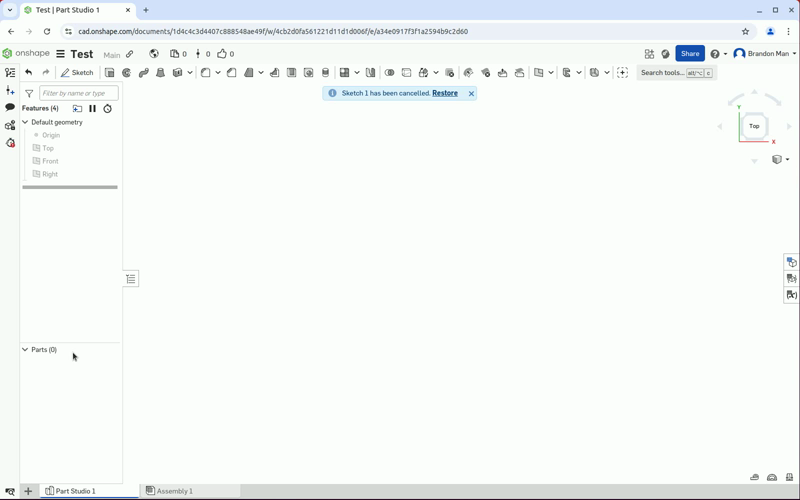
key(up)
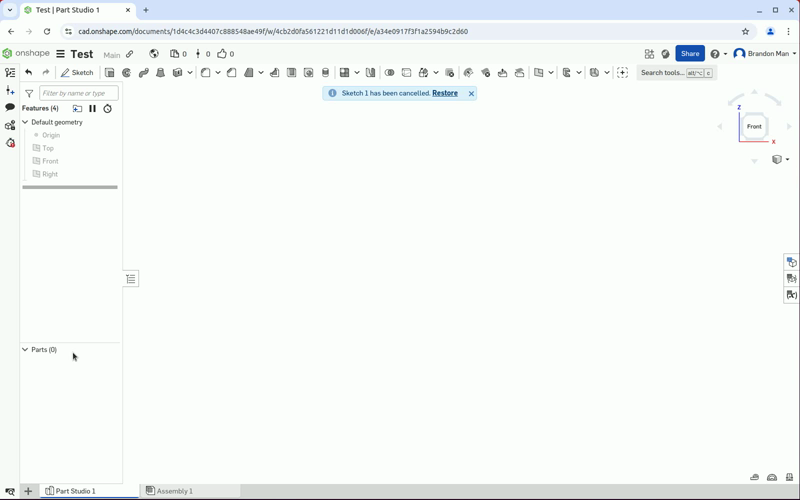
key_up(shift)
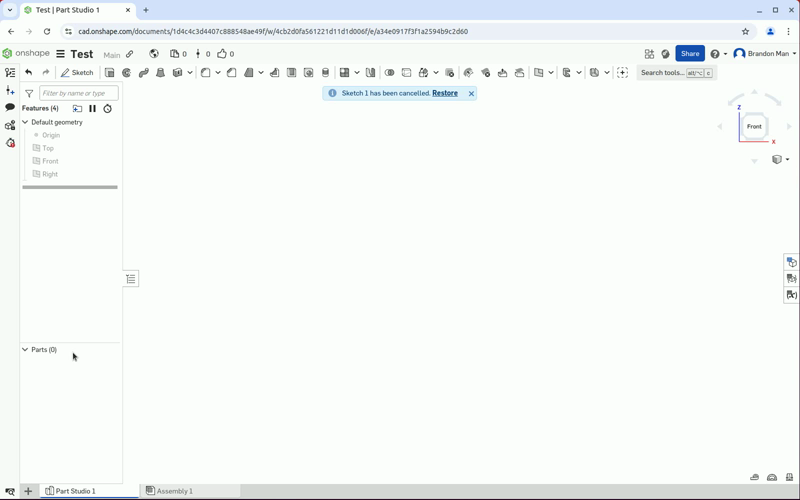
mouse_move(73, 352)
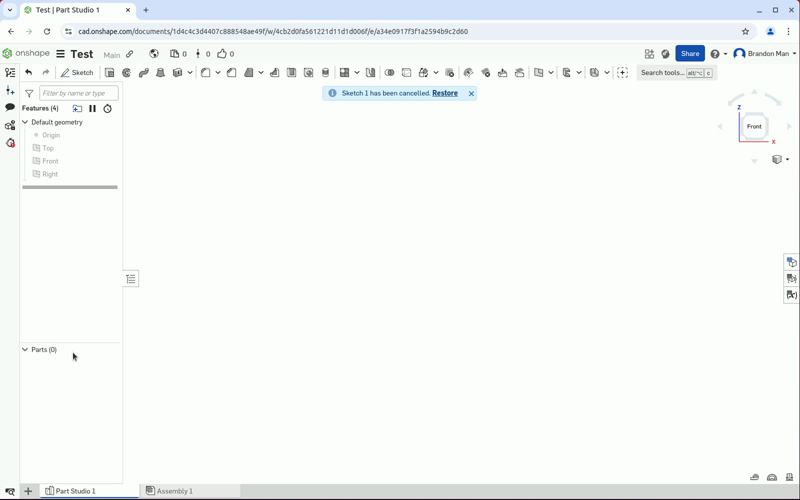
key(shift+y)
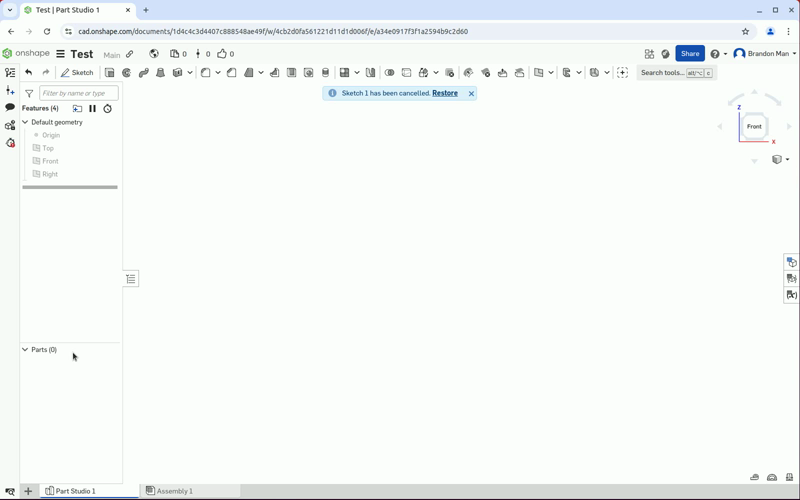
key(shift+s)
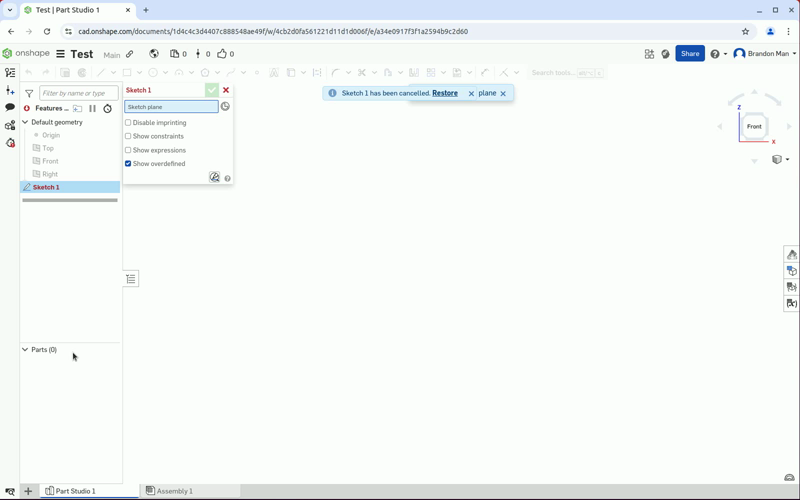
mouse_move(73, 163)
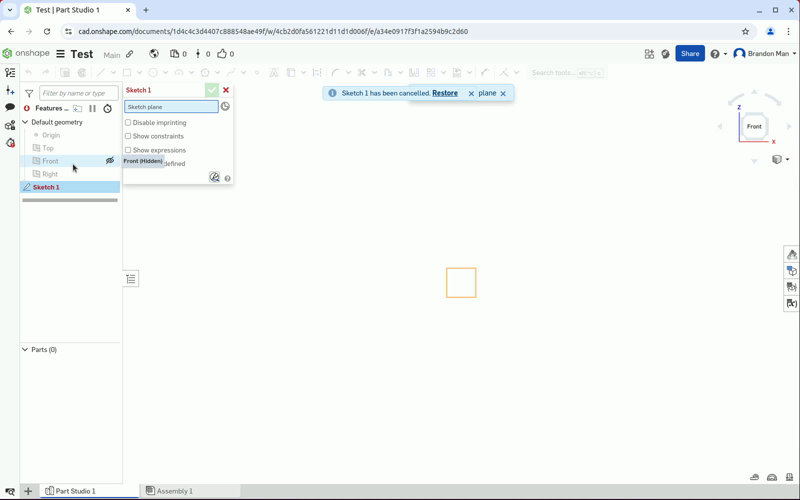
click(73, 163)
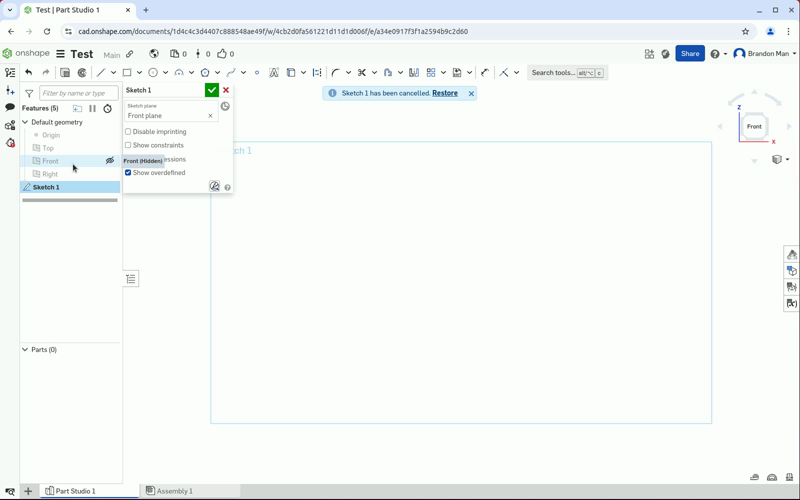
mouse_move(73, 352)
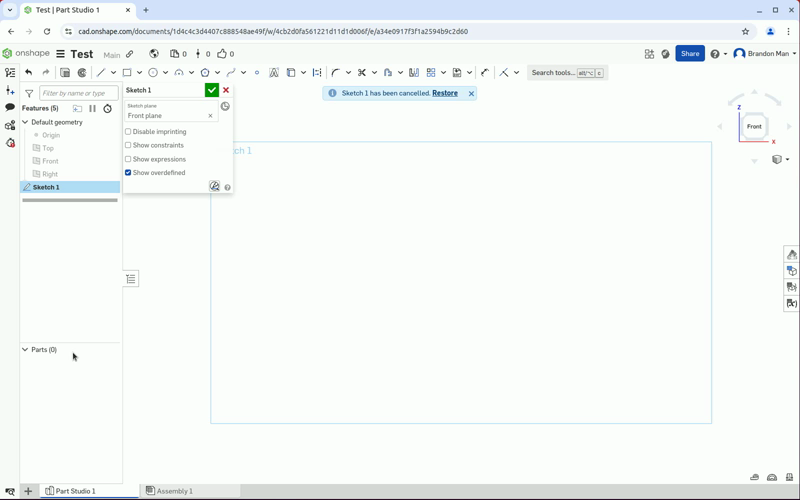
key(y)
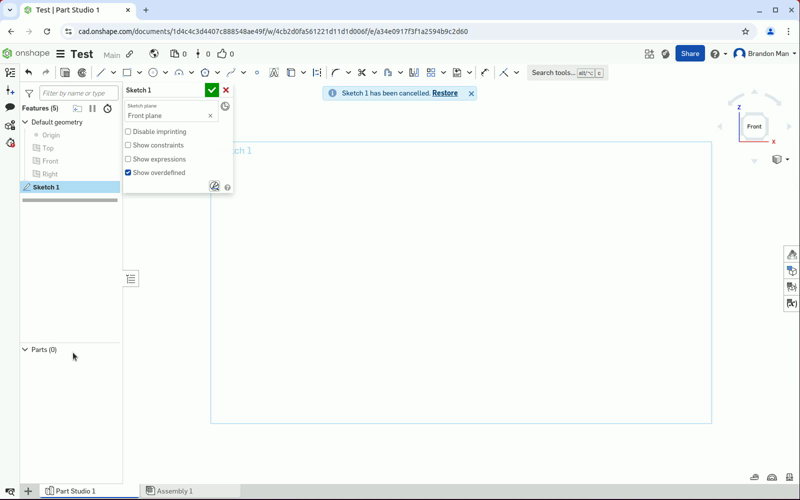
key(l)
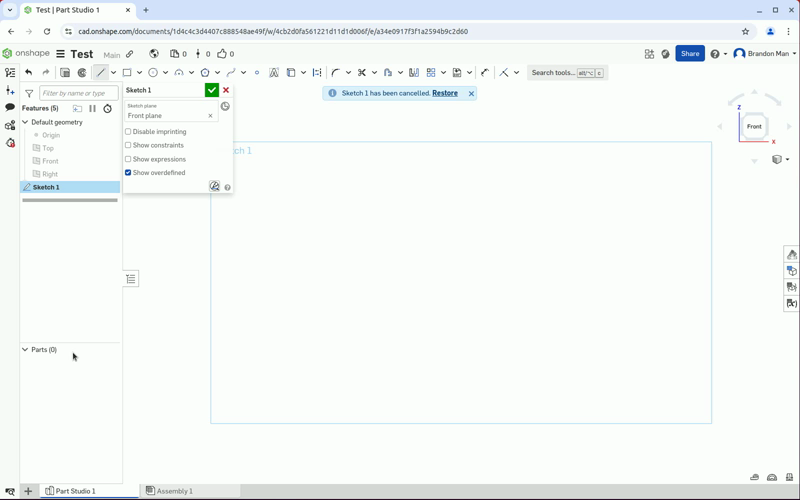
key_down(shift)
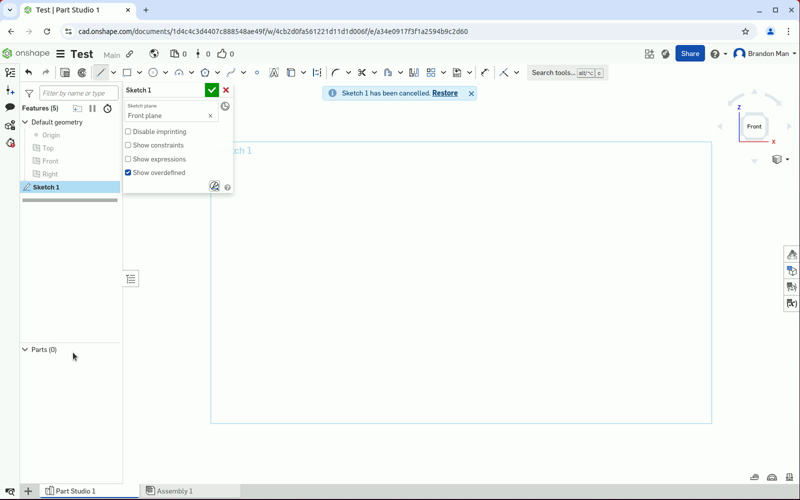
mouse_move(431, 238)
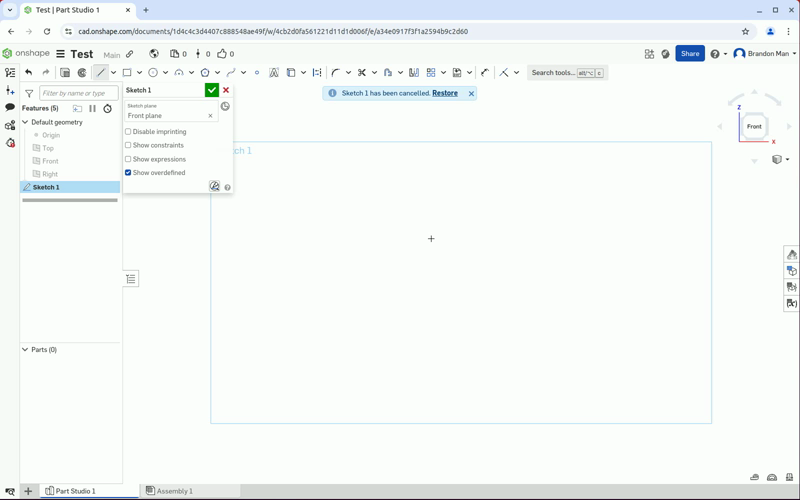
click(431, 238)
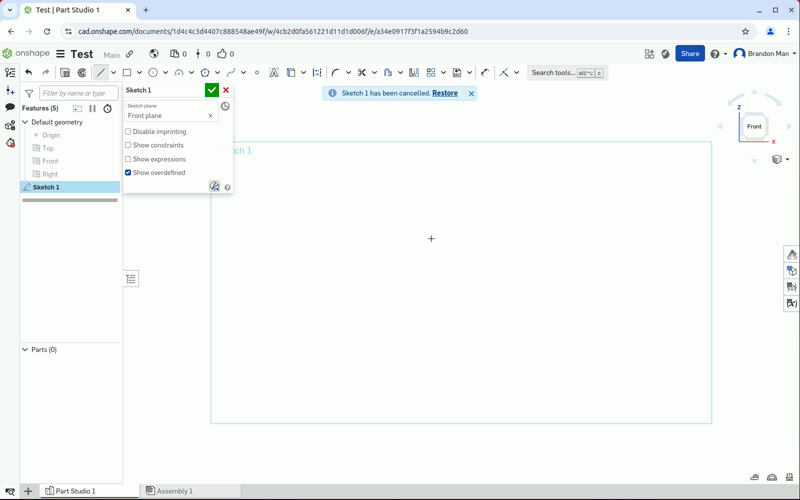
key_up(shift)
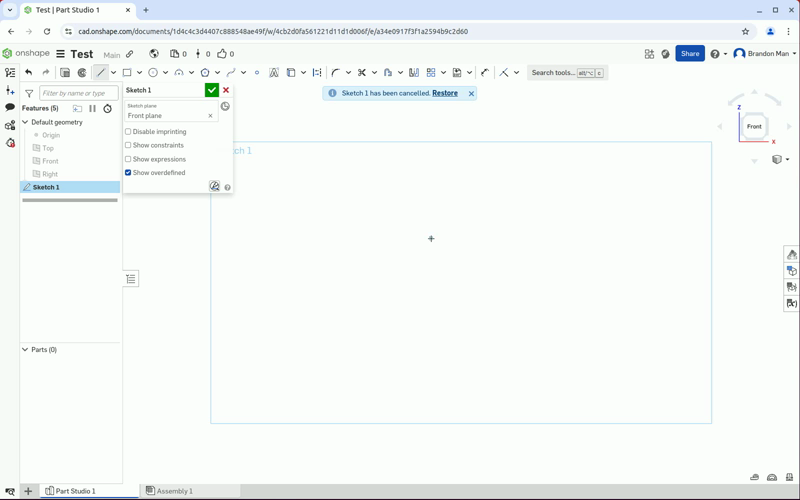
key_down(shift)
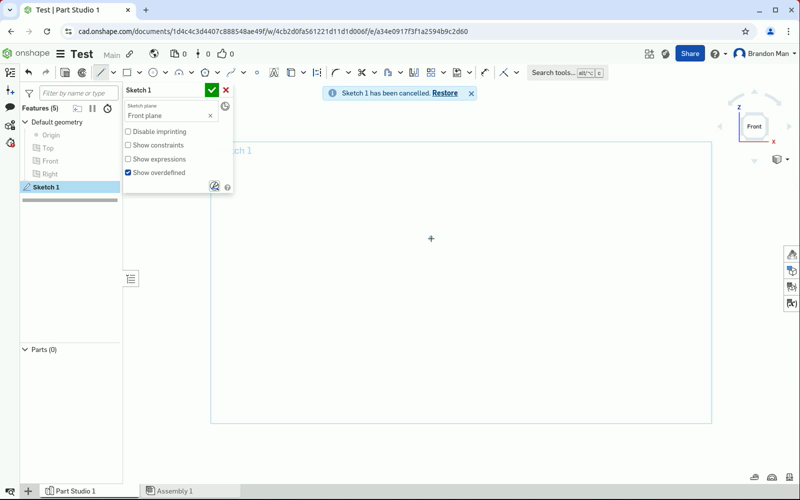
mouse_move(461, 238)
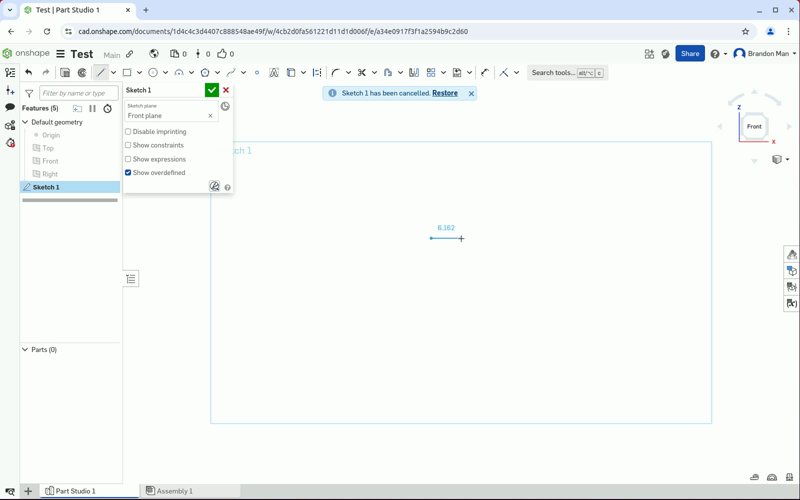
mouse_move(490, 238)
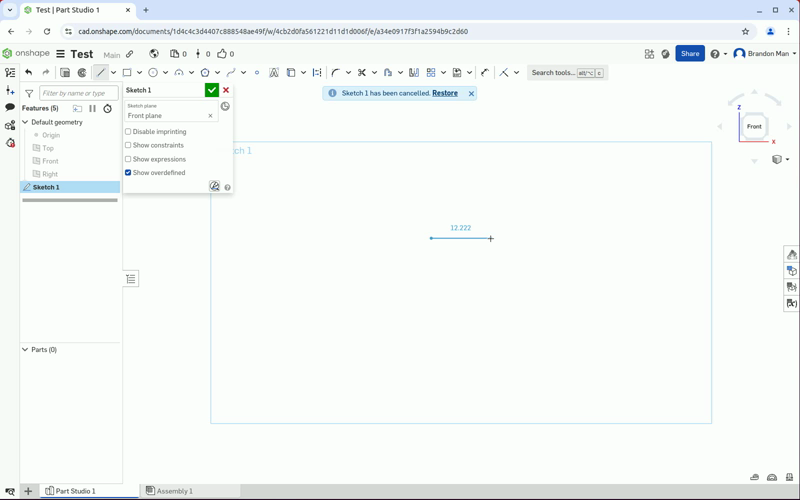
click(490, 238)
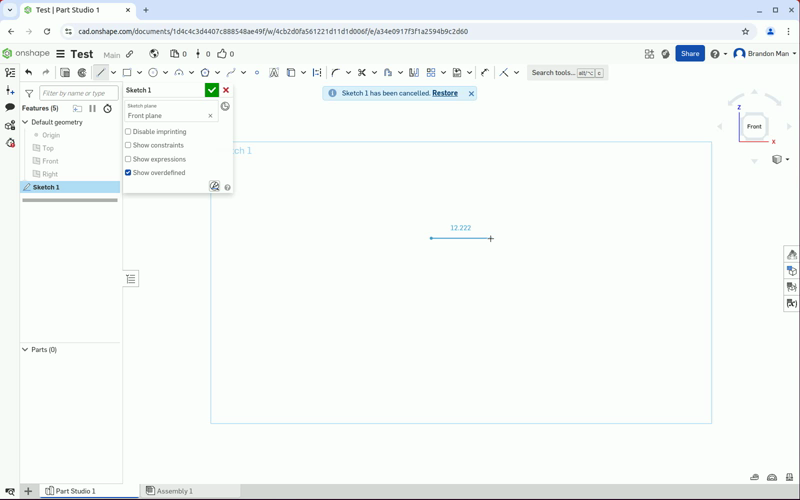
key_up(shift)
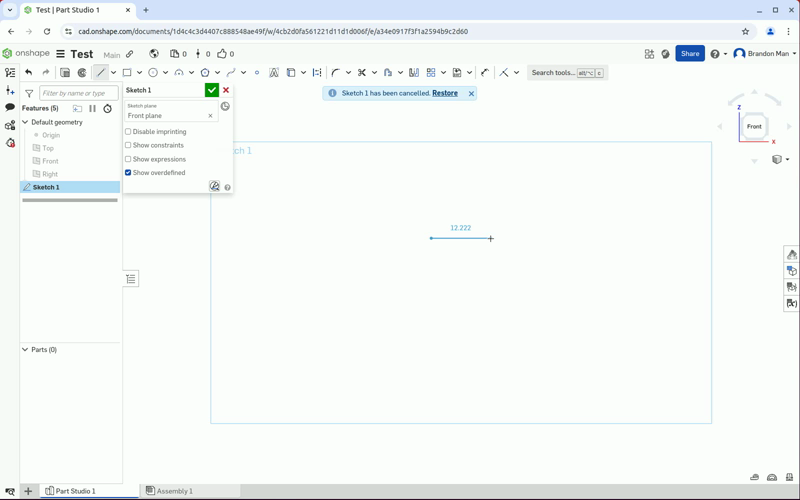
key(esc)
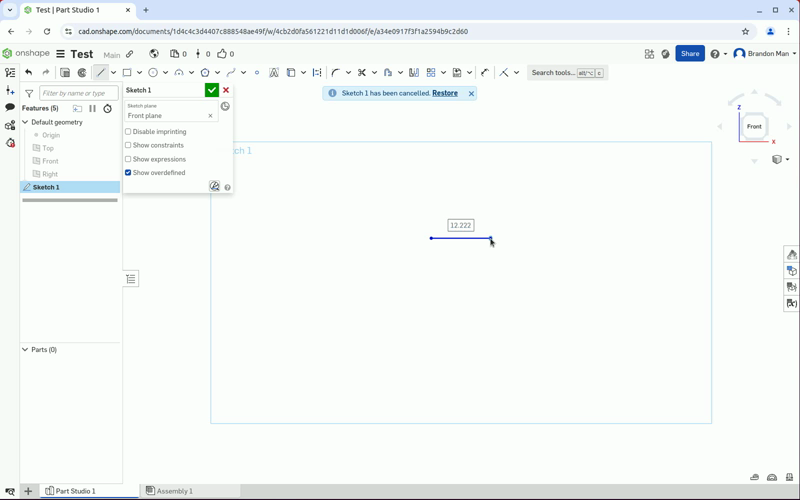
key(a)
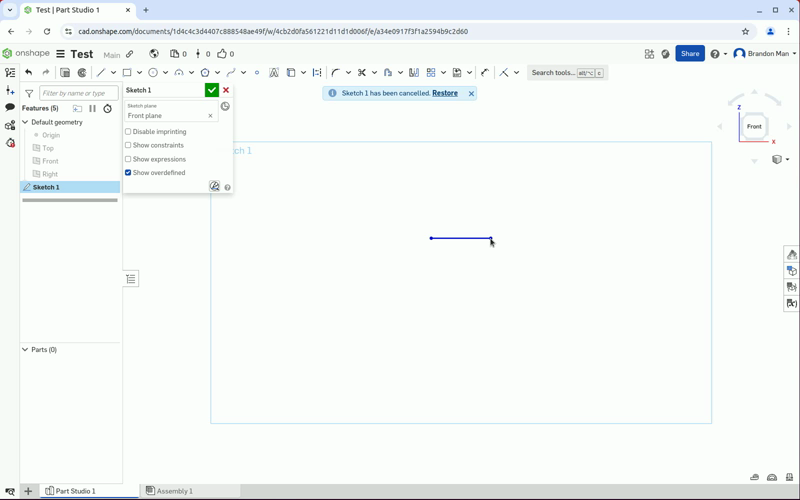
mouse_move(490, 238)
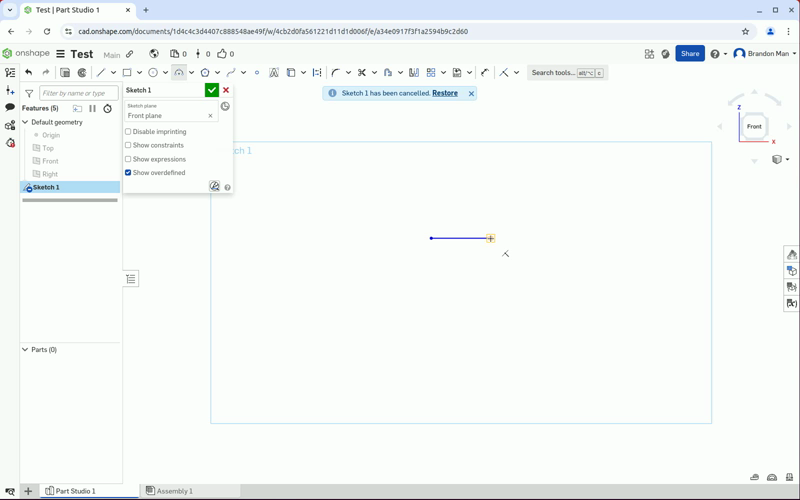
click(490, 238)
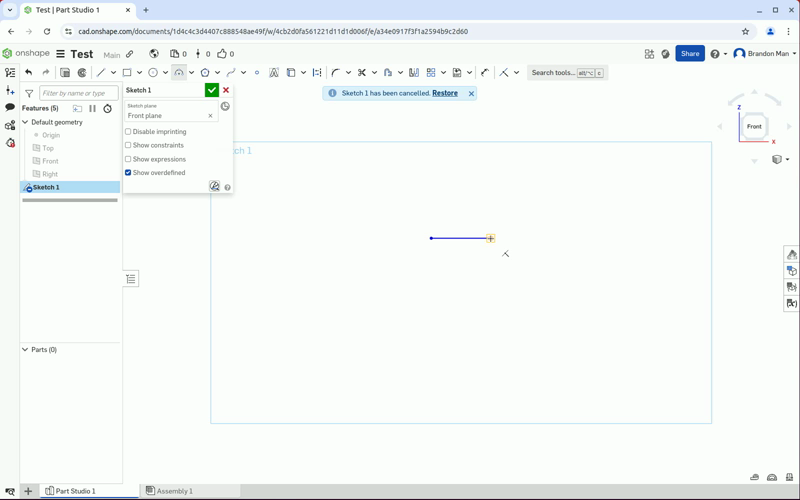
mouse_move(431, 238)
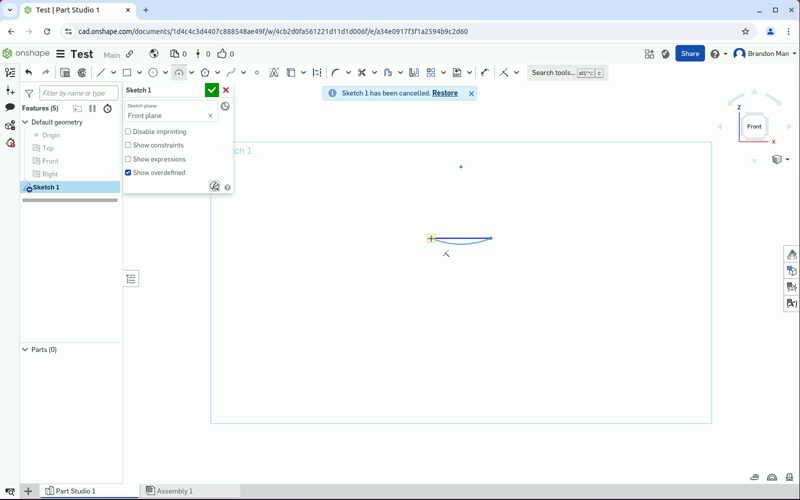
click(431, 238)
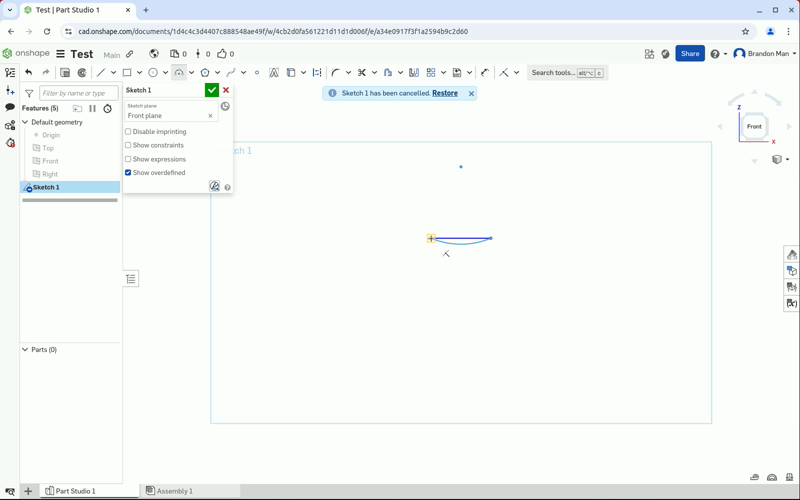
key_down(shift)
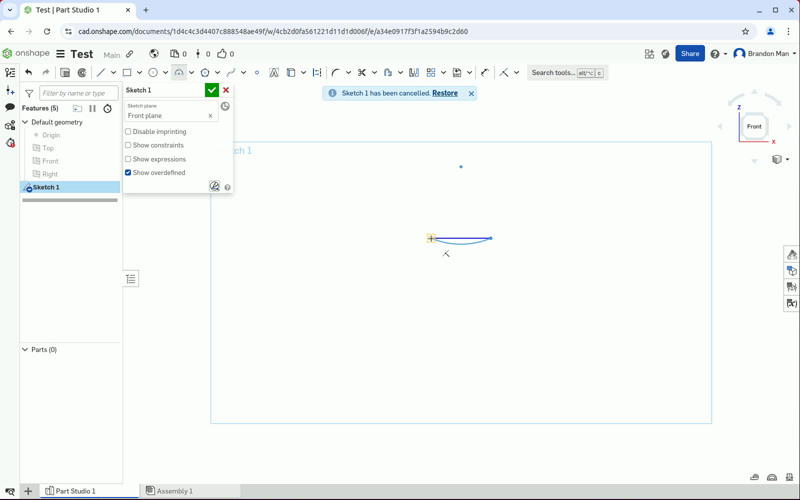
mouse_move(461, 205)
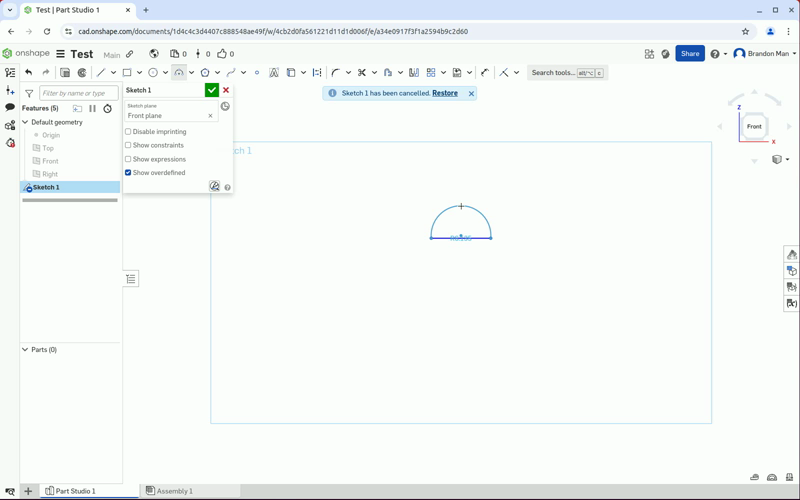
click(461, 205)
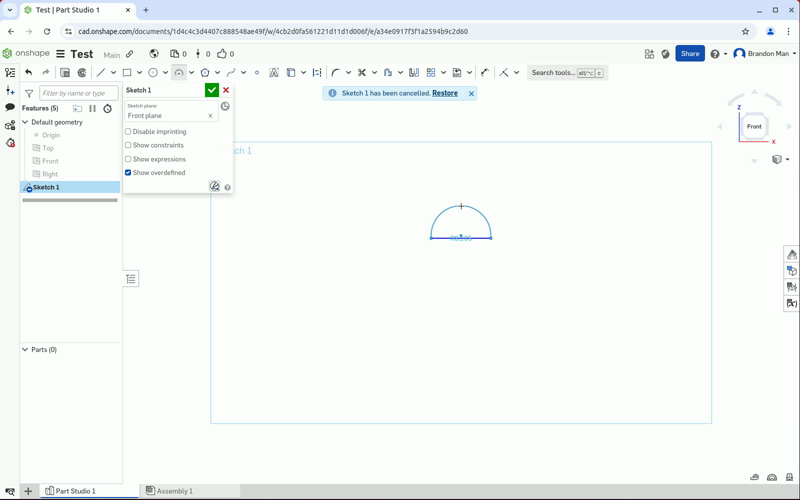
key_up(shift)
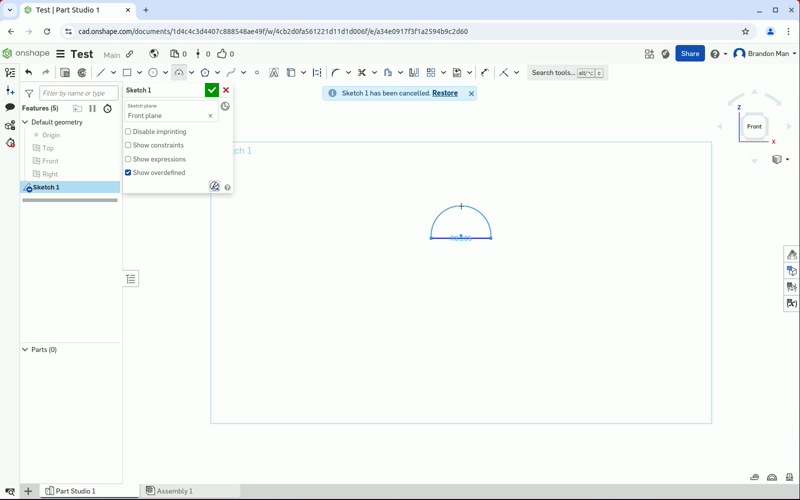
key(esc)
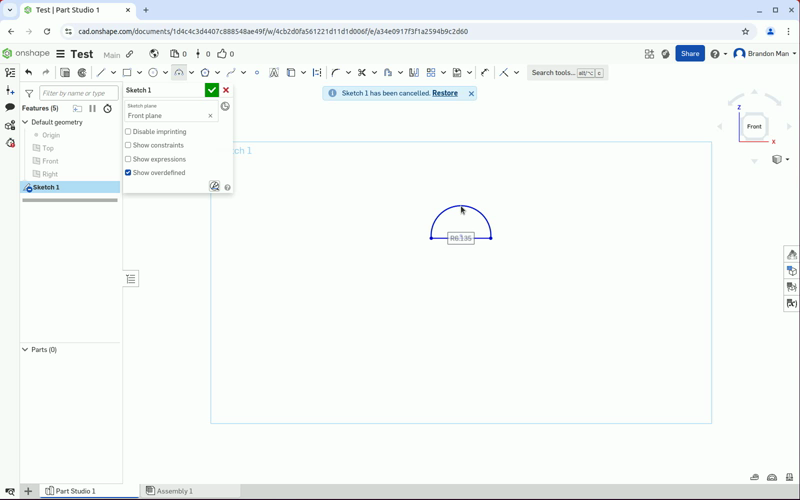
mouse_move(455, 208)
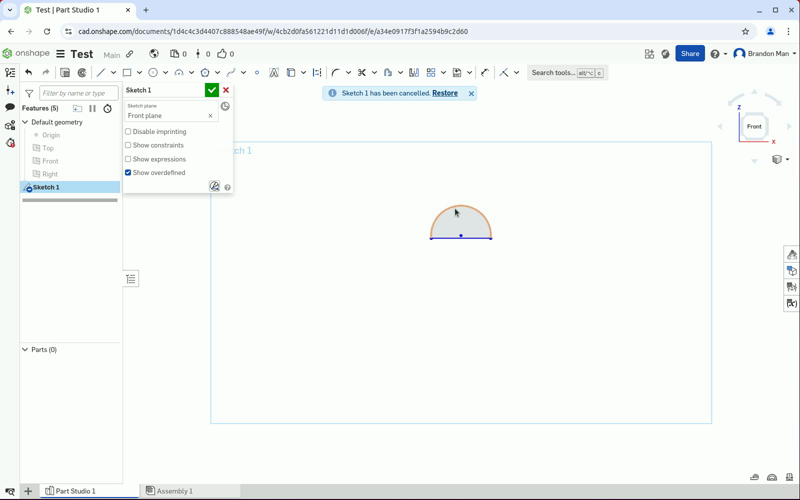
scroll(6)
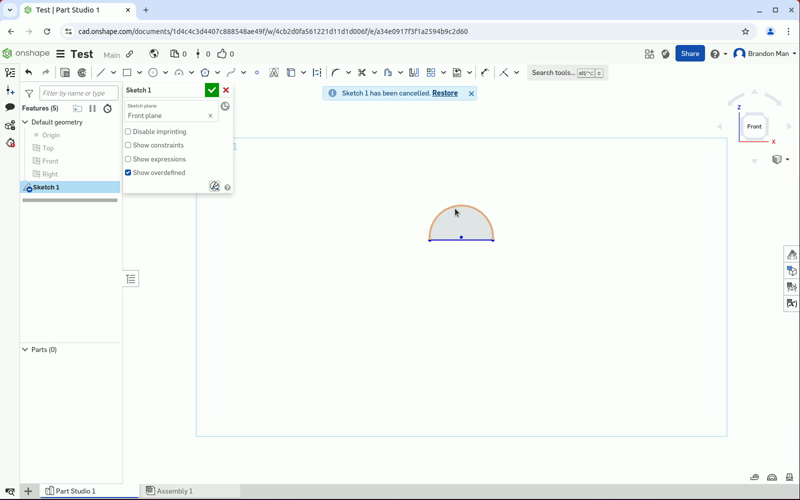
scroll(6)
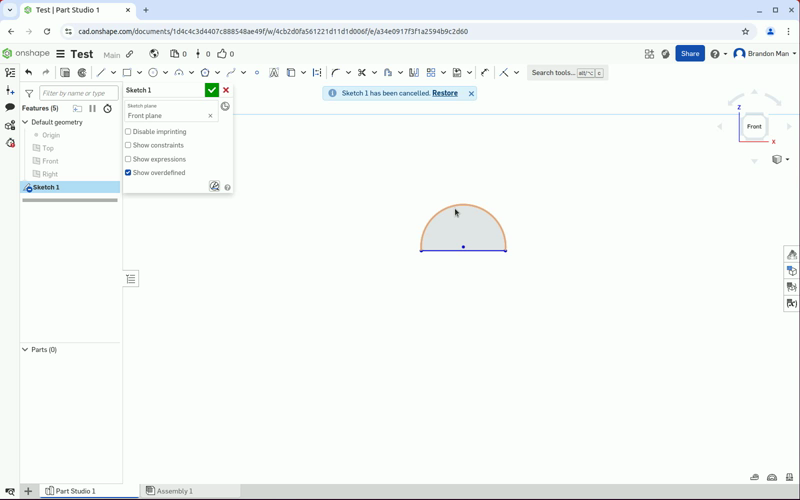
scroll(6)
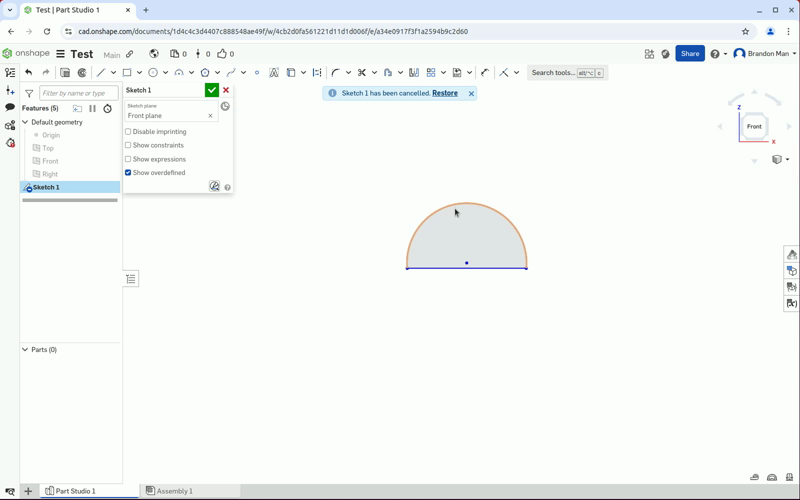
scroll(6)
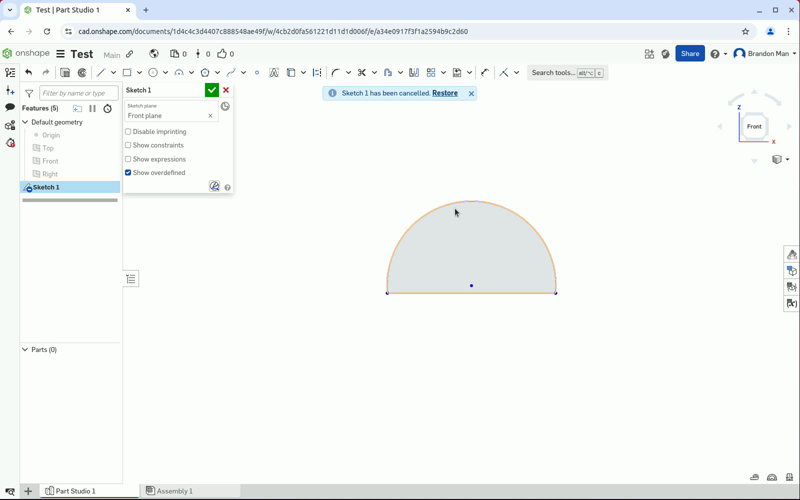
scroll(6)
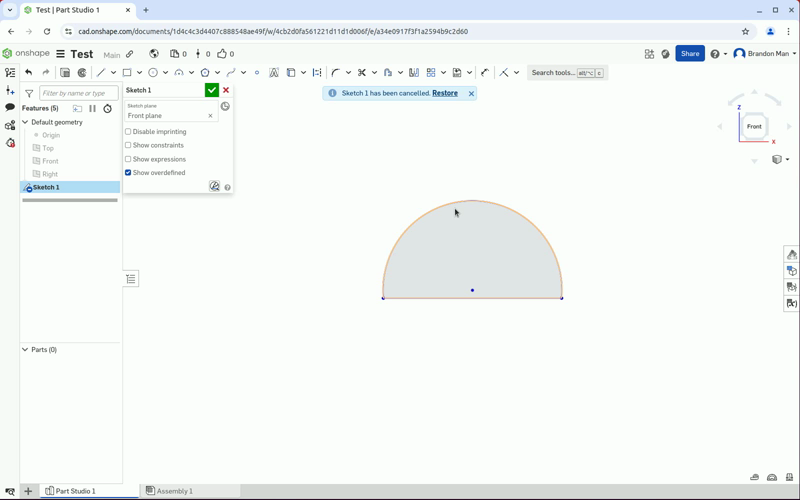
scroll(6)
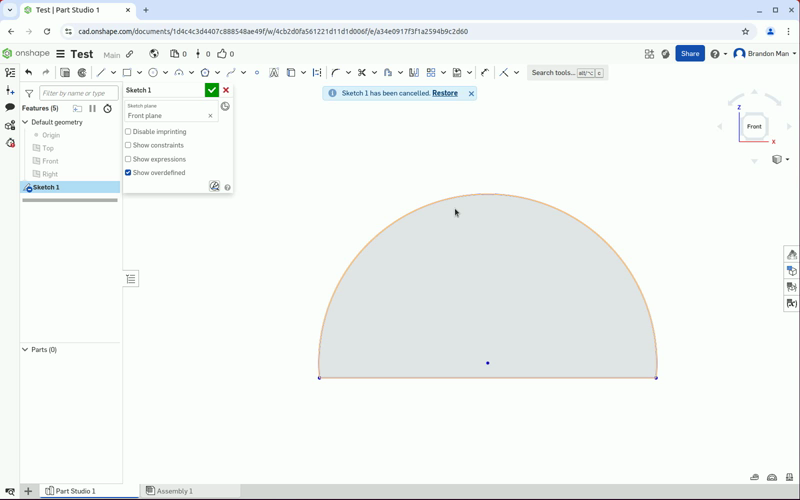
scroll(6)
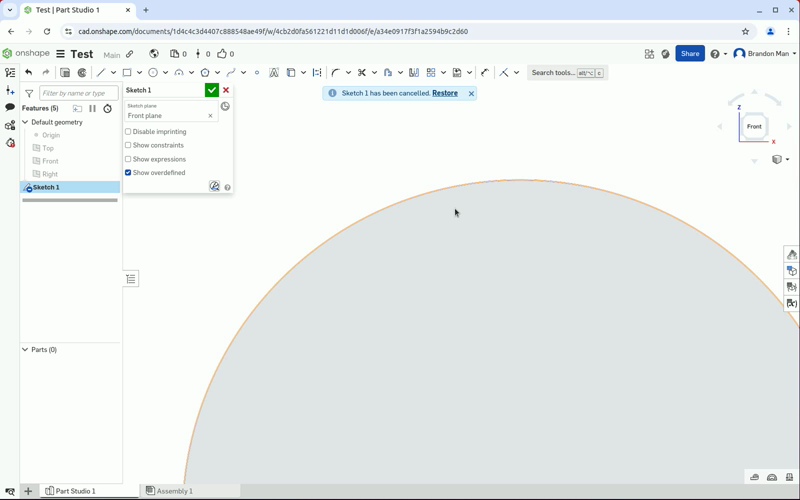
click(455, 208)
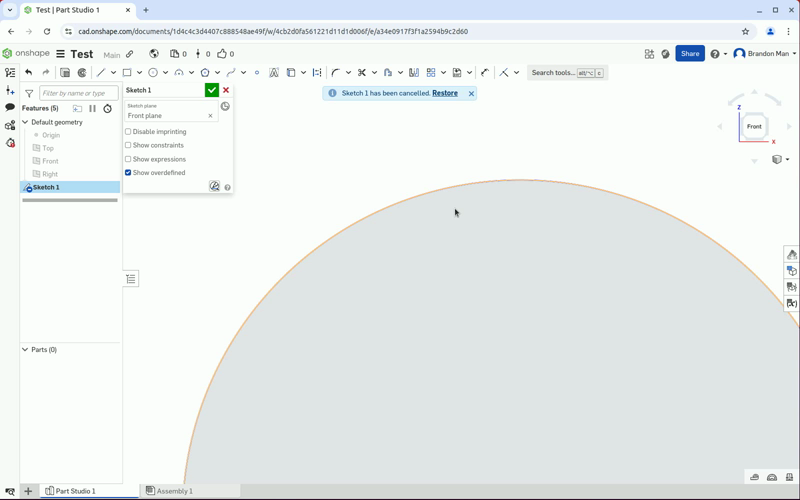
scroll(-6)
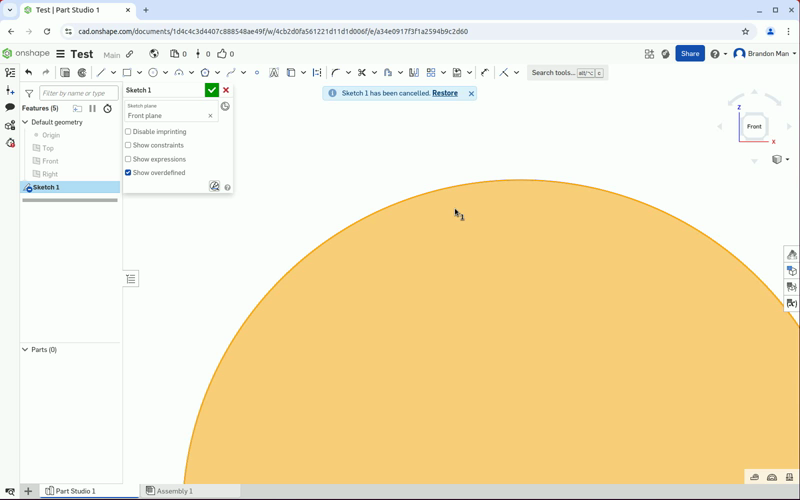
scroll(-6)
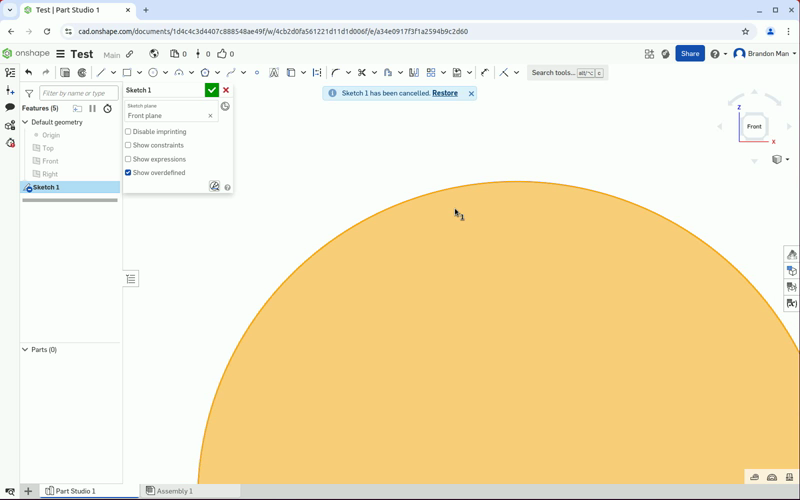
scroll(-6)
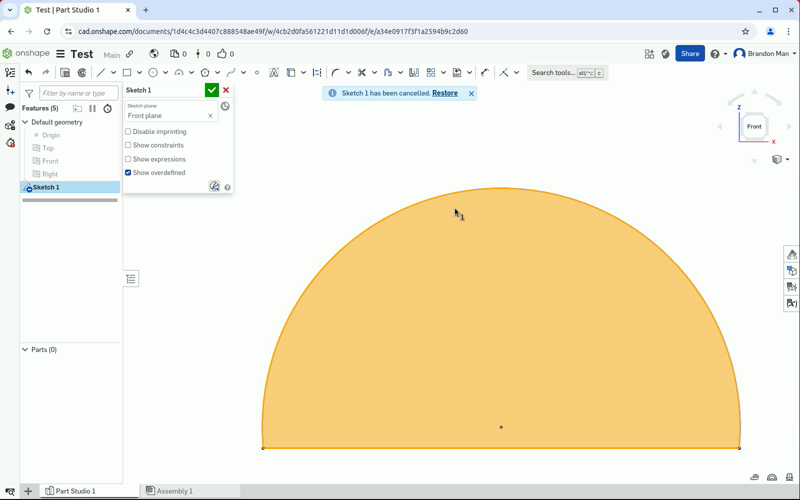
scroll(-6)
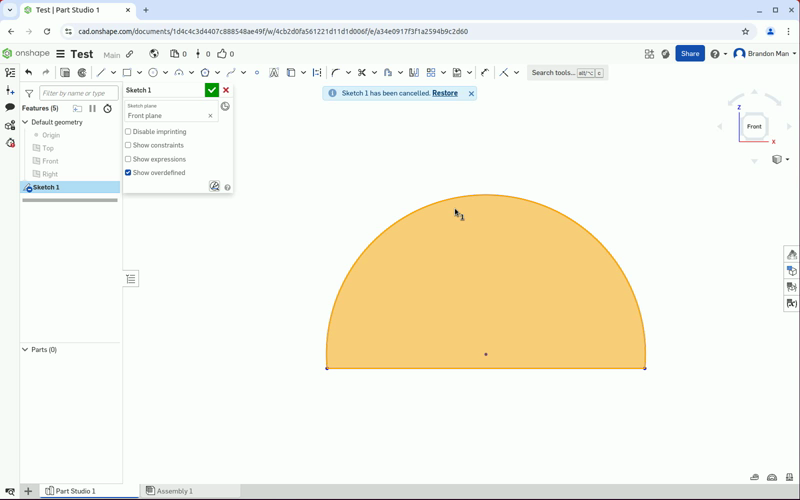
scroll(-6)
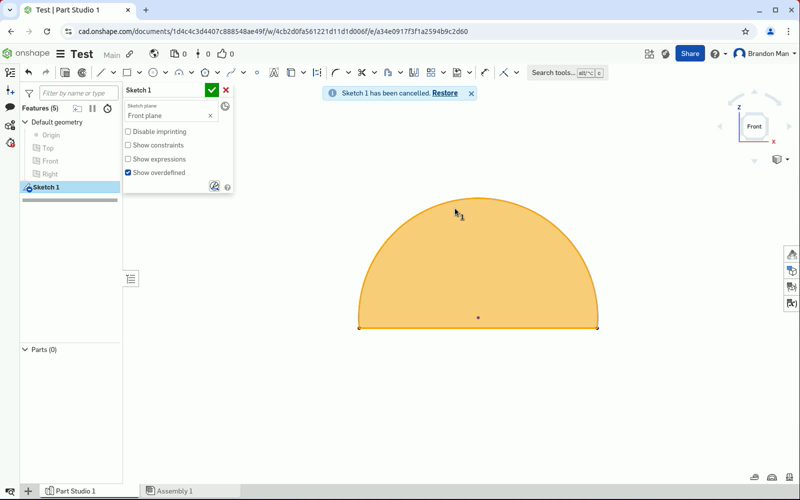
scroll(-6)
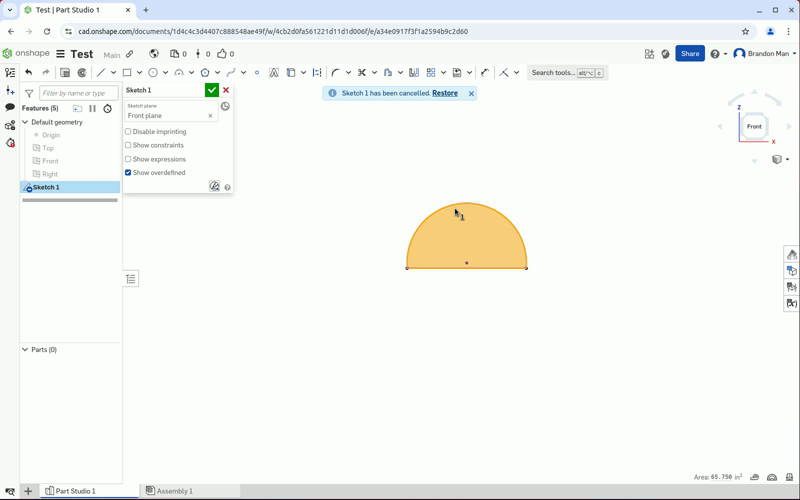
scroll(-6)
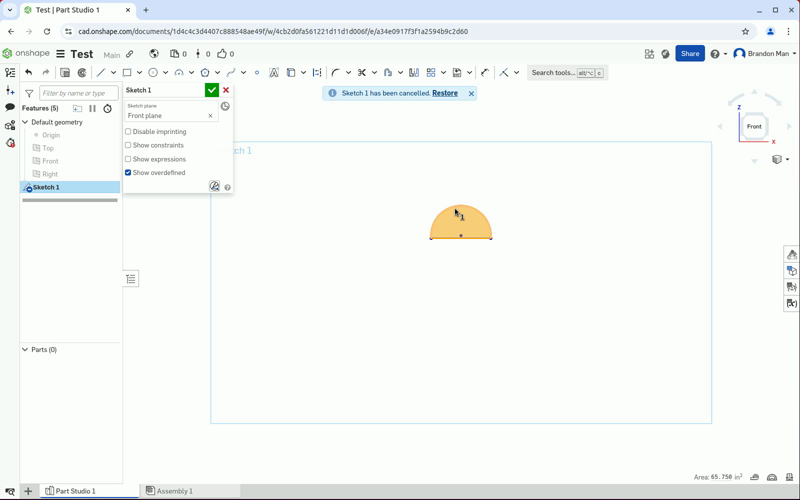
mouse_move(73, 352)
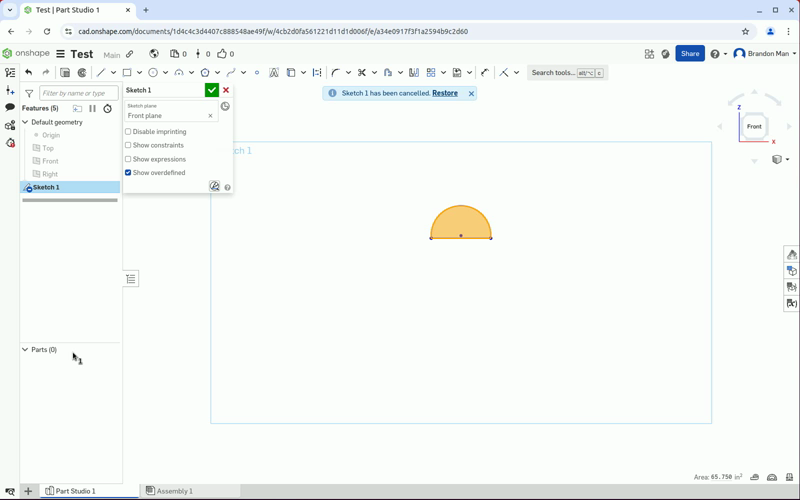
key(shift+y)
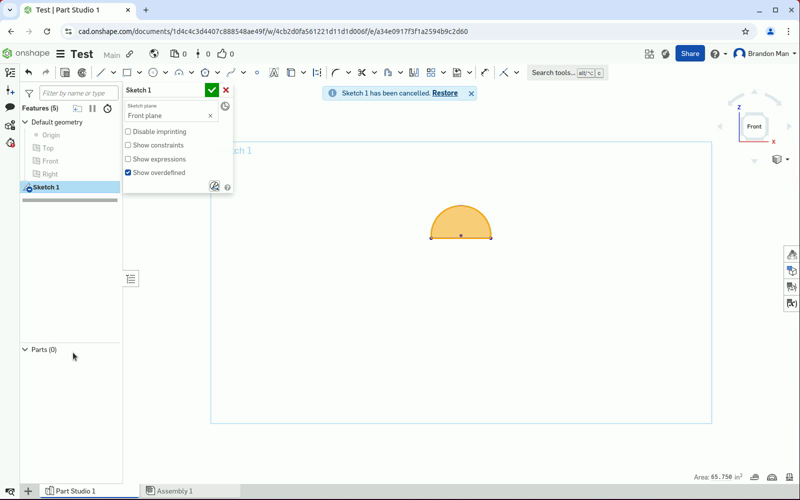
key(shift+e)
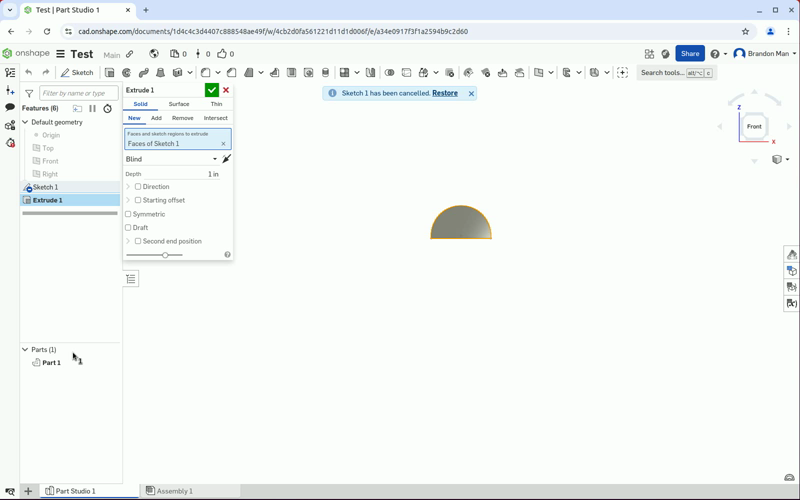
mouse_move(143, 106)
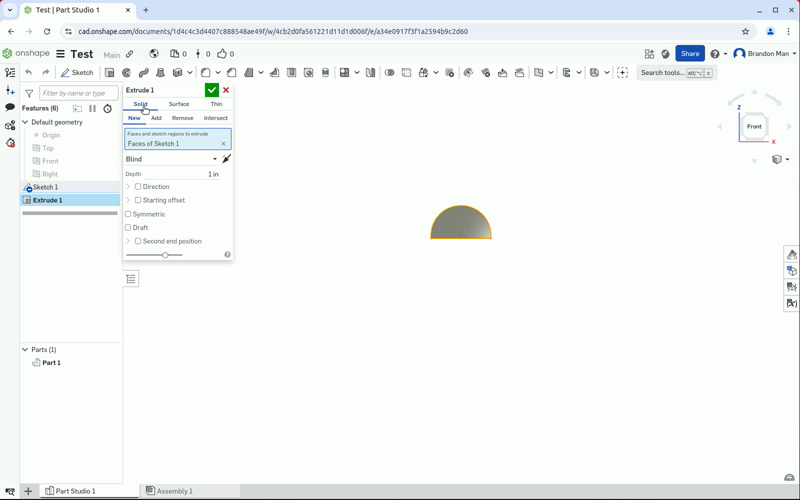
click(143, 106)
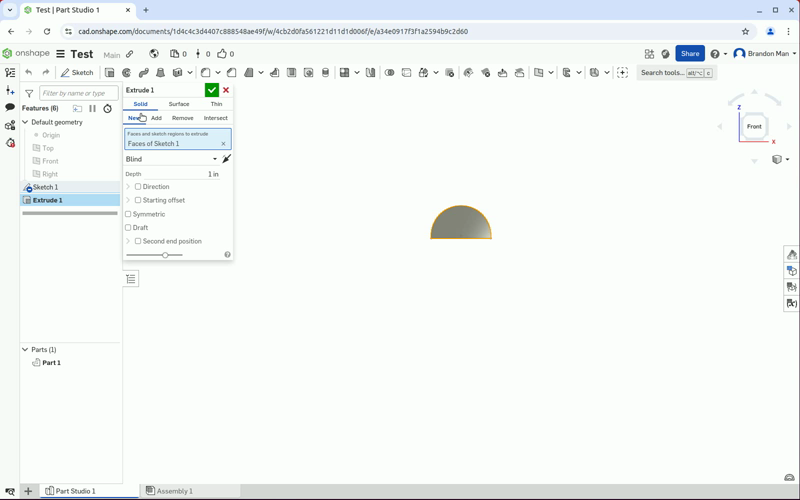
mouse_move(137, 120)
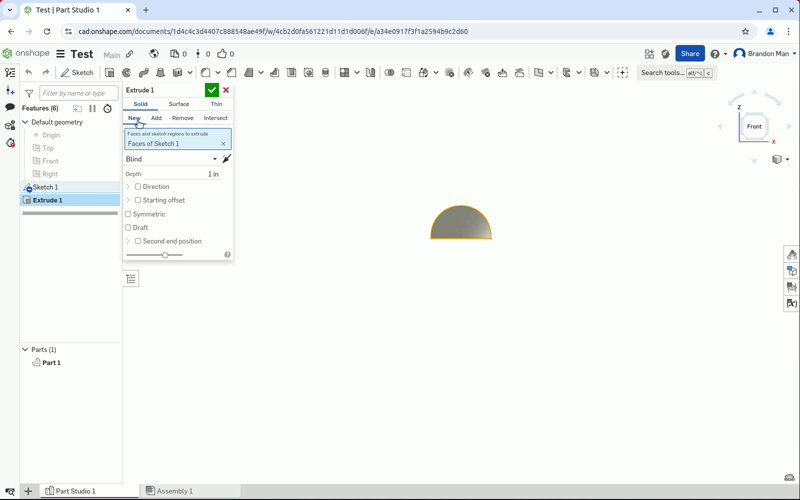
click(137, 120)
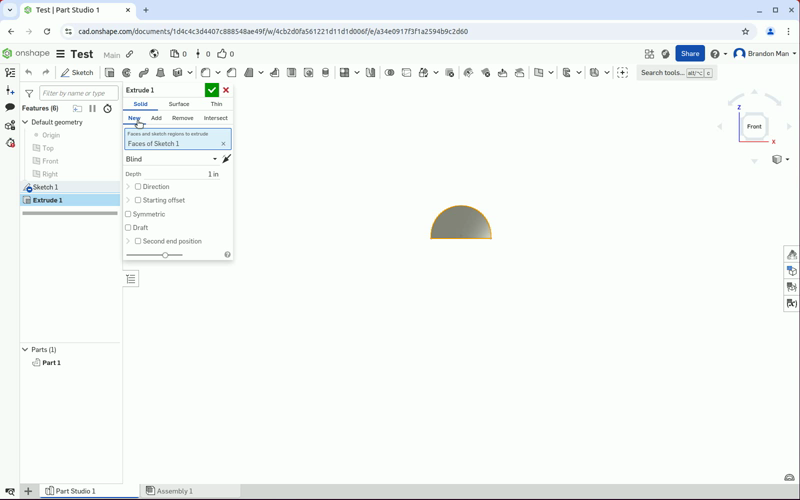
key(tab, 4)
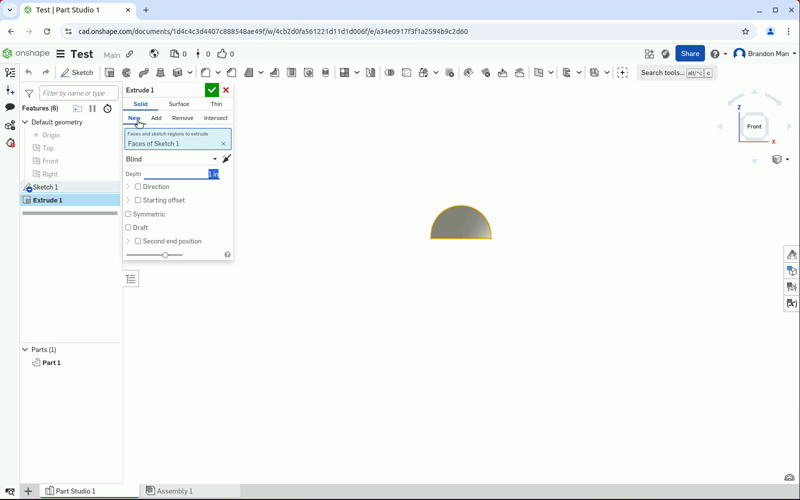
text(6.018)
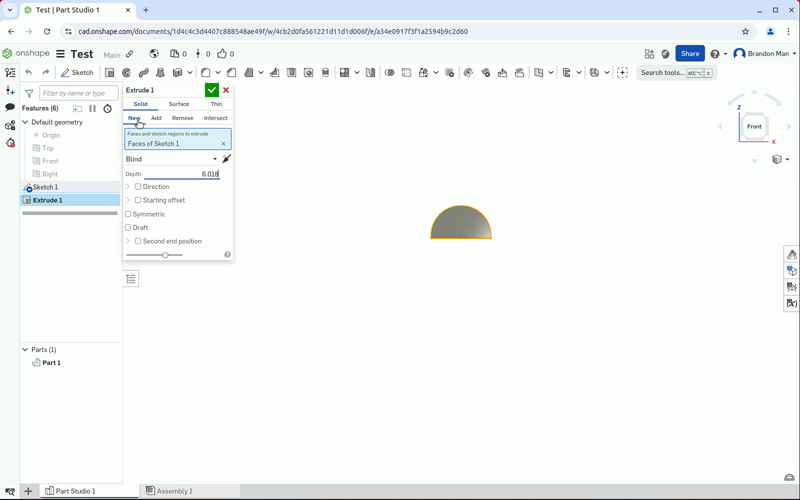
key(enter)
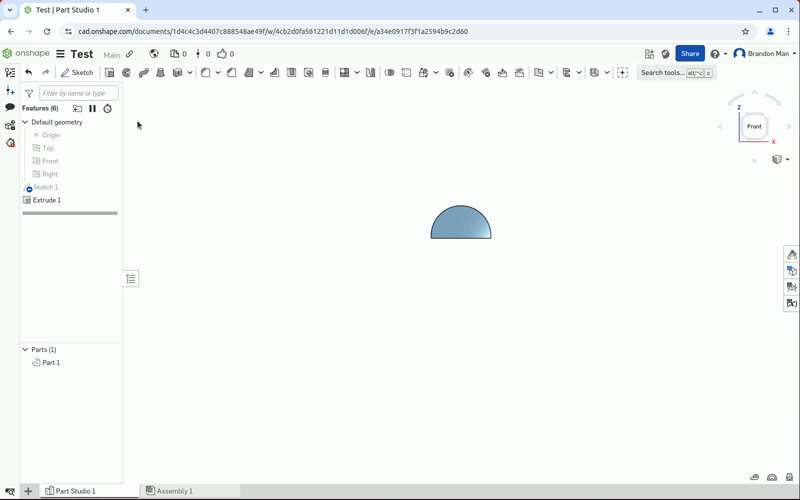
key(shift+h)
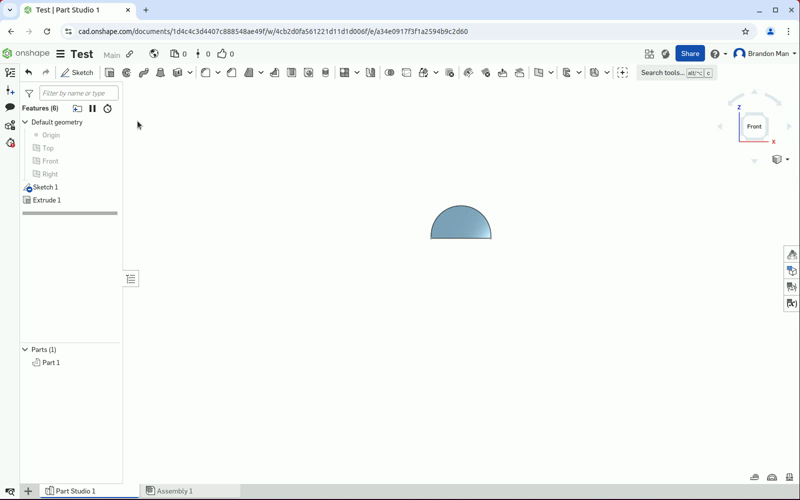
key(shift+h)
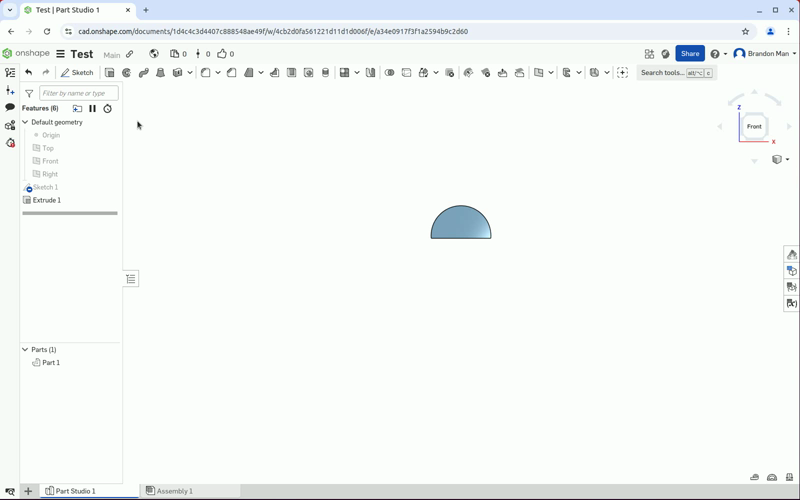
mouse_move(73, 189)
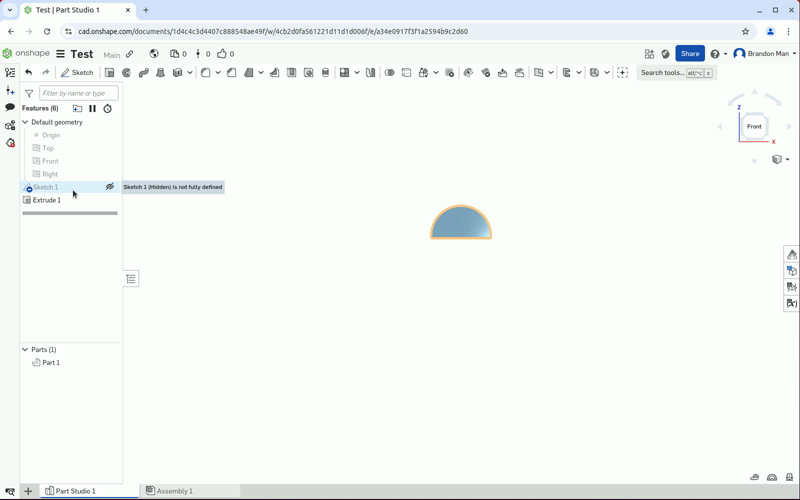
click(73, 189)
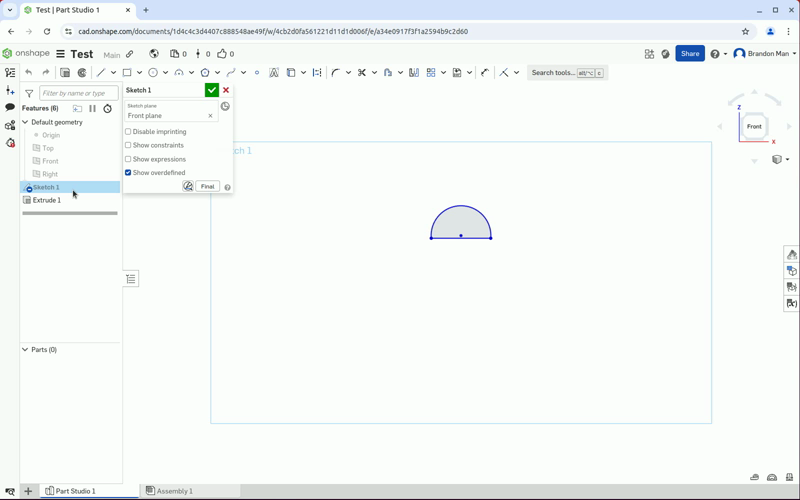
mouse_move(229, 92)
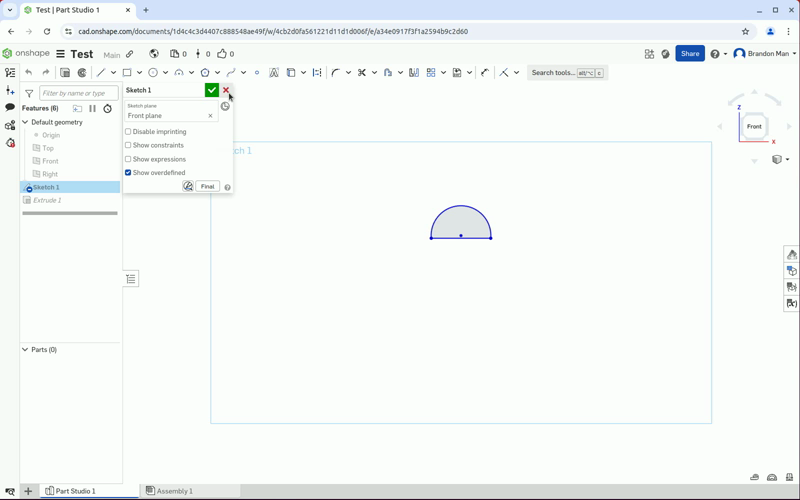
click(229, 92)
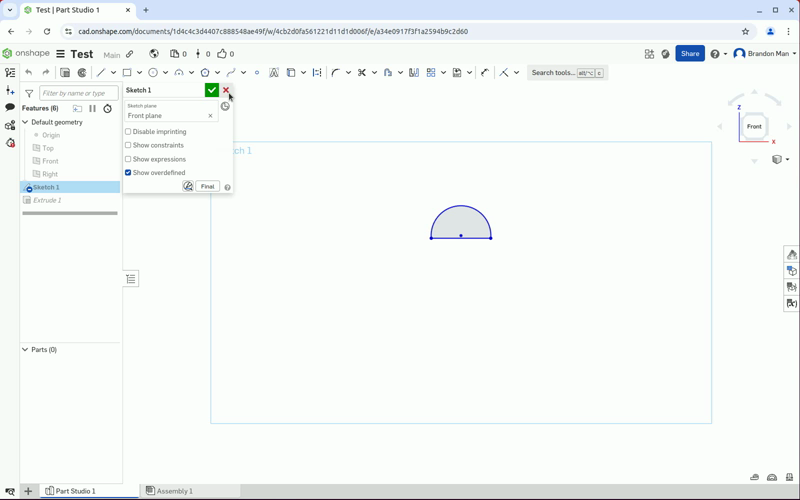
key(shift+s)
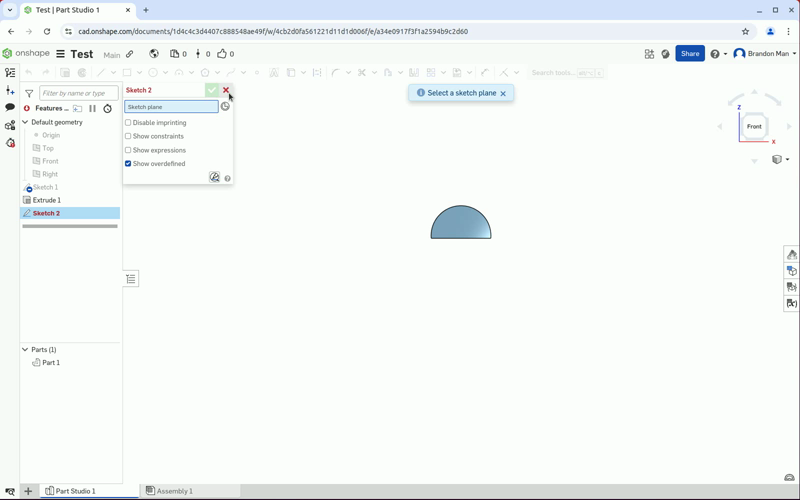
mouse_move(73, 163)
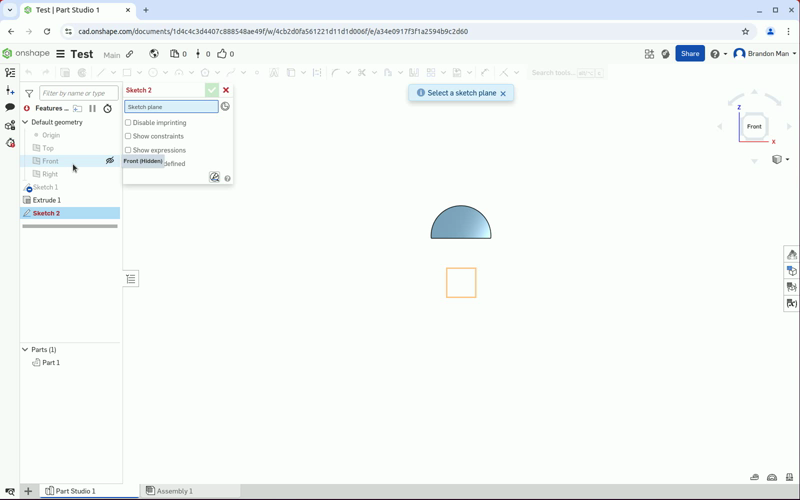
click(73, 163)
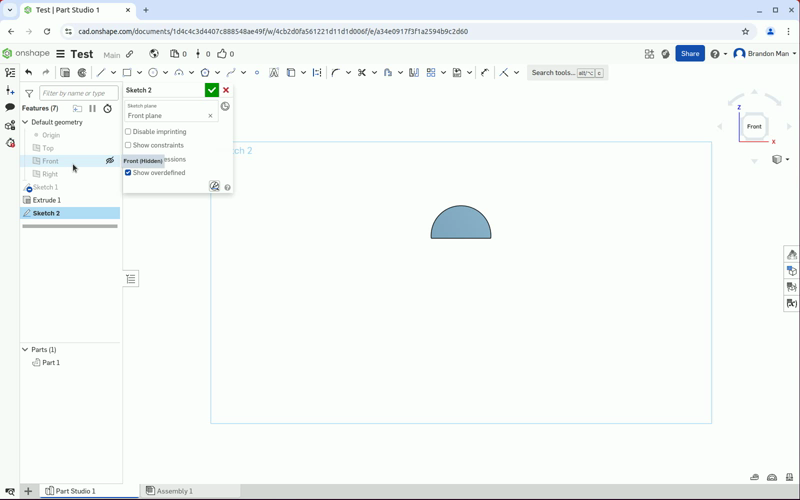
mouse_move(73, 352)
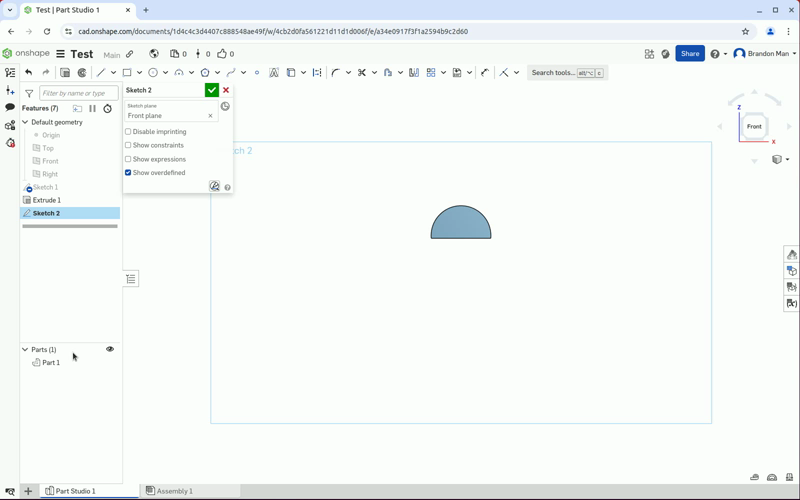
key(y)
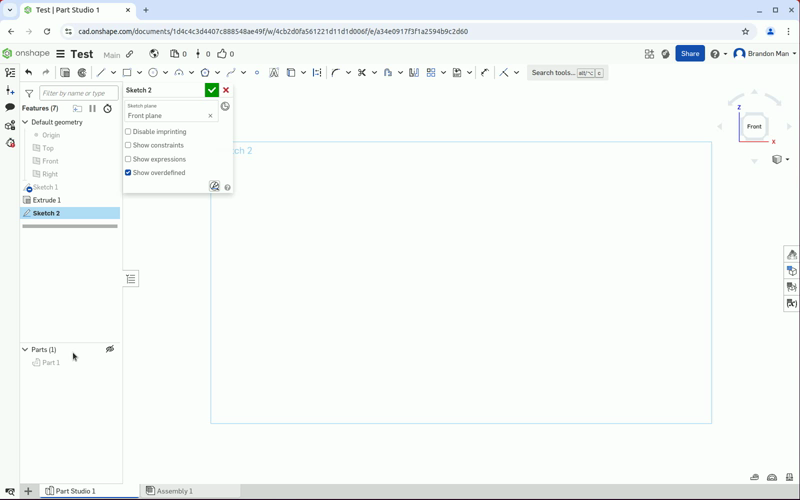
key(l)
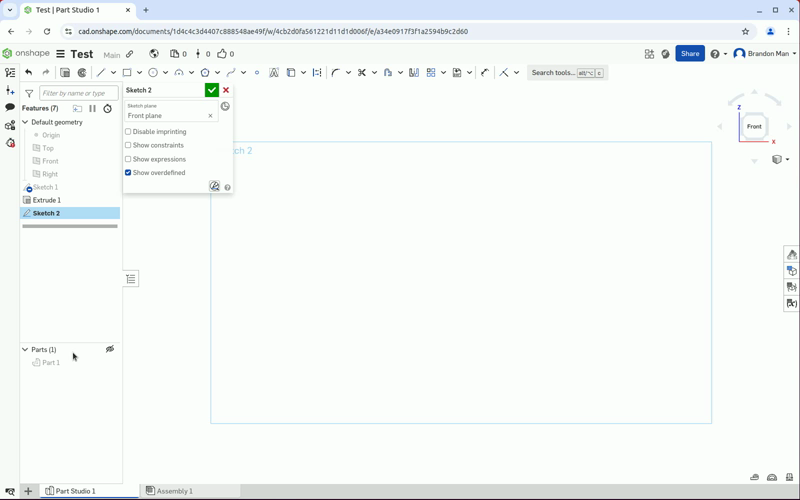
key_down(shift)
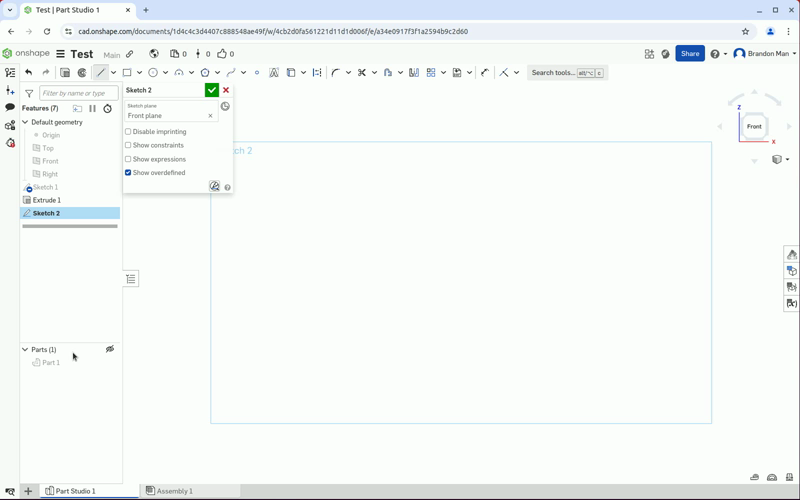
mouse_move(431, 327)
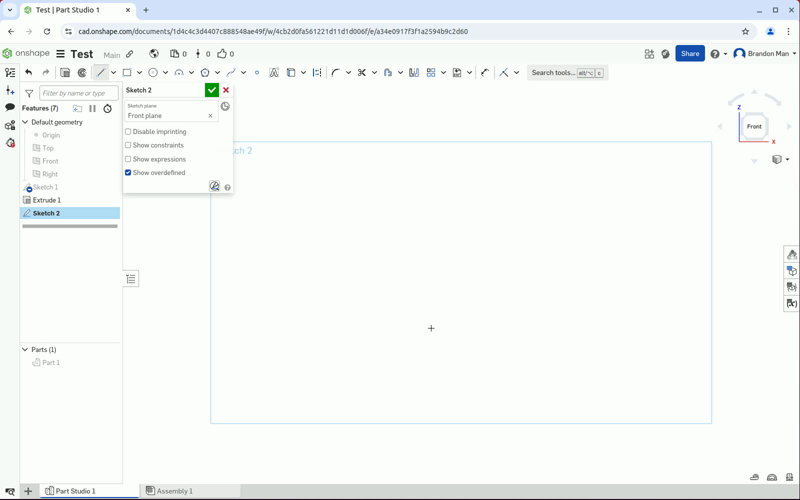
click(431, 327)
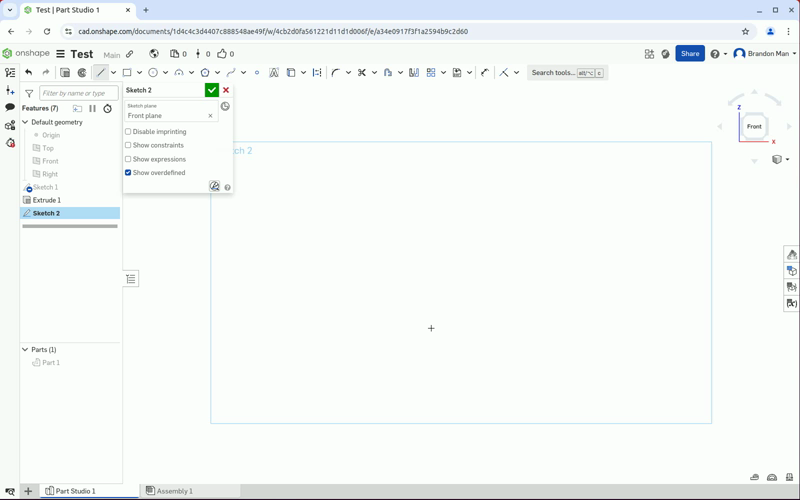
key_up(shift)
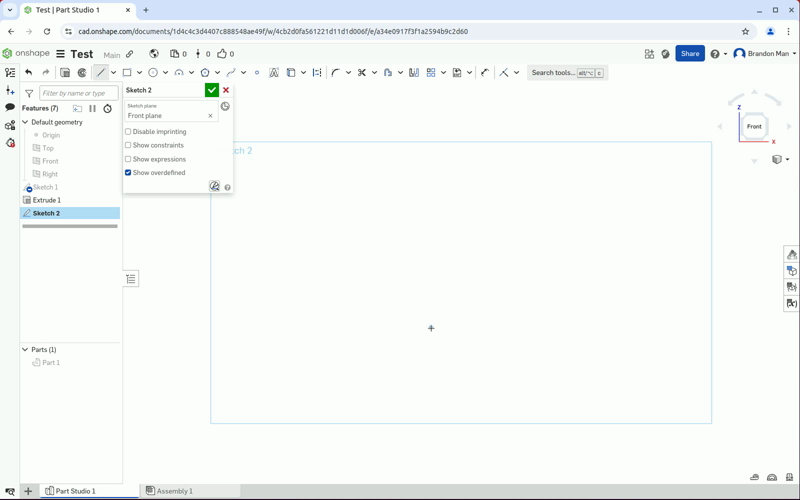
key_down(shift)
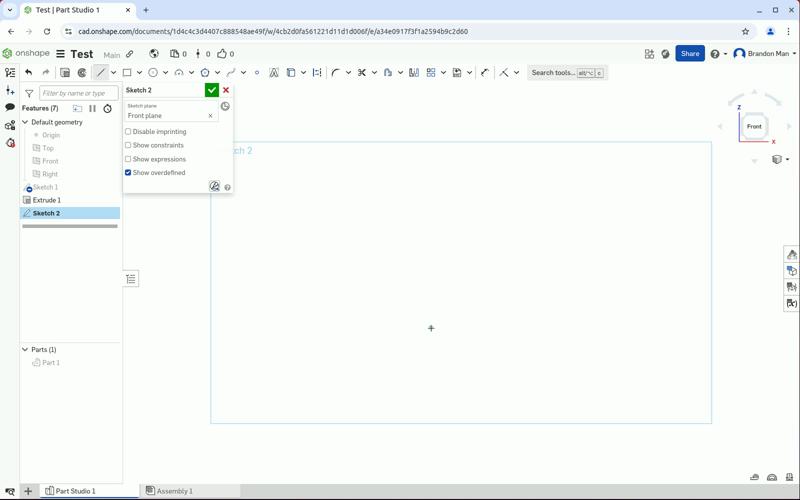
mouse_move(461, 327)
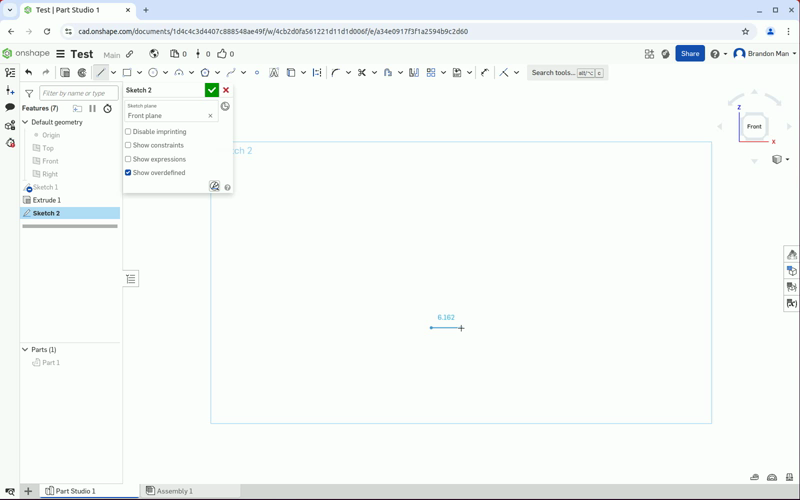
mouse_move(490, 327)
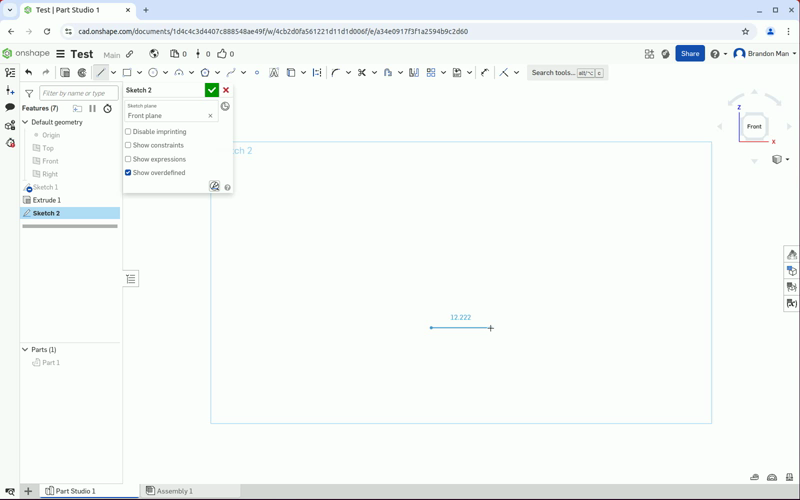
click(490, 327)
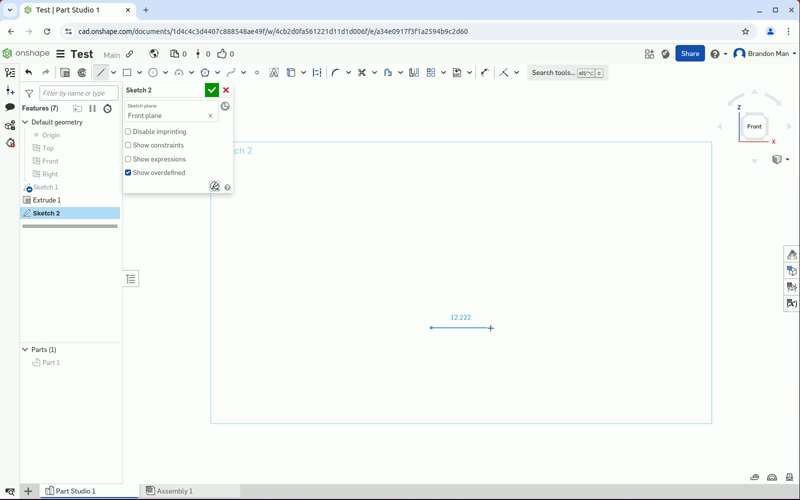
key_up(shift)
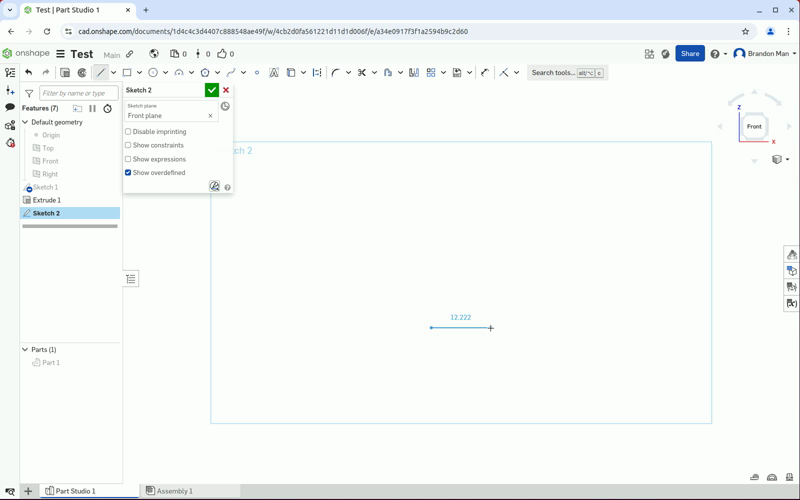
key_down(shift)
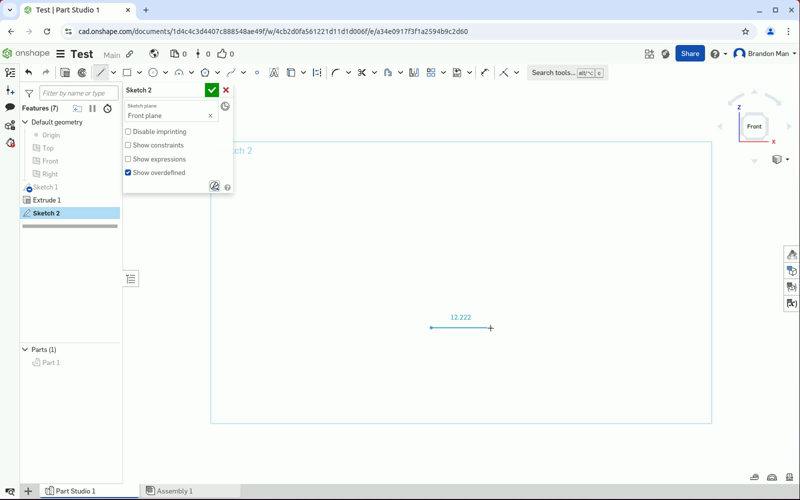
mouse_move(520, 327)
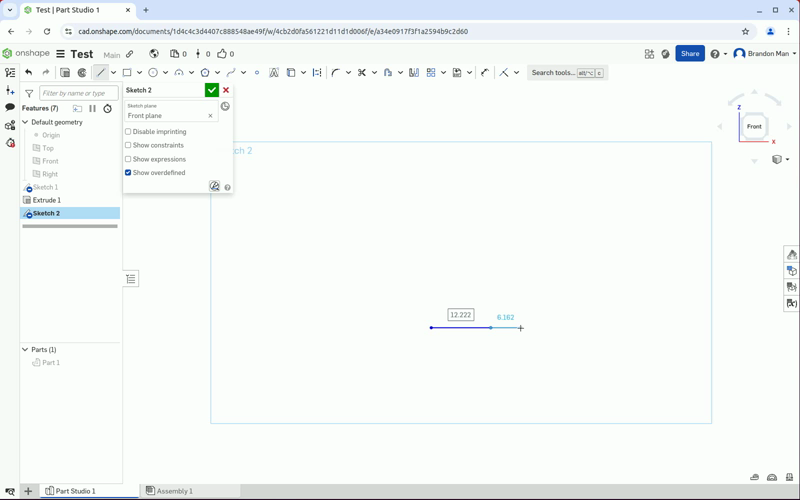
mouse_move(490, 318)
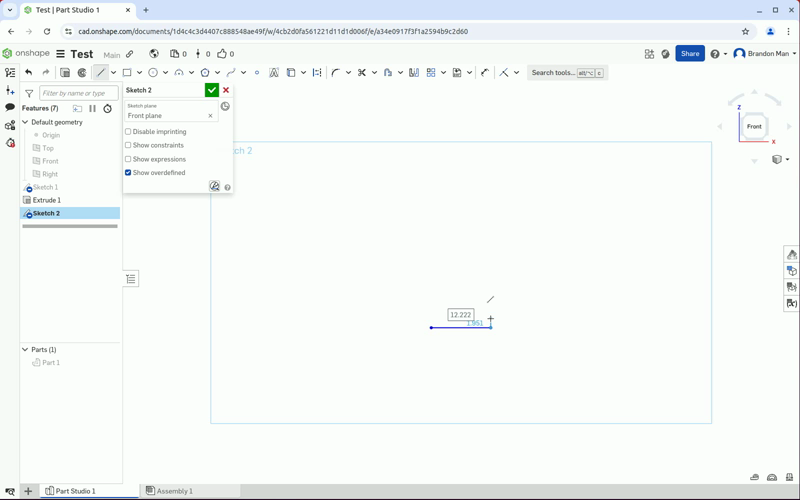
click(490, 318)
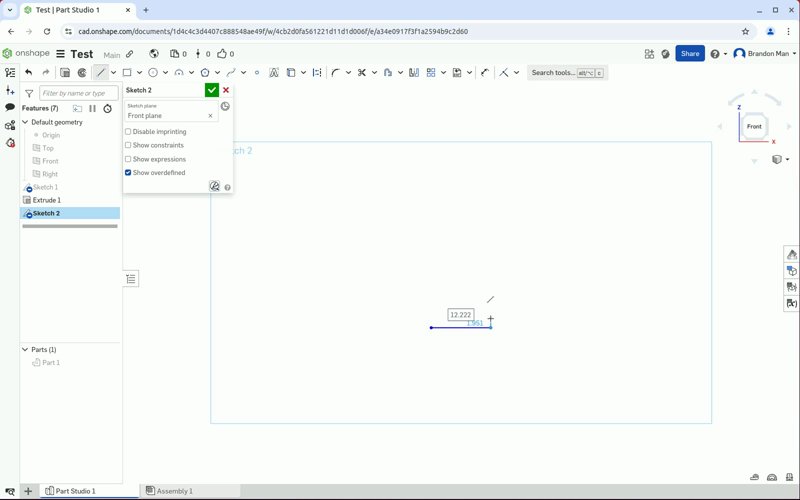
key_up(shift)
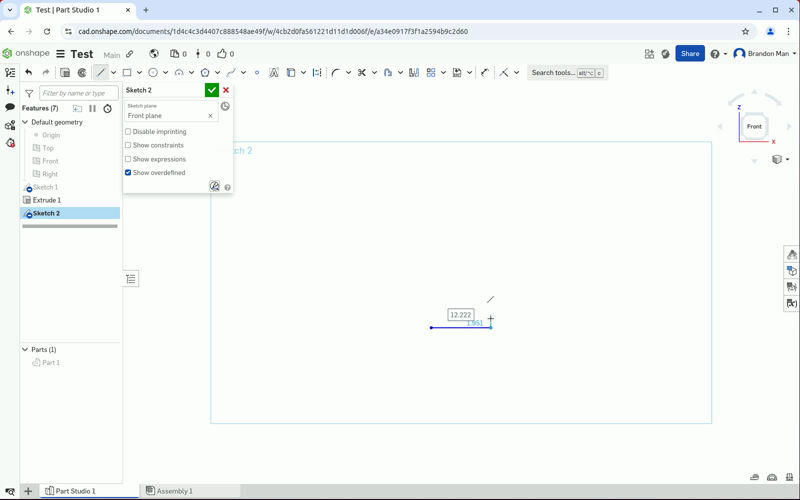
key(esc)
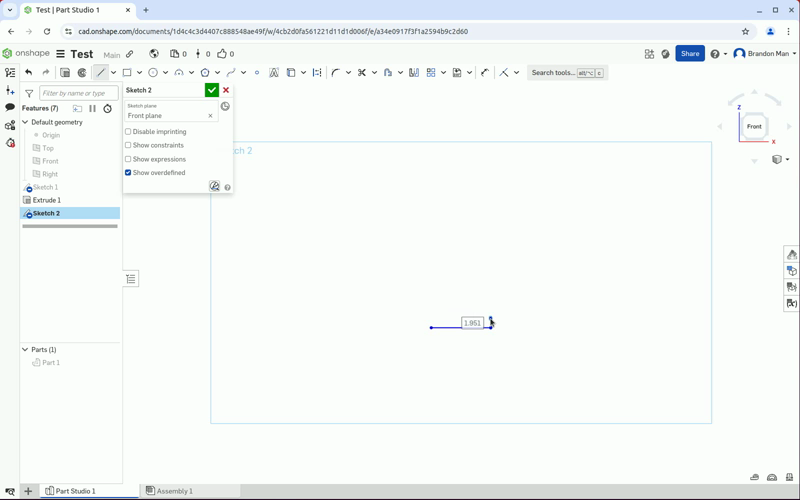
key(a)
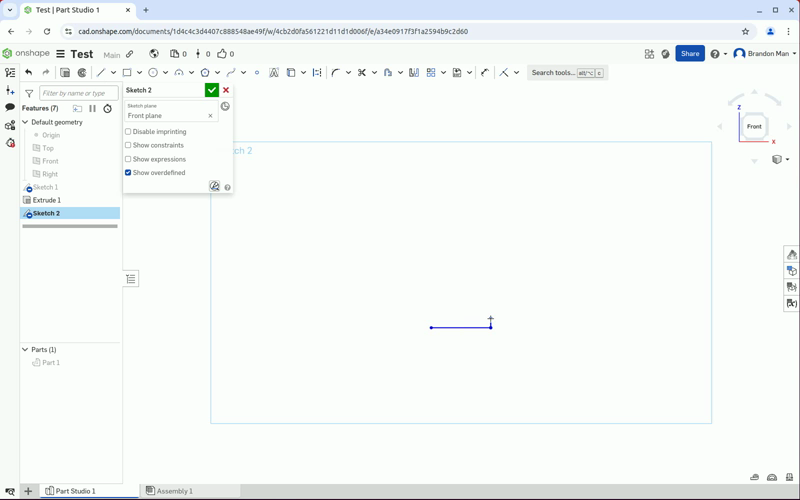
mouse_move(490, 318)
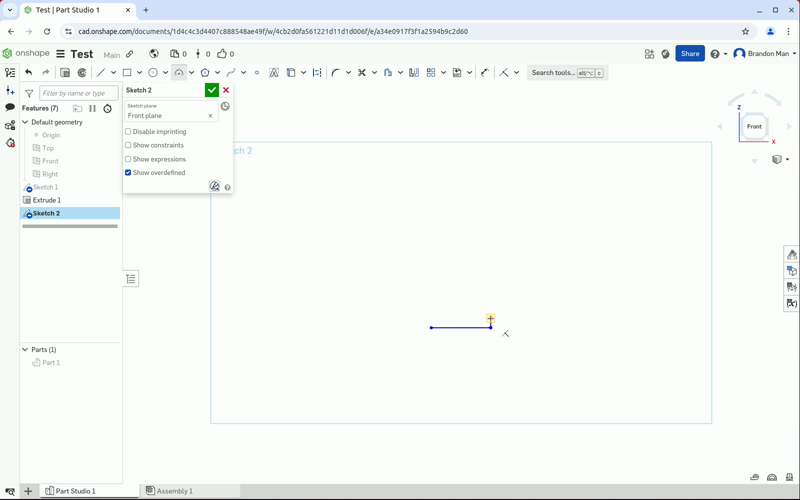
click(490, 318)
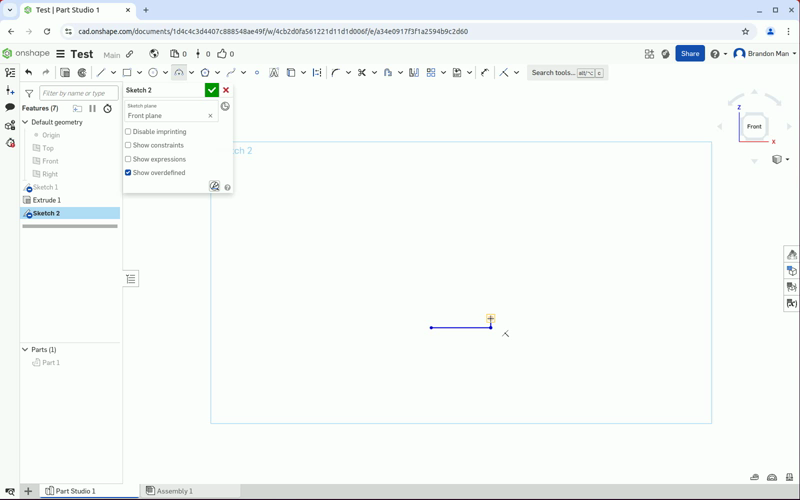
key_down(shift)
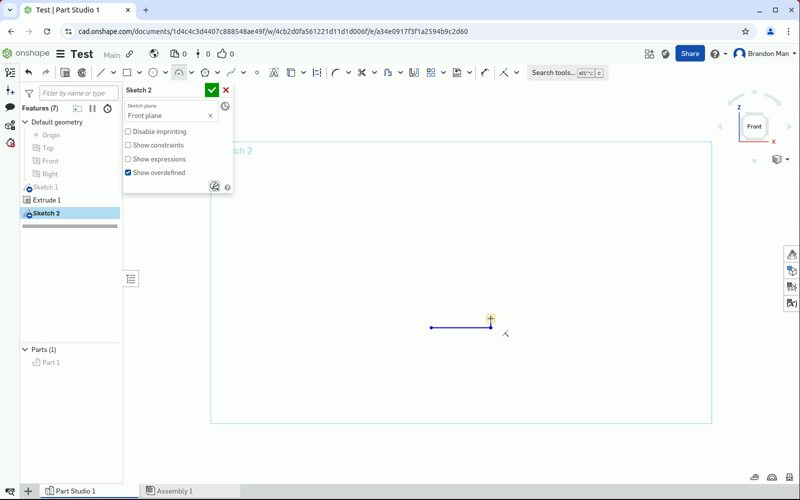
mouse_move(431, 318)
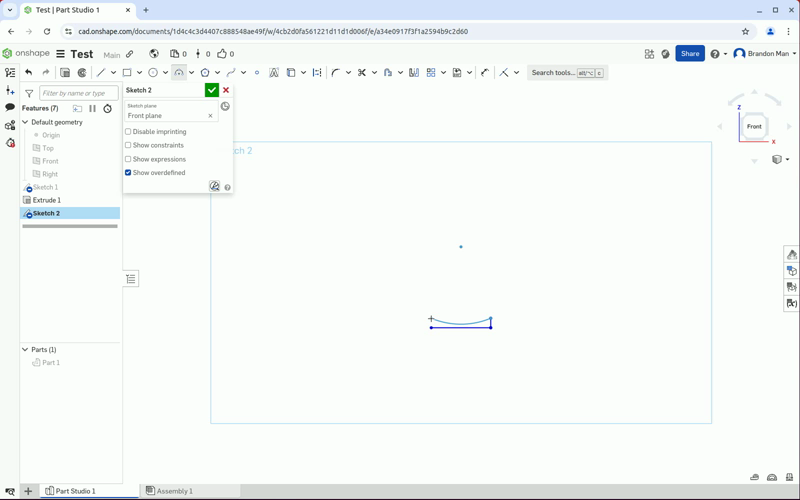
click(431, 318)
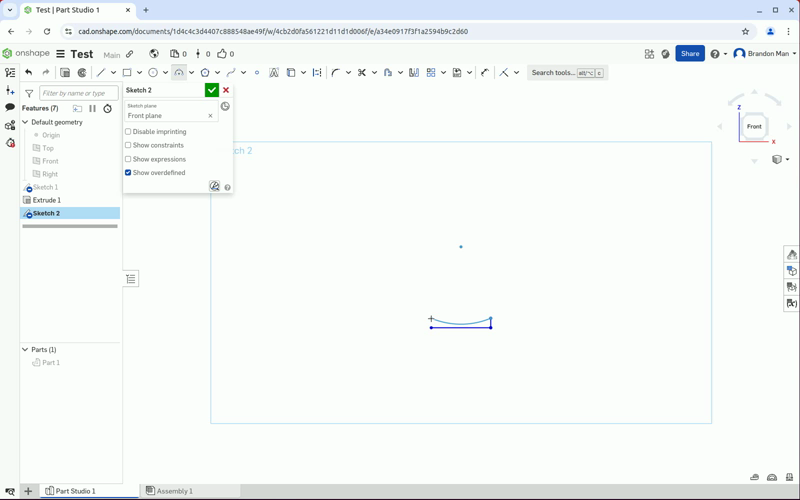
mouse_move(461, 396)
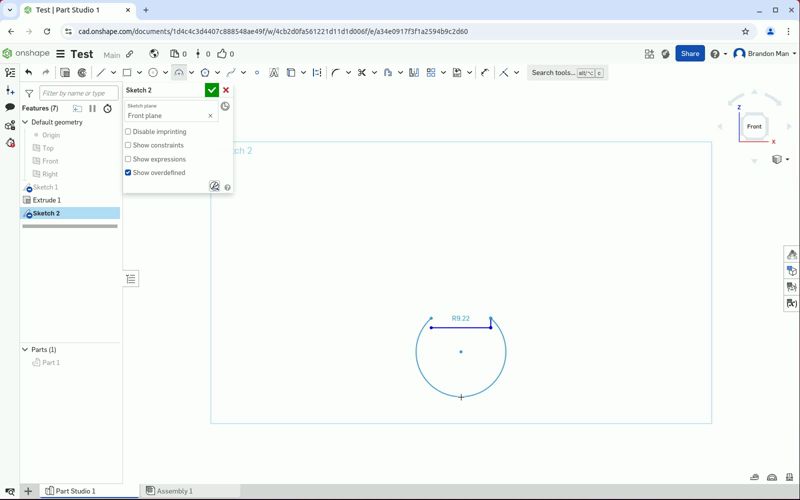
click(461, 396)
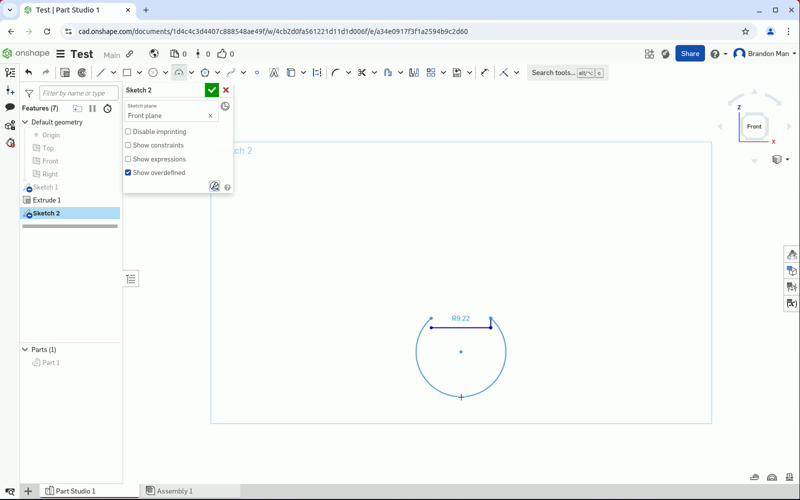
key_up(shift)
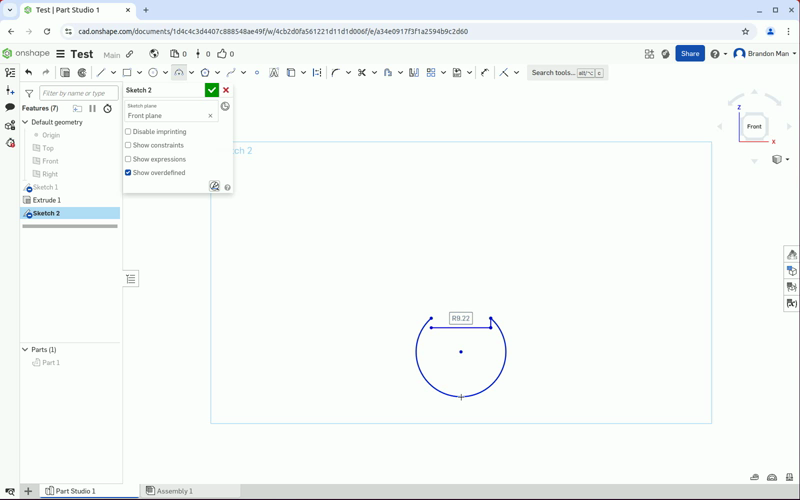
key(esc)
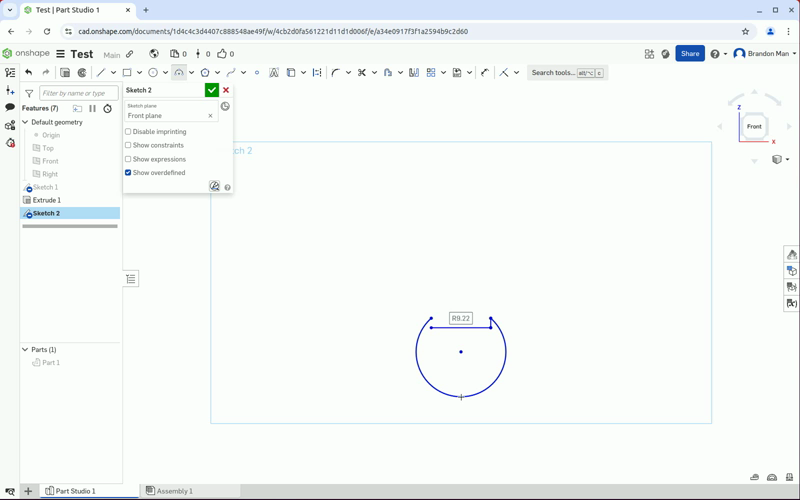
key(l)
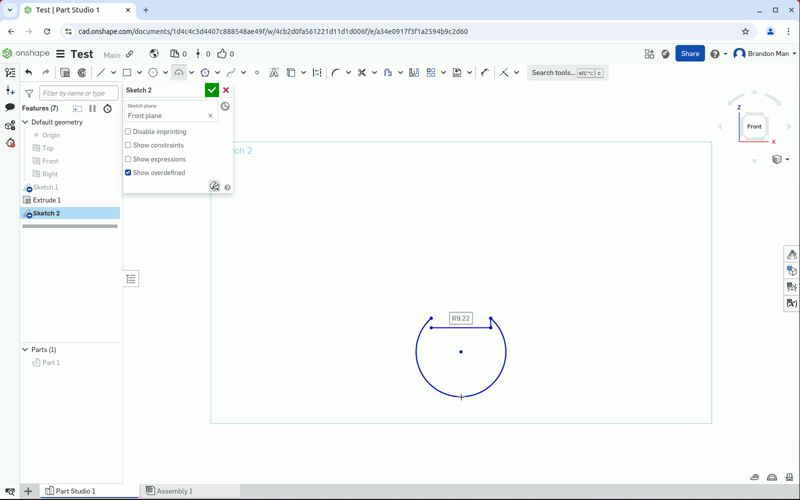
mouse_move(431, 318)
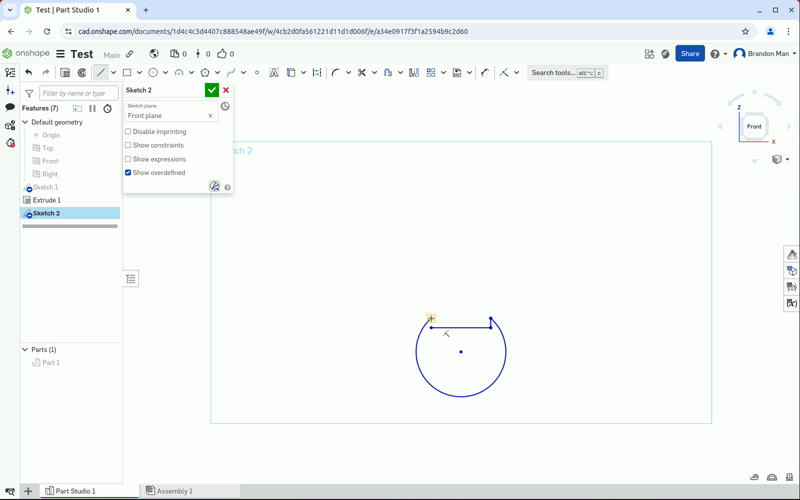
click(431, 318)
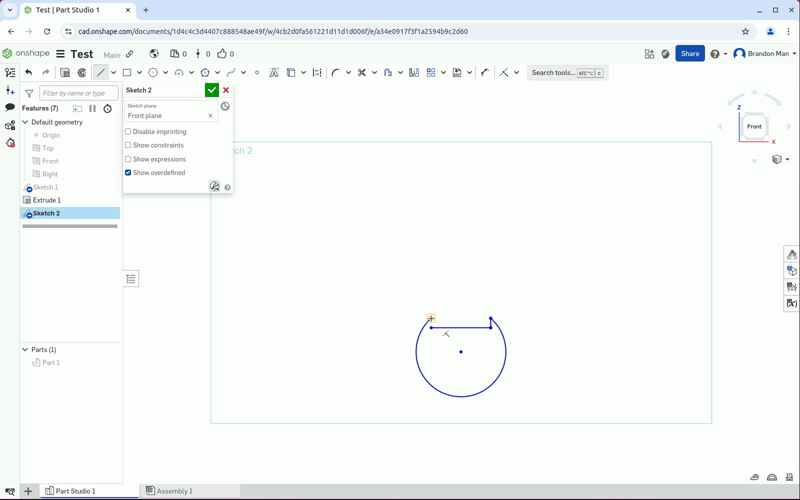
mouse_move(461, 318)
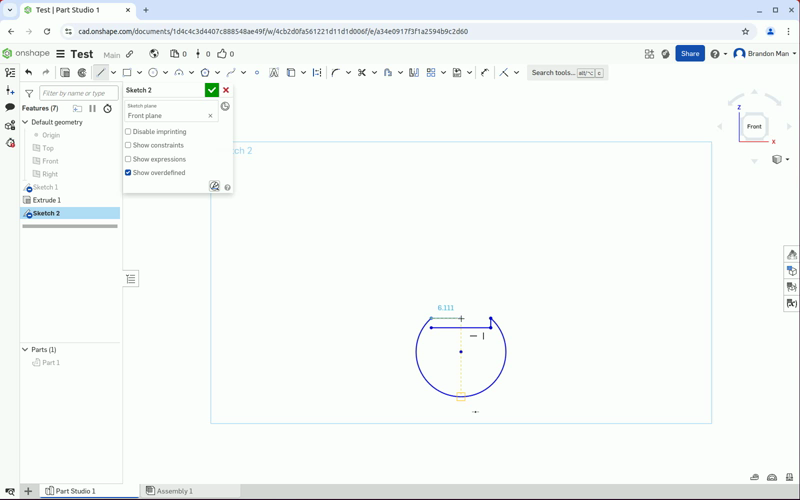
key_down(shift)
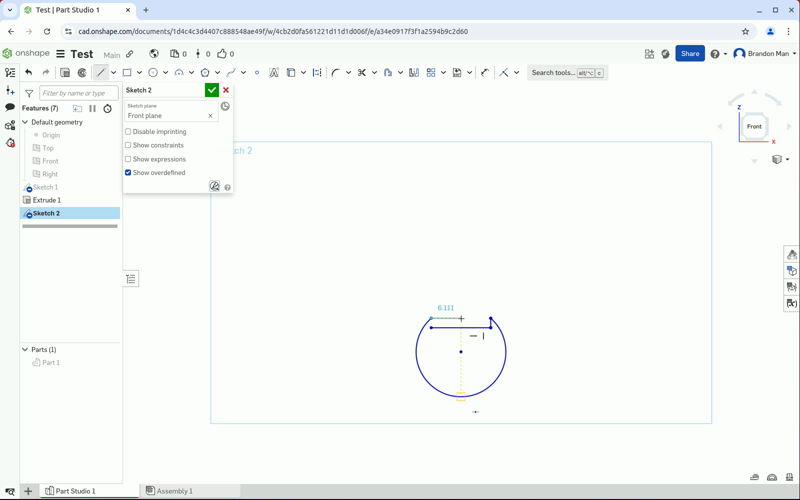
mouse_move(431, 327)
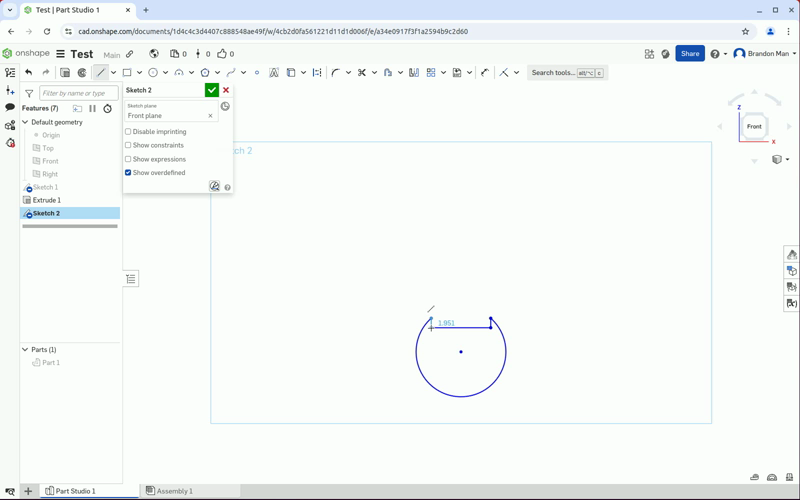
key_up(shift)
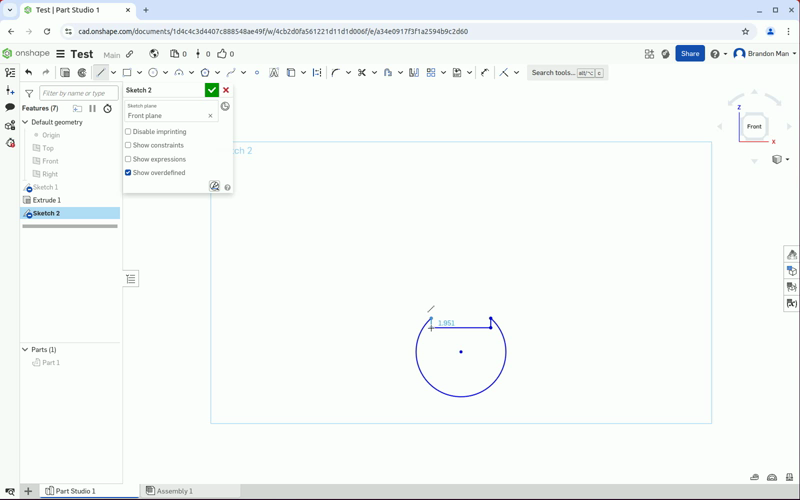
click(431, 327)
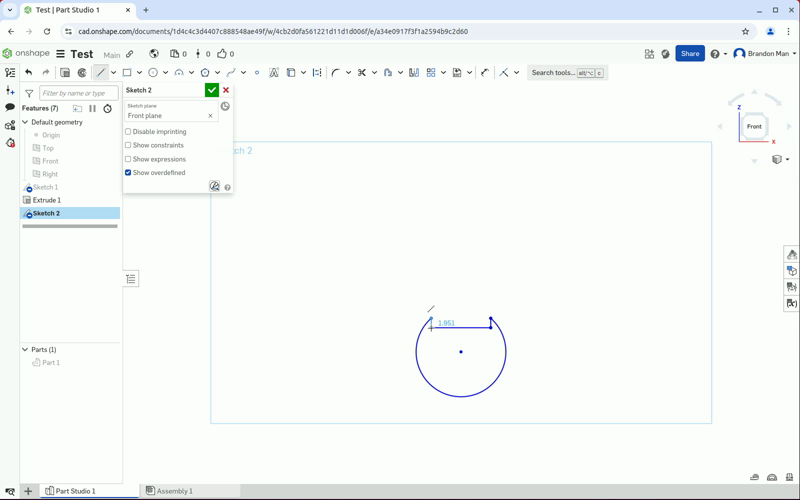
key(esc)
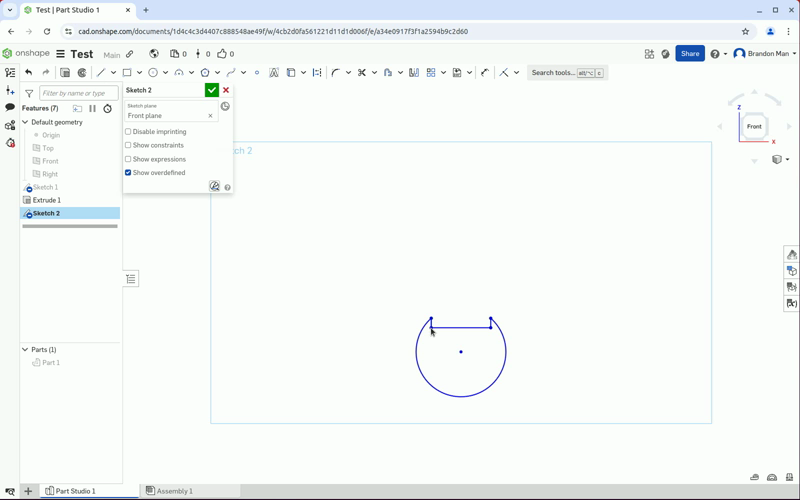
mouse_move(493, 345)
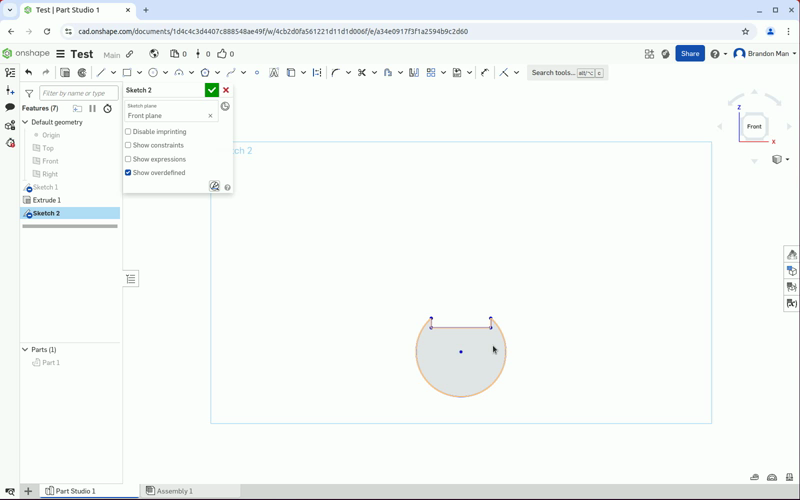
click(493, 345)
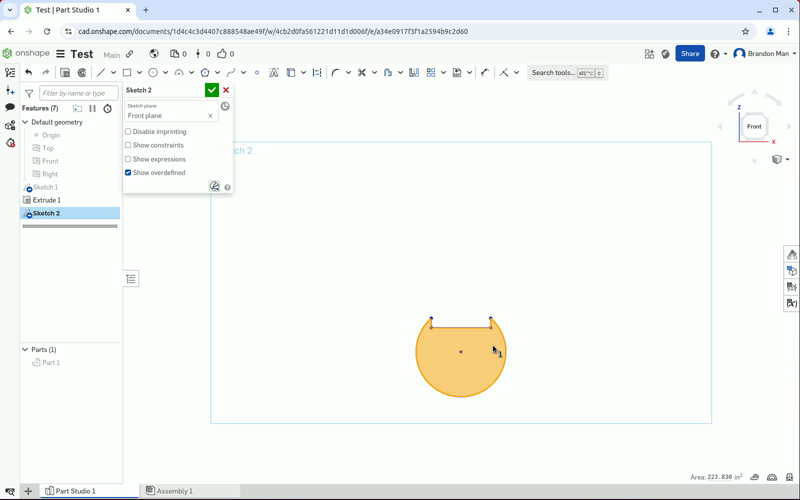
mouse_move(73, 352)
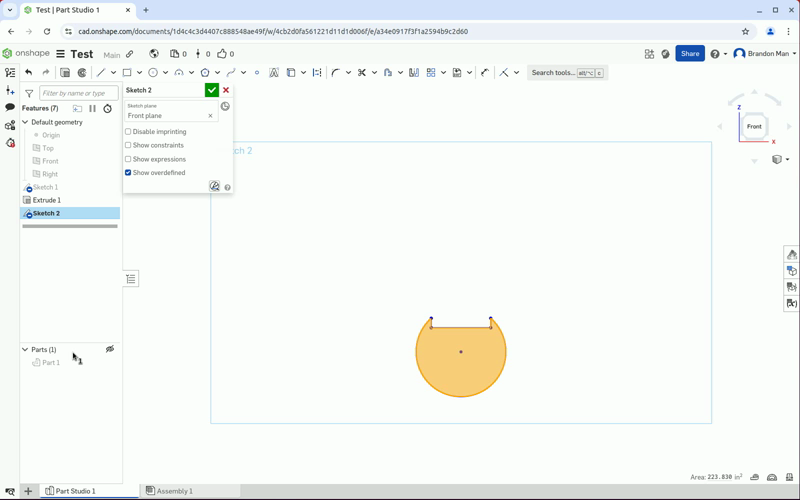
key(shift+y)
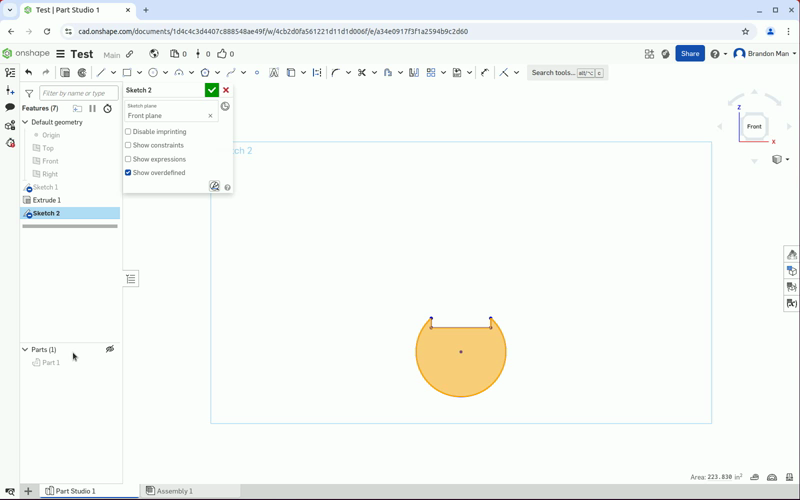
key(shift+e)
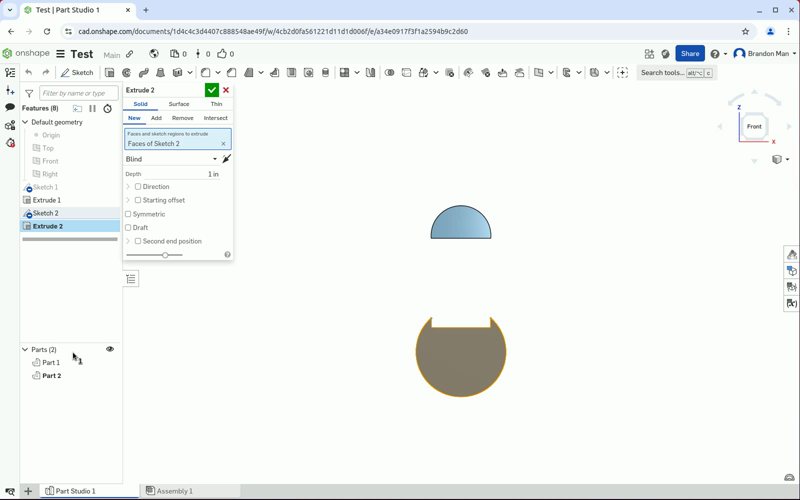
mouse_move(143, 106)
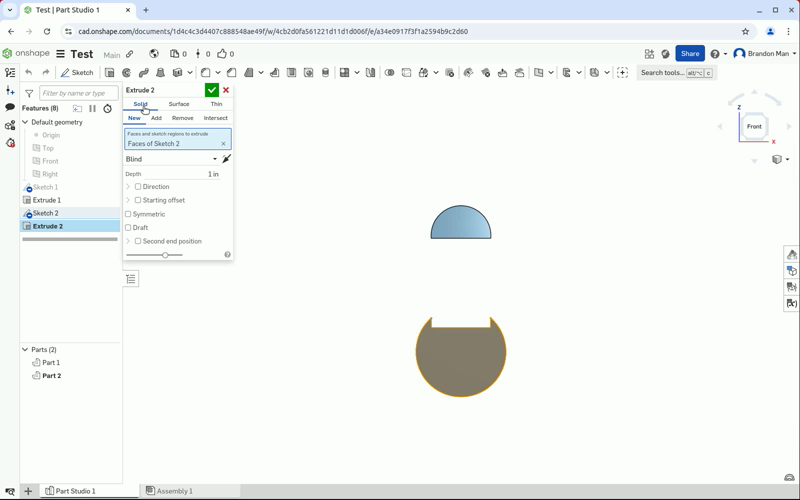
click(143, 106)
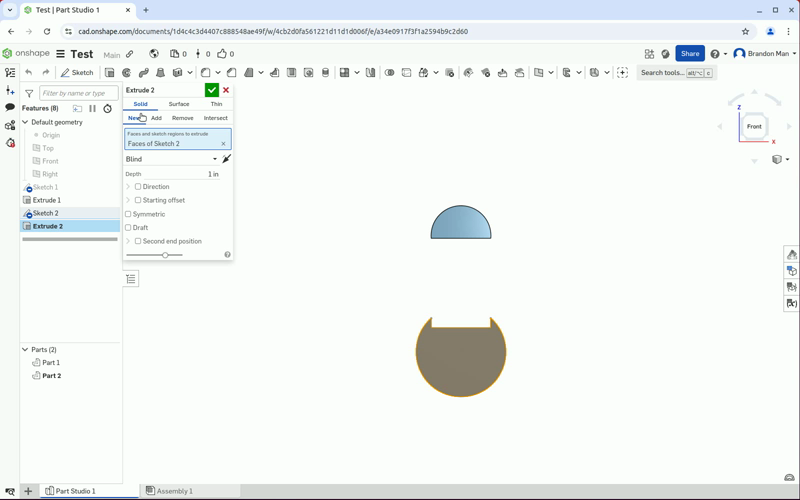
mouse_move(137, 120)
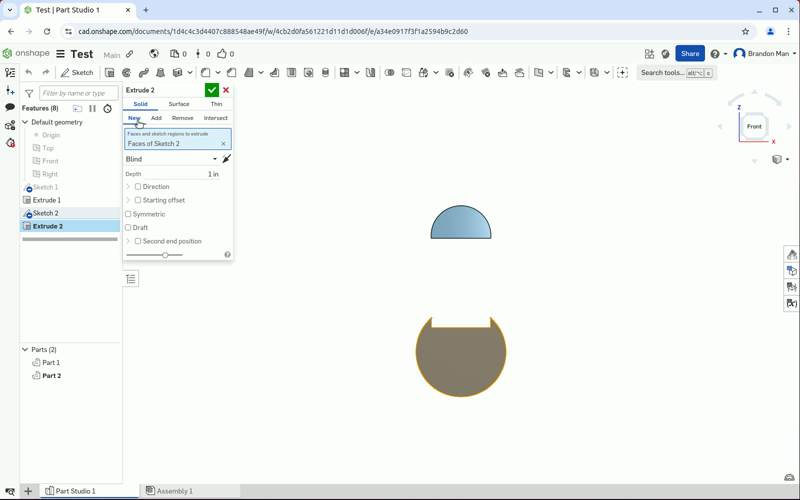
click(137, 120)
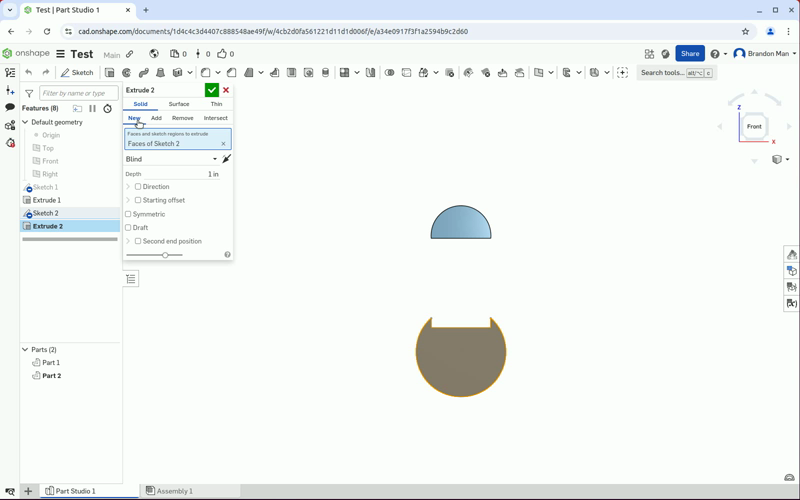
key(tab, 4)
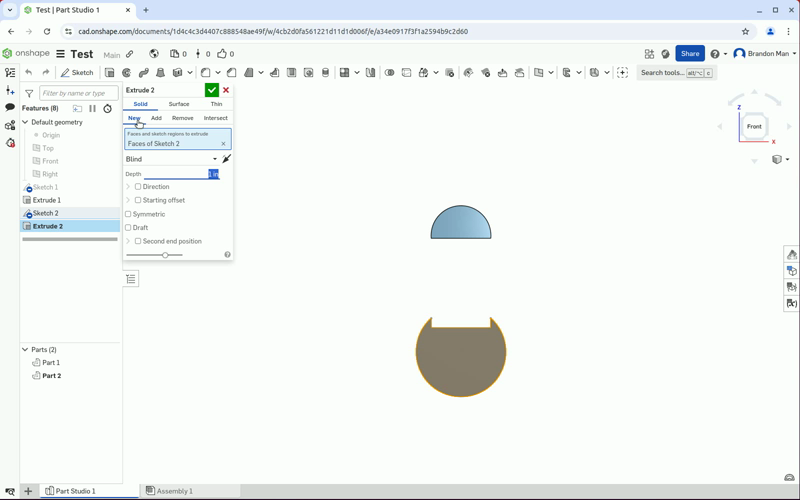
text(6.018)
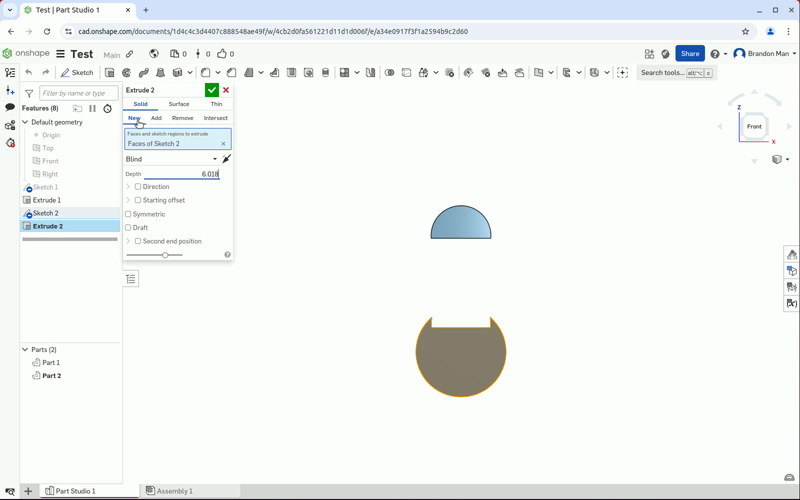
key(enter)
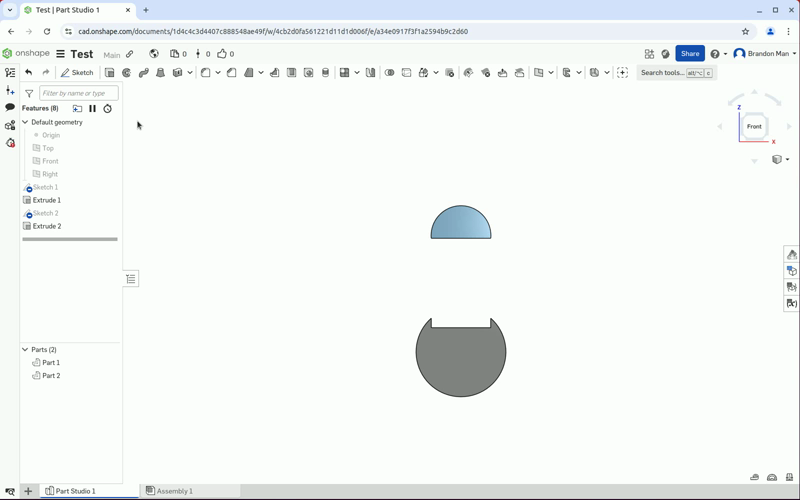
key(shift+h)
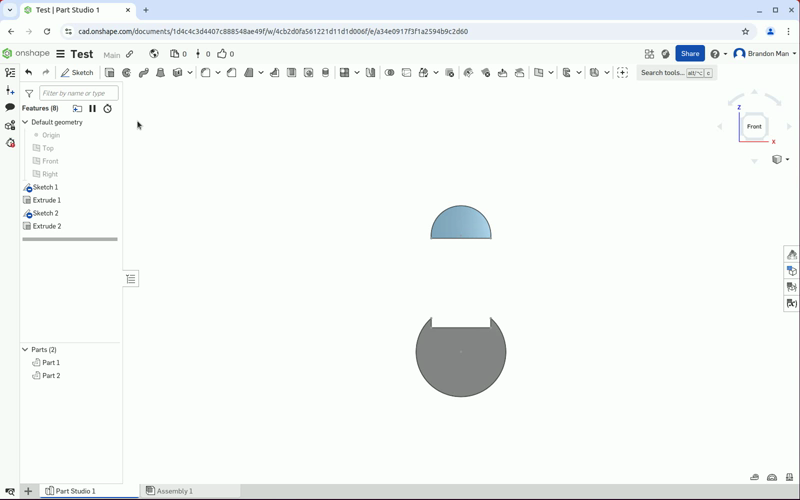
key(shift+h)
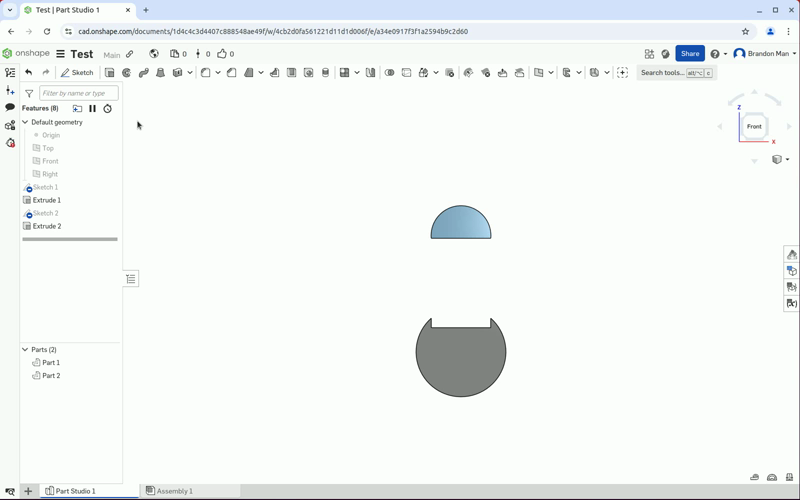
mouse_move(73, 189)
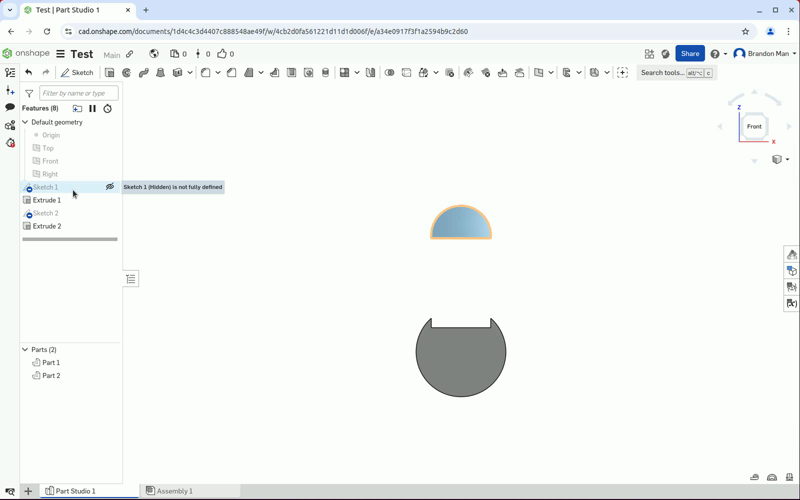
click(73, 189)
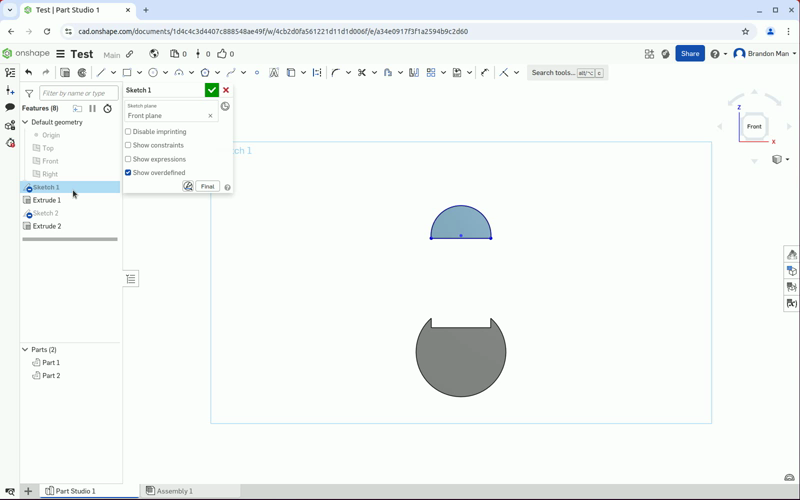
mouse_move(229, 92)
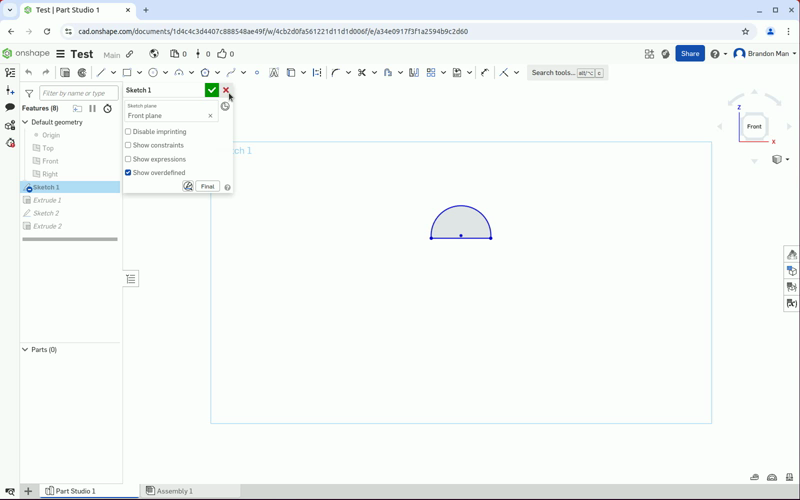
click(229, 92)
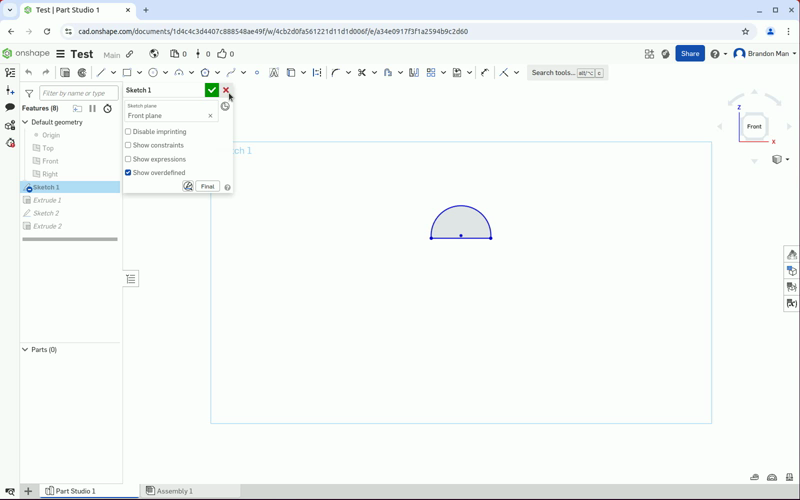
key(shift+s)
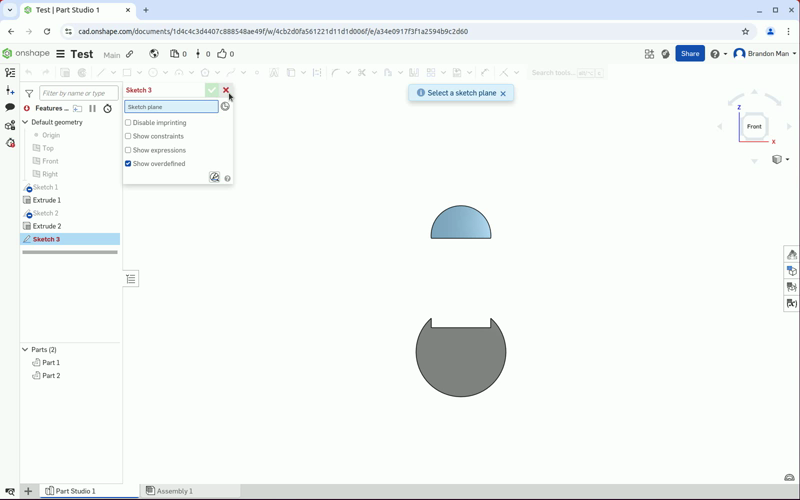
mouse_move(73, 163)
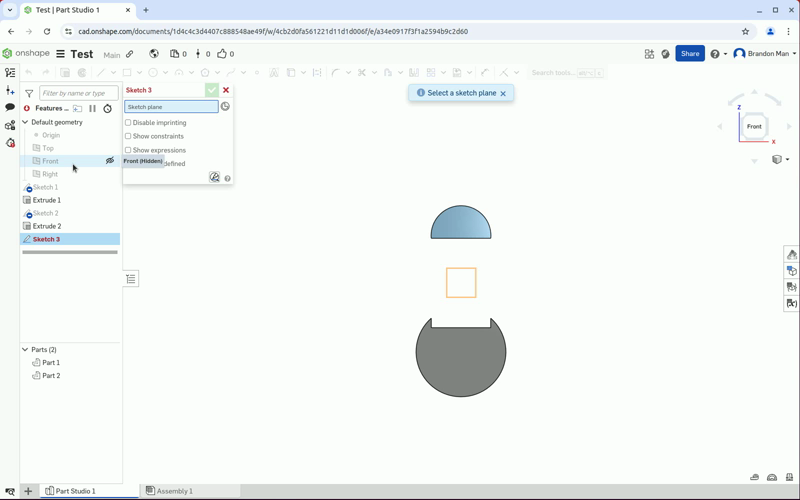
click(73, 163)
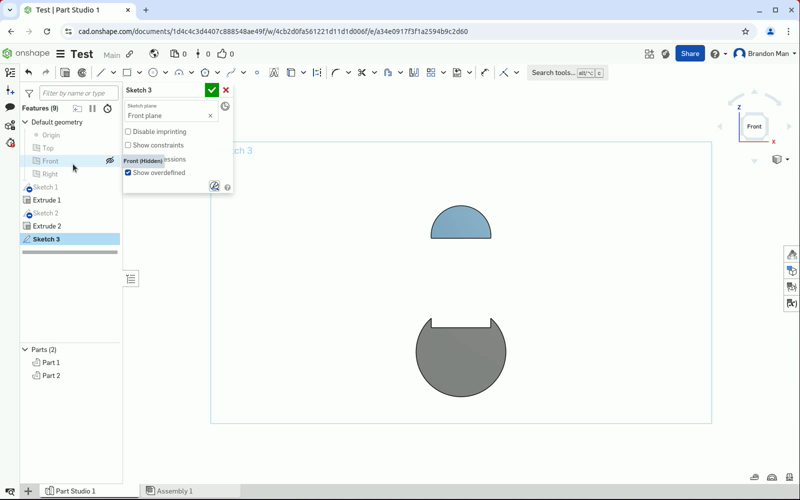
mouse_move(73, 352)
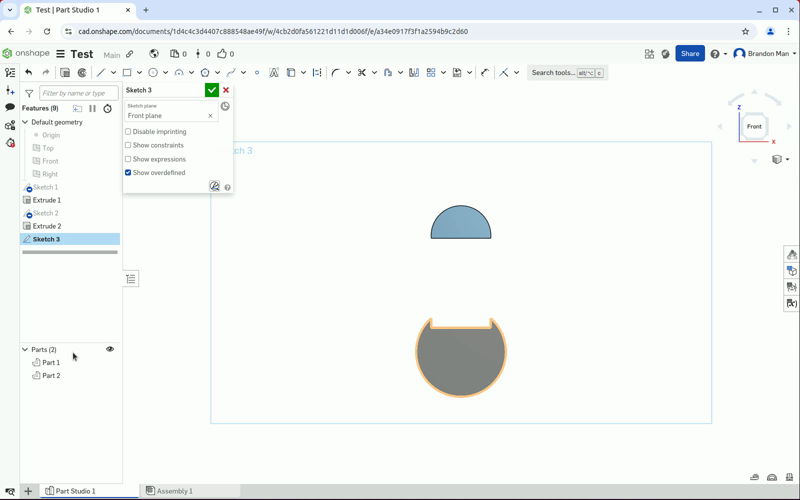
key(y)
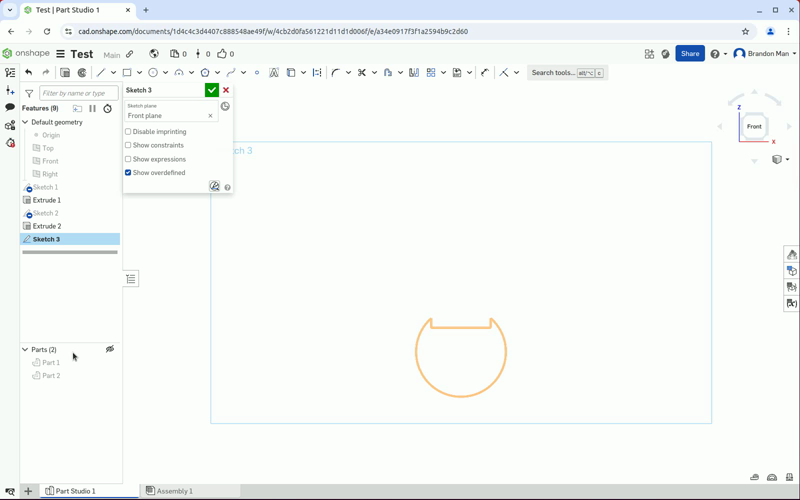
key(a)
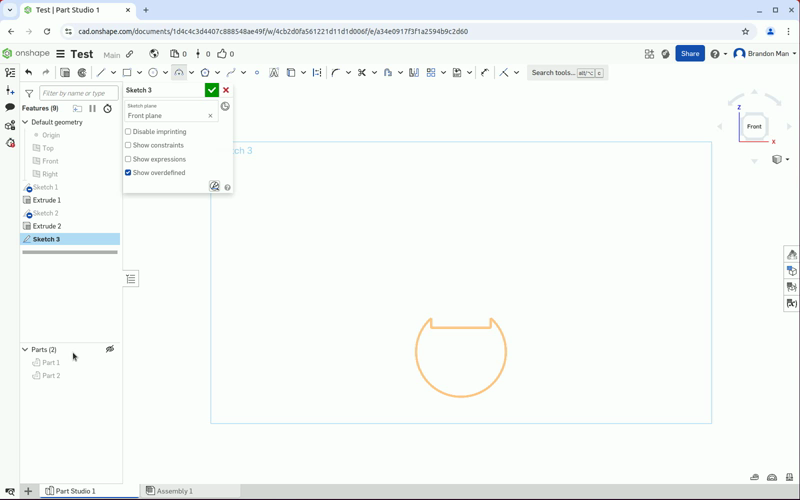
key_down(shift)
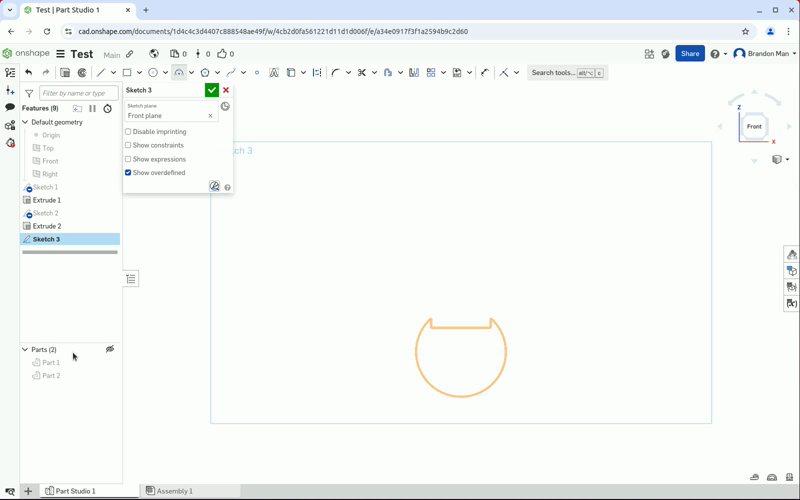
mouse_move(431, 318)
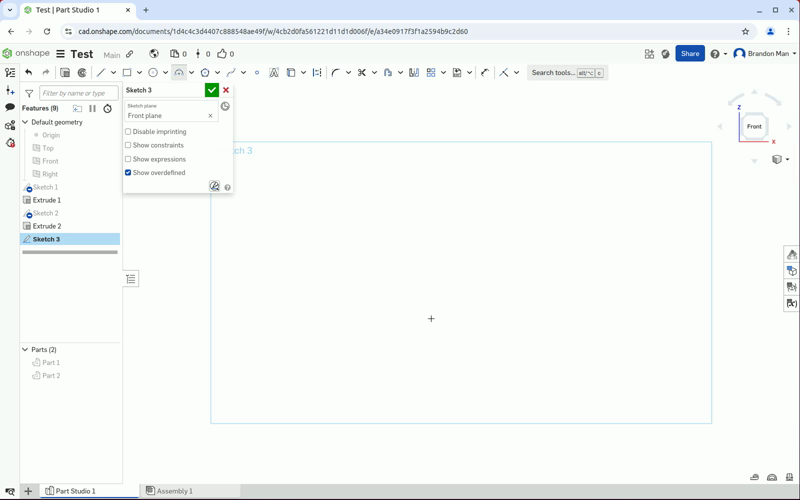
click(431, 318)
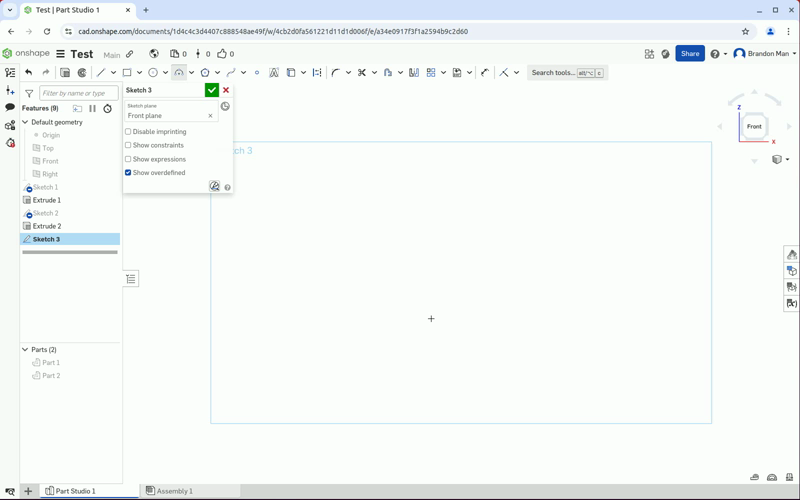
key_up(shift)
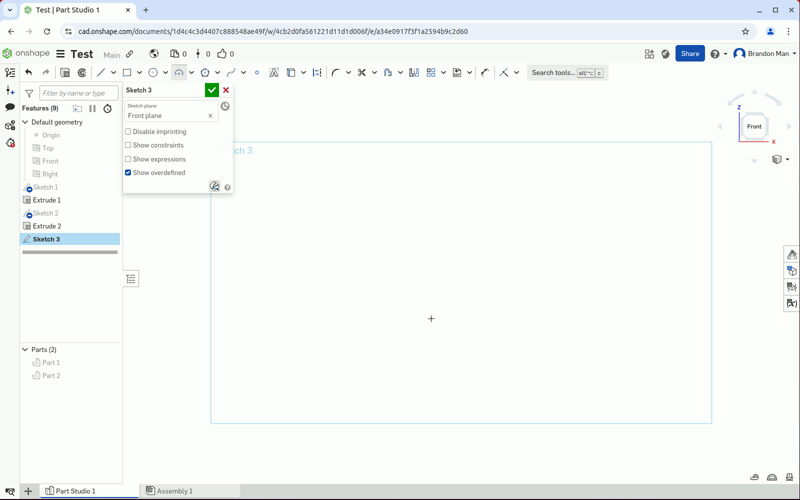
key_down(shift)
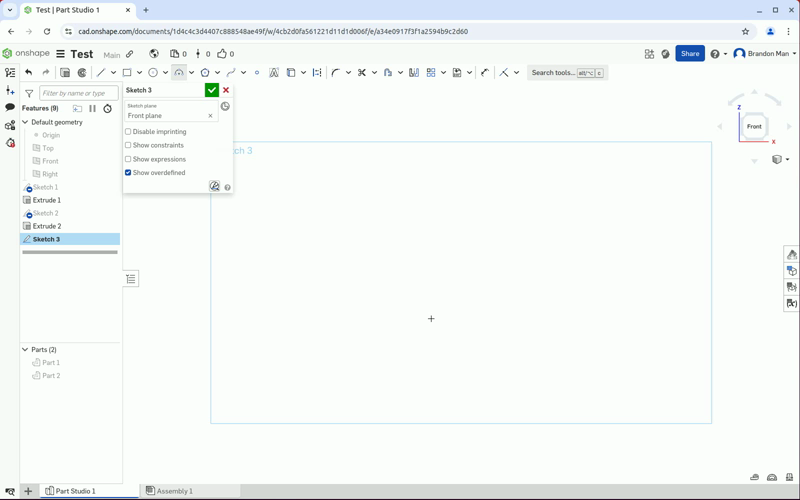
mouse_move(491, 318)
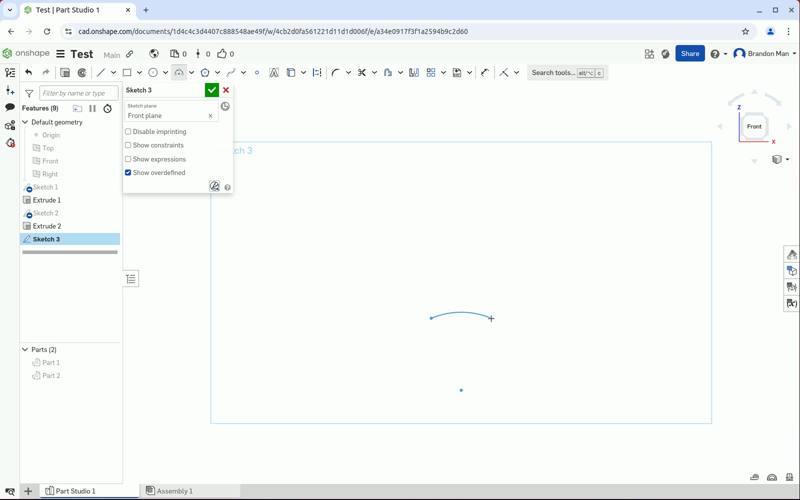
click(491, 318)
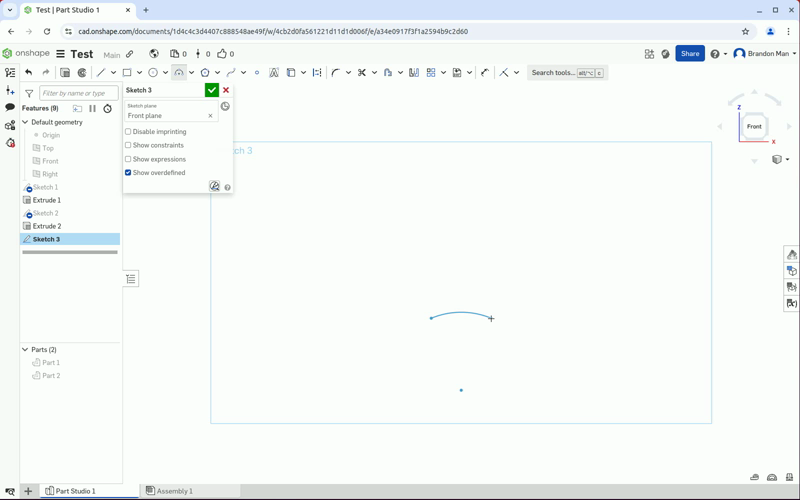
mouse_move(461, 306)
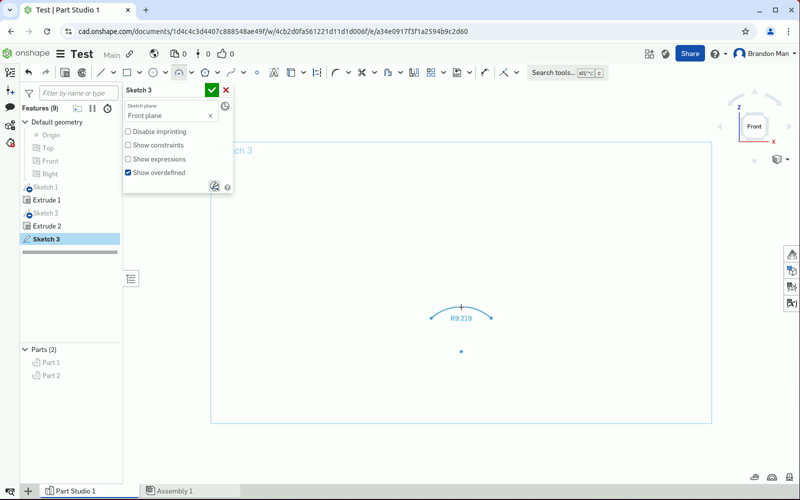
click(461, 306)
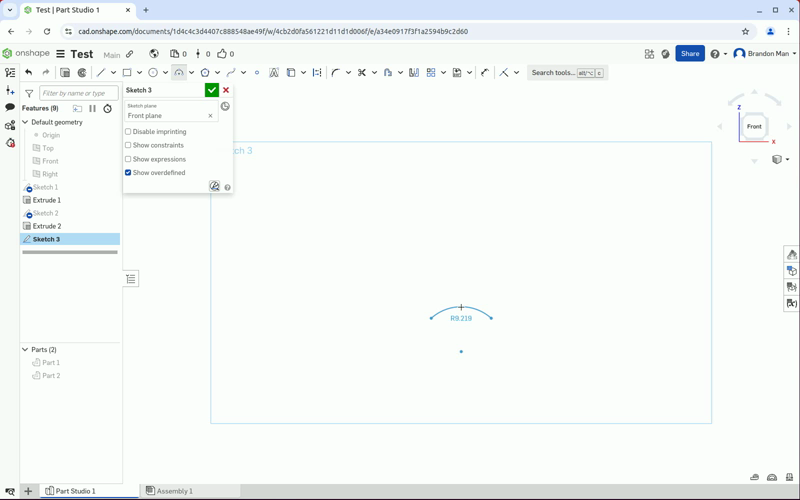
key_up(shift)
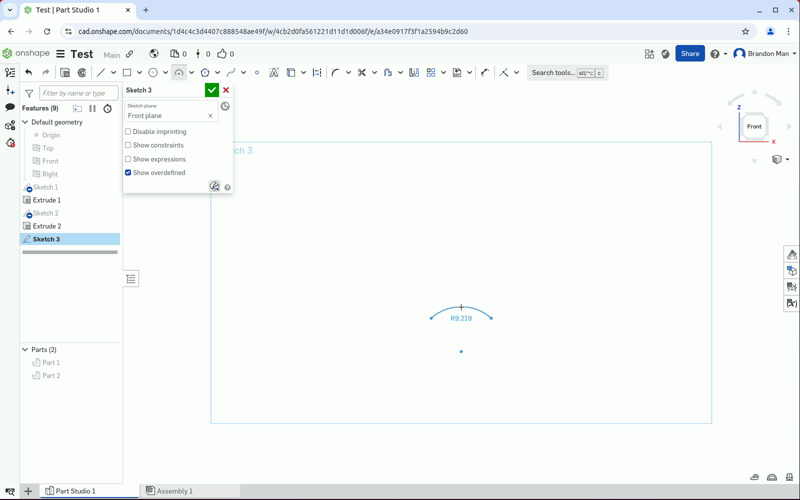
key(esc)
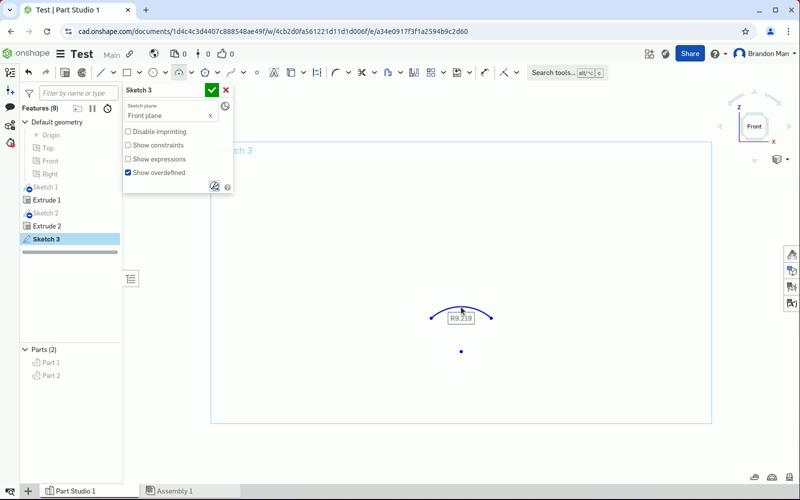
key(l)
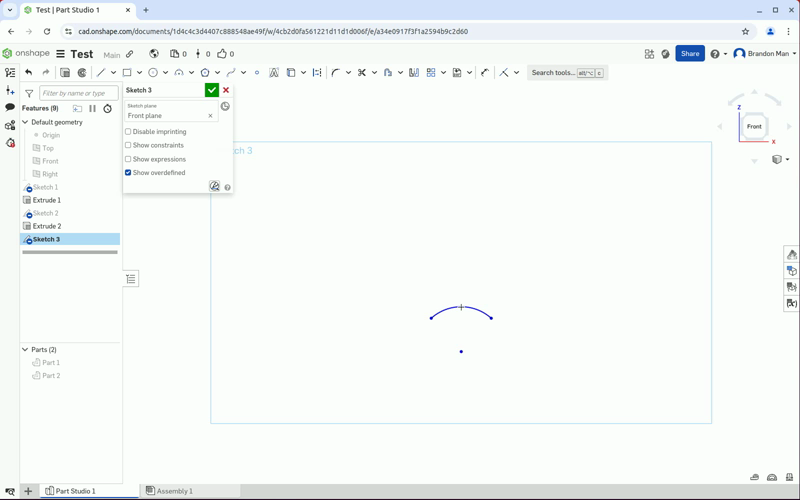
mouse_move(491, 318)
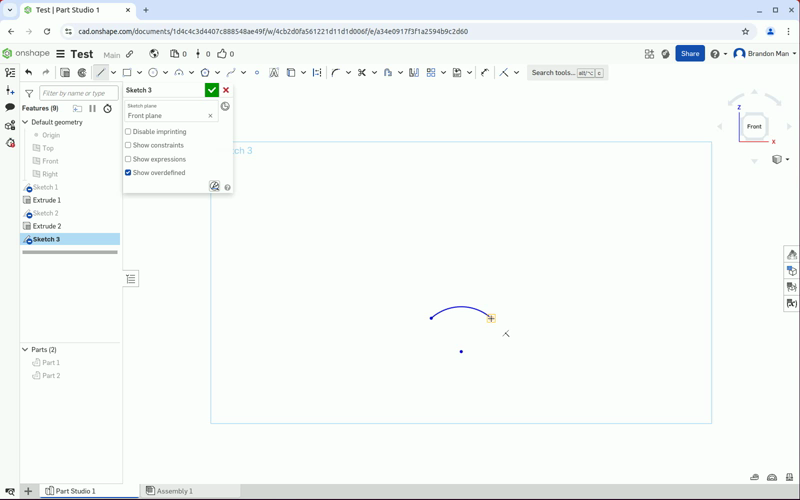
click(491, 318)
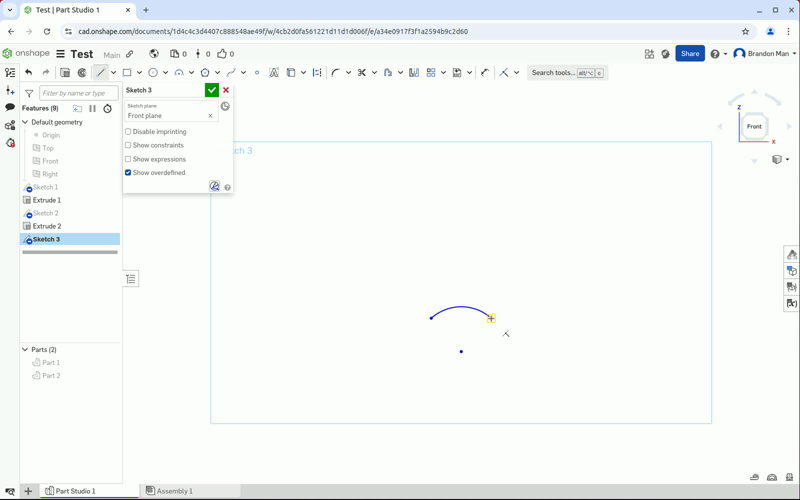
key_down(shift)
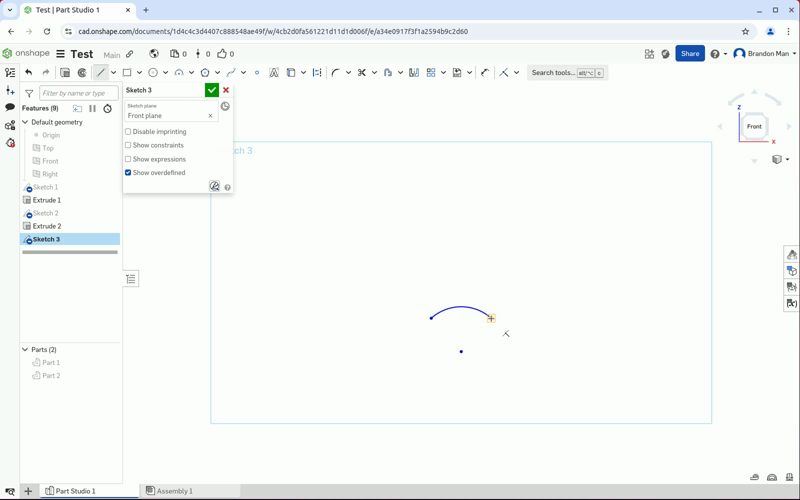
mouse_move(491, 237)
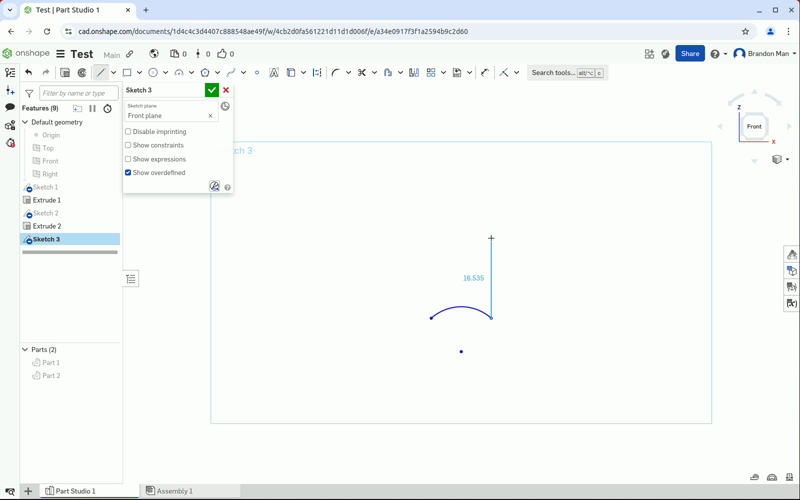
click(491, 237)
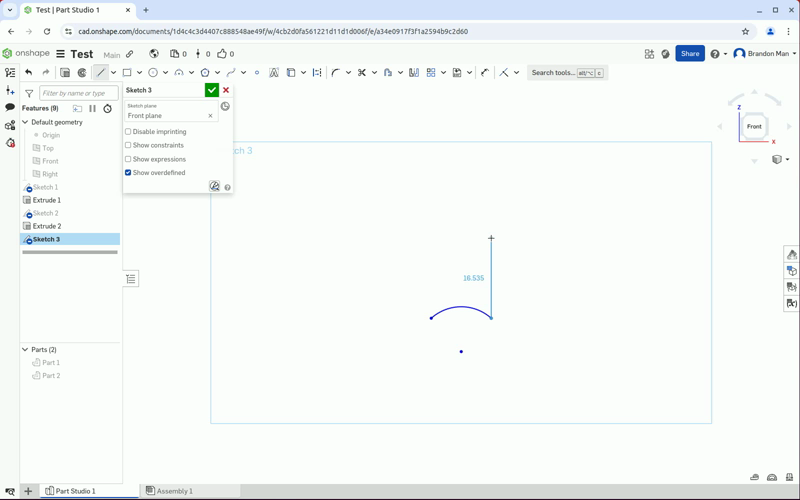
key_up(shift)
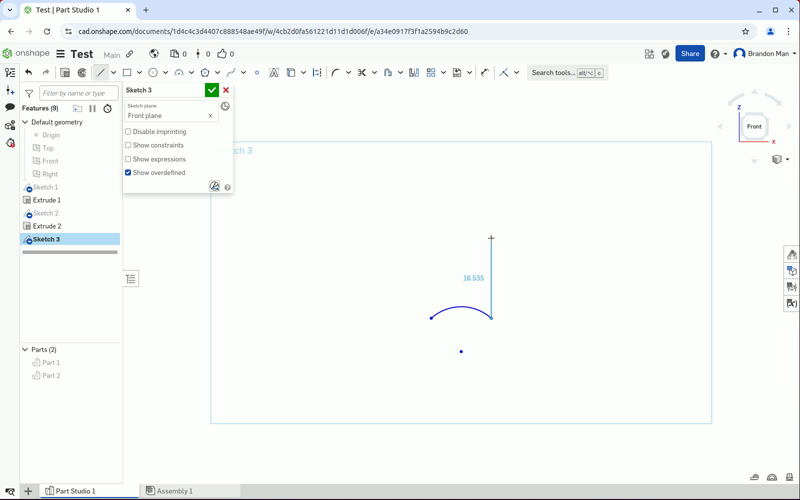
key(esc)
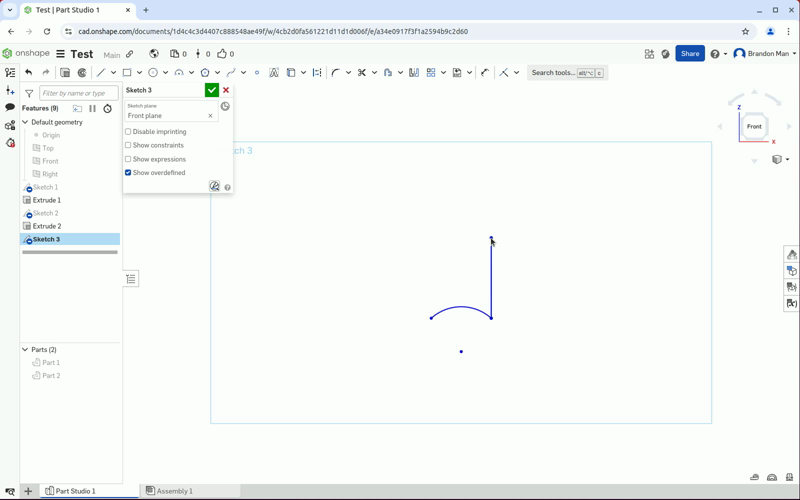
key(a)
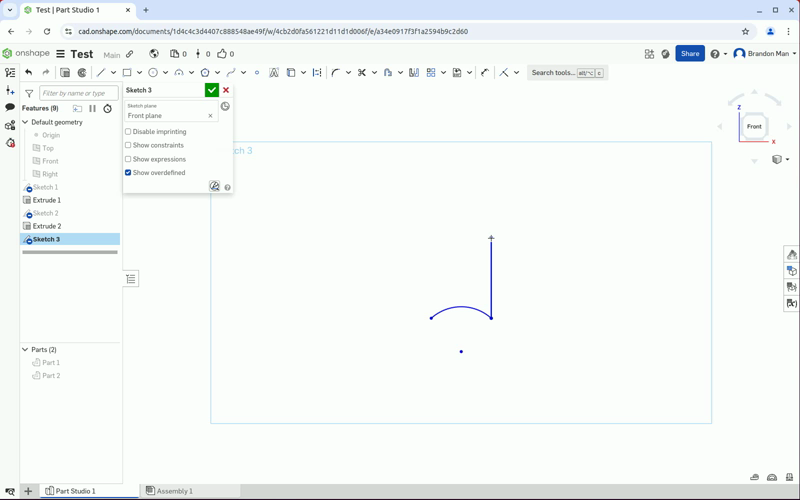
mouse_move(491, 237)
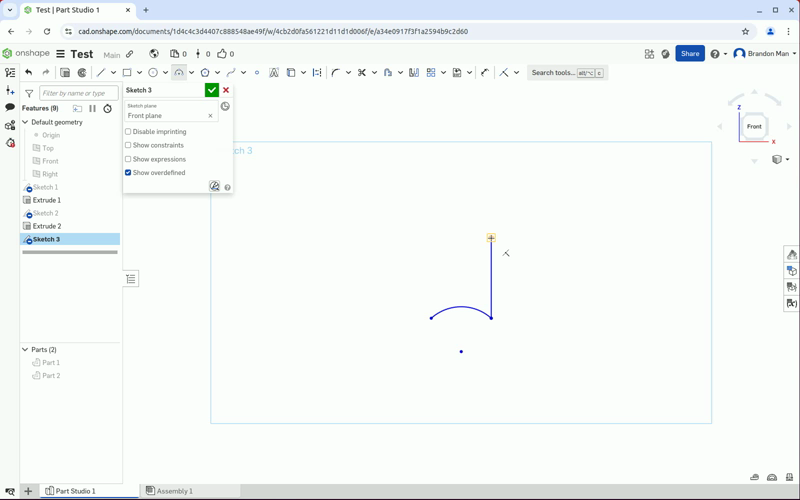
click(491, 237)
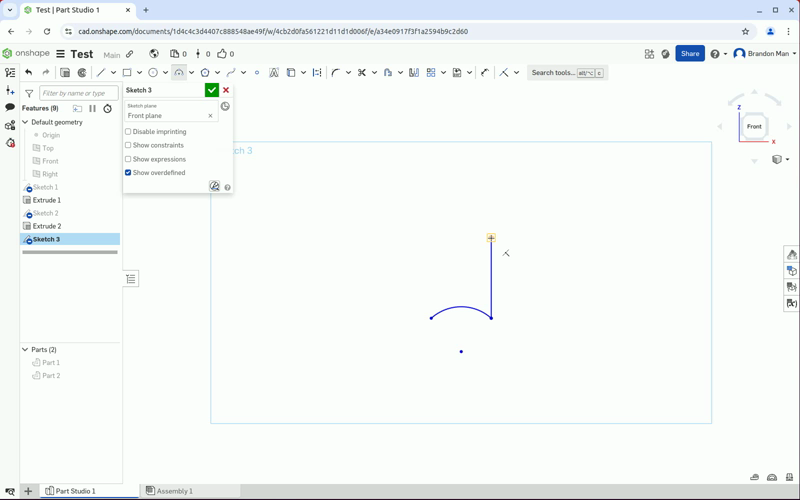
key_down(shift)
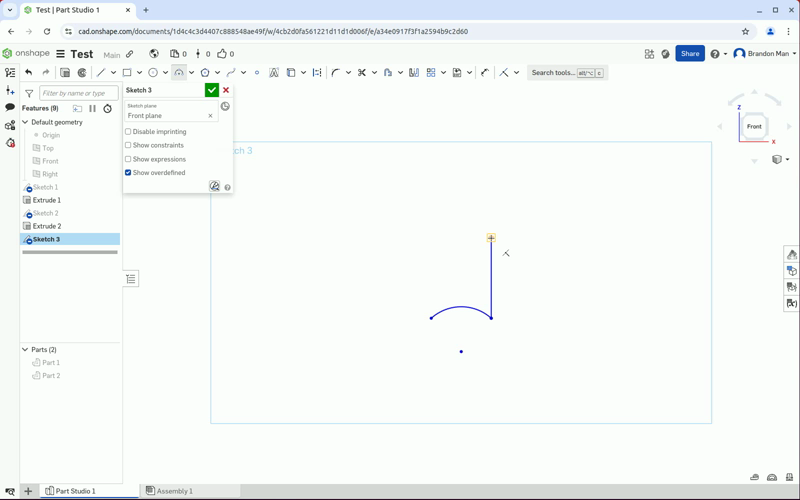
mouse_move(431, 237)
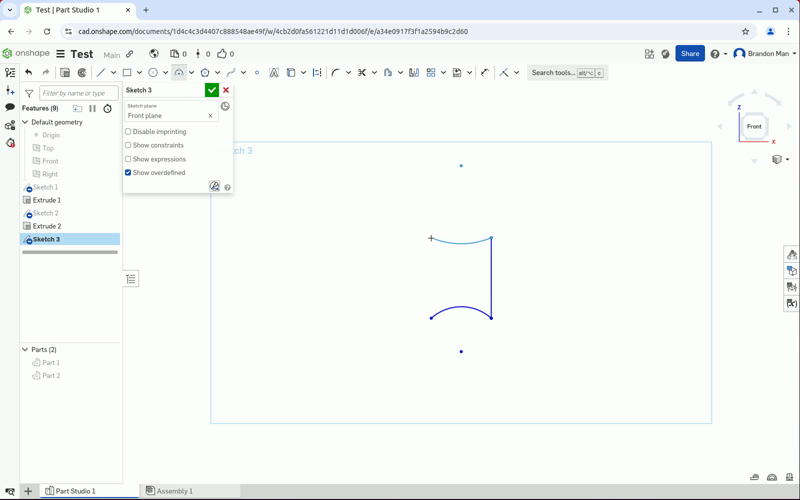
click(431, 237)
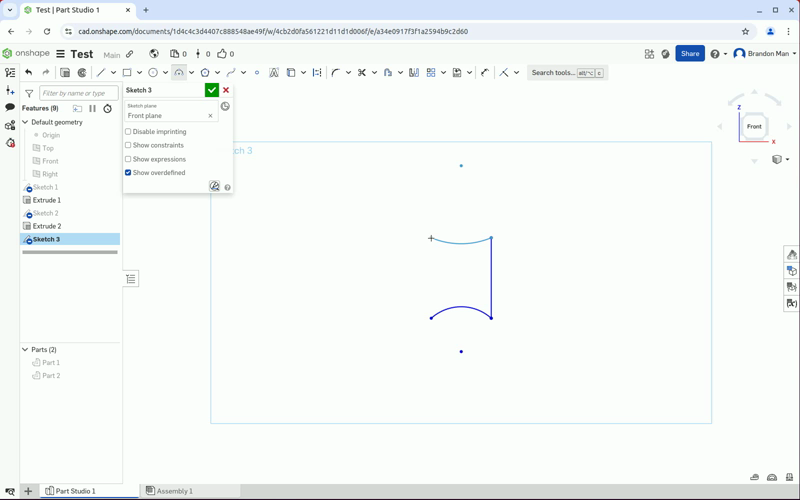
mouse_move(461, 265)
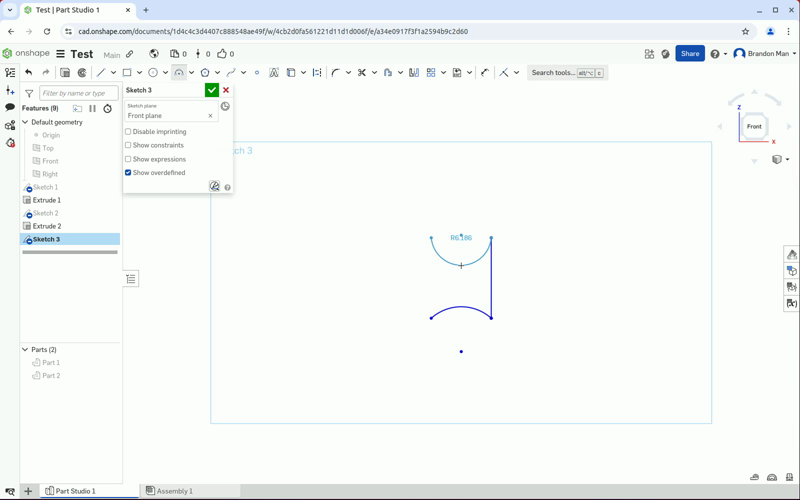
click(461, 265)
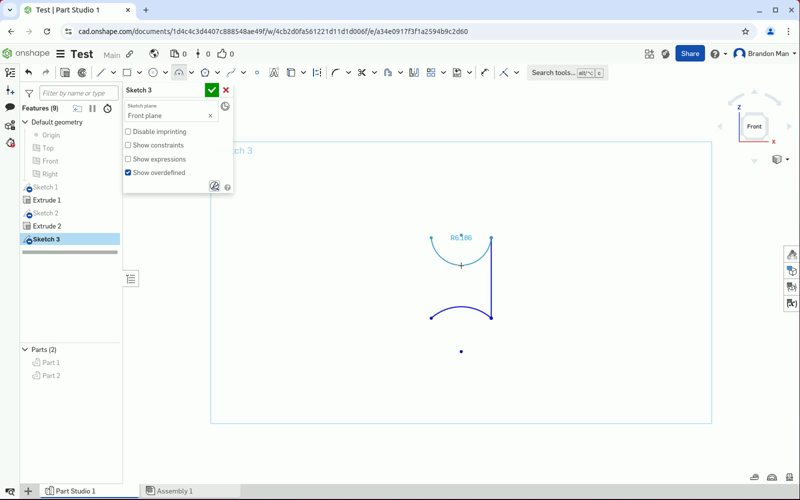
key_up(shift)
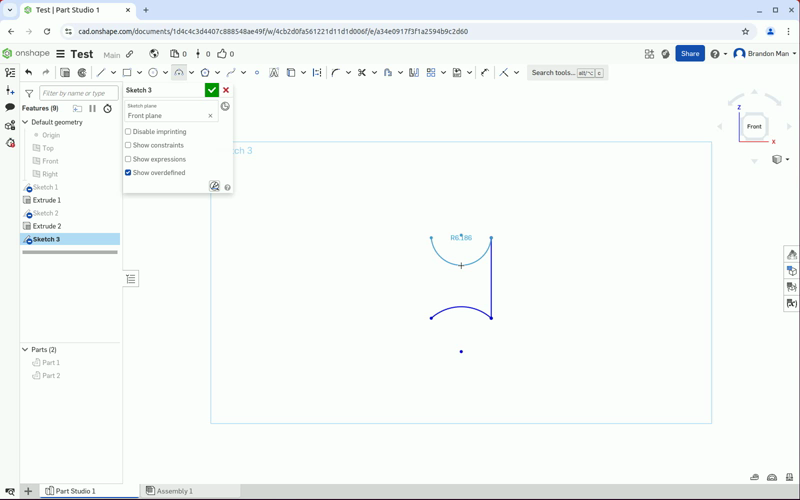
key(esc)
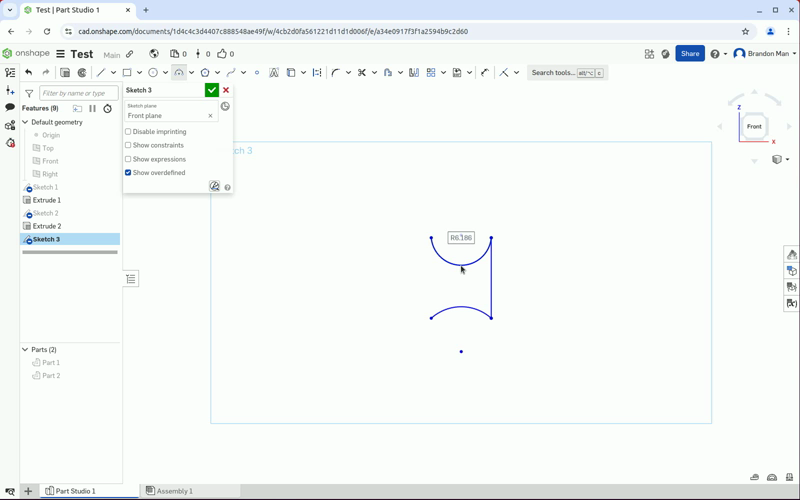
key(l)
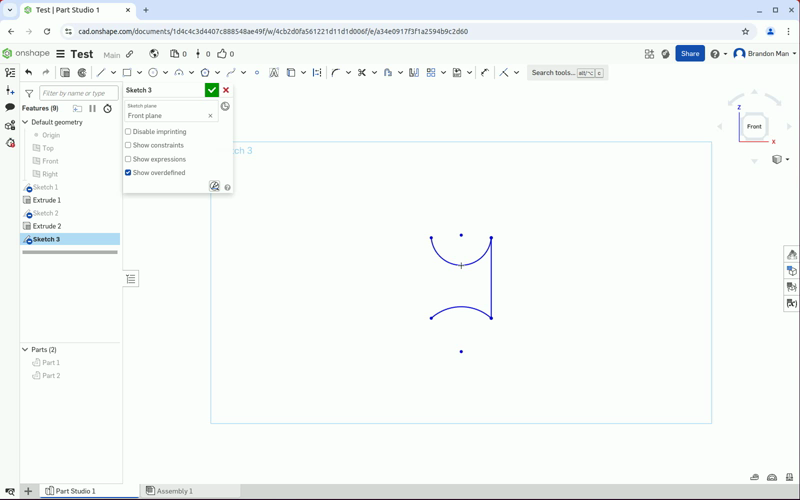
mouse_move(431, 237)
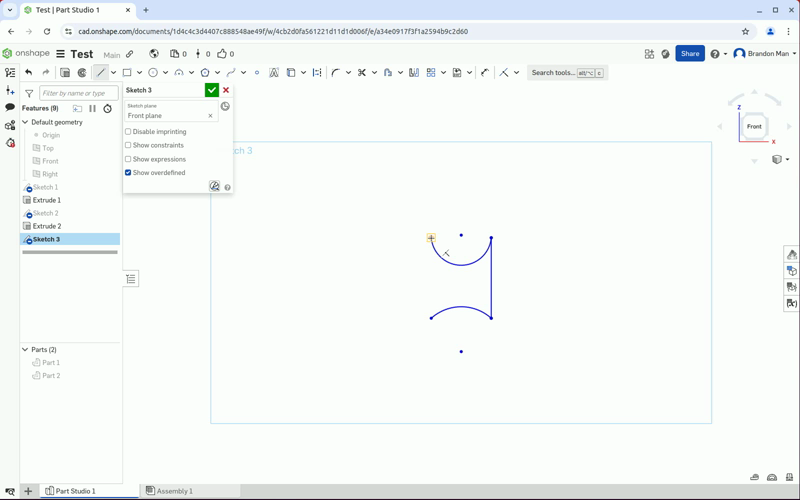
click(431, 237)
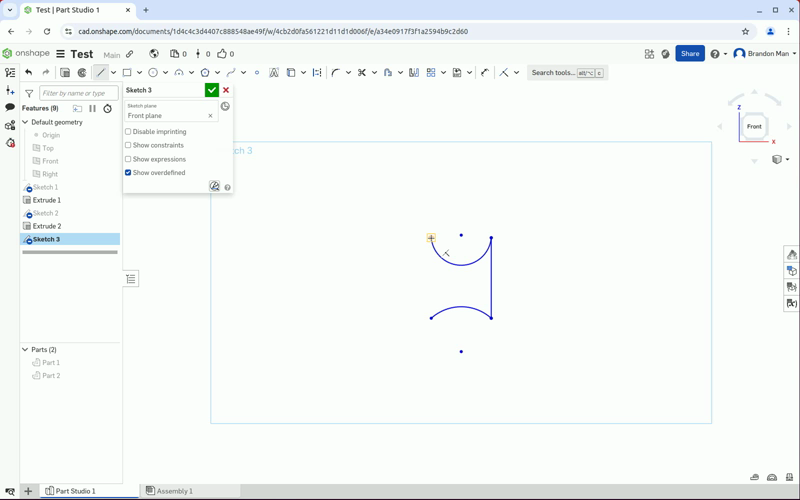
key_down(shift)
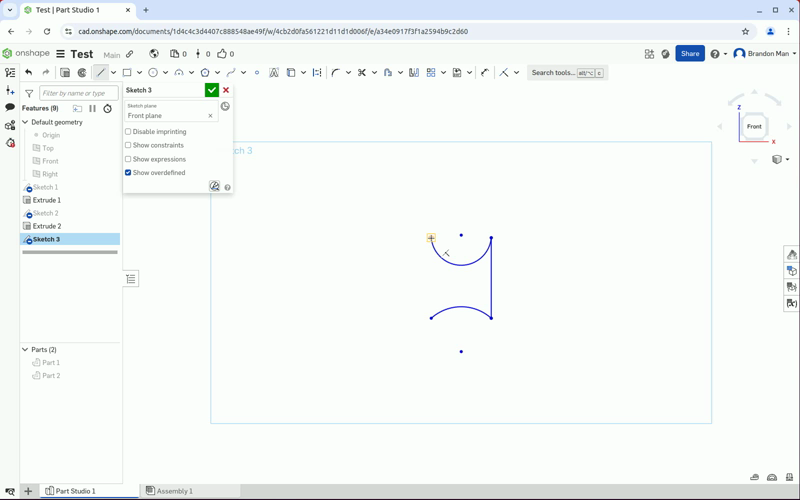
mouse_move(431, 318)
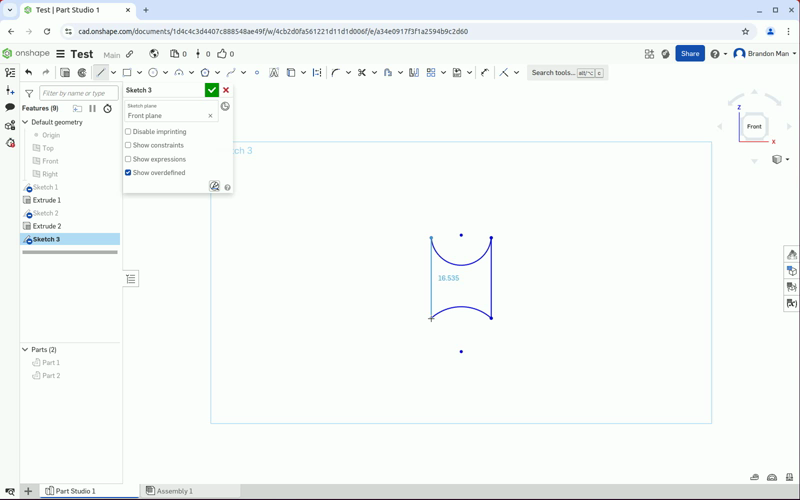
key_up(shift)
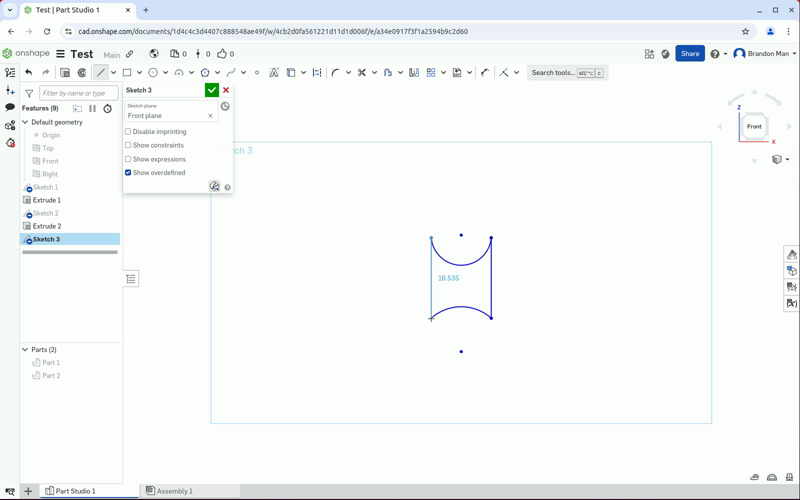
click(431, 318)
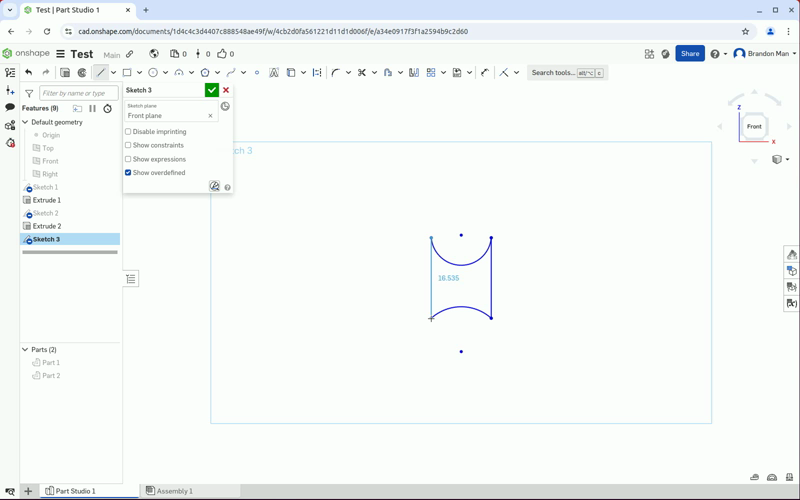
key(esc)
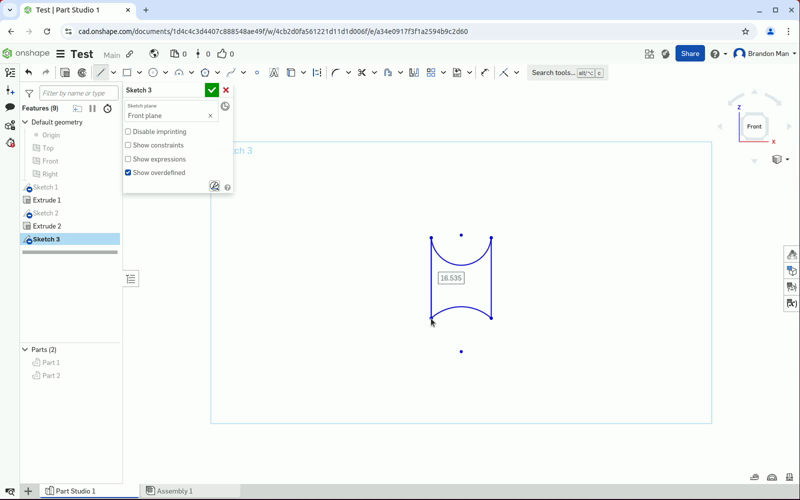
mouse_move(461, 271)
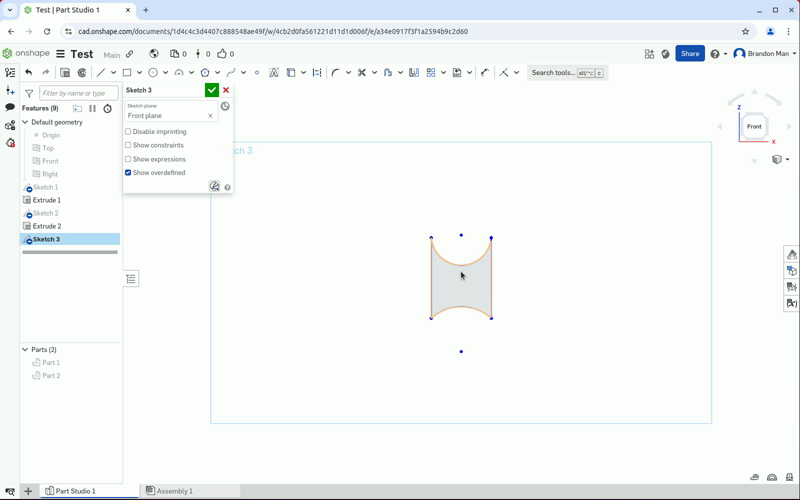
click(461, 271)
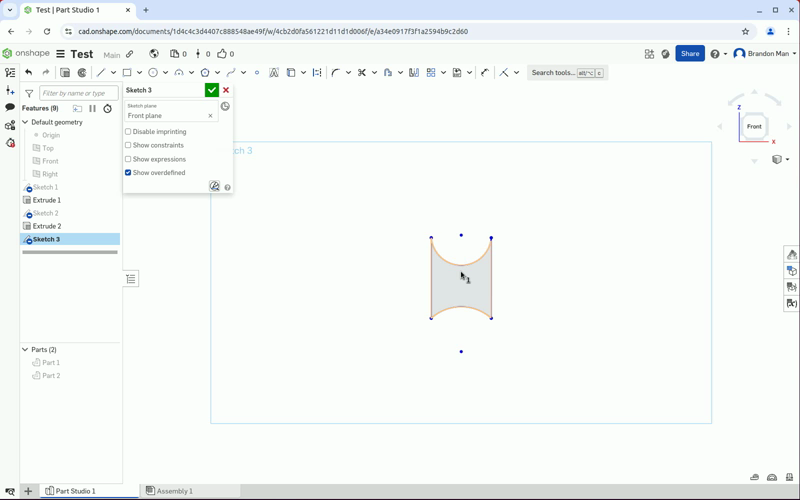
mouse_move(73, 352)
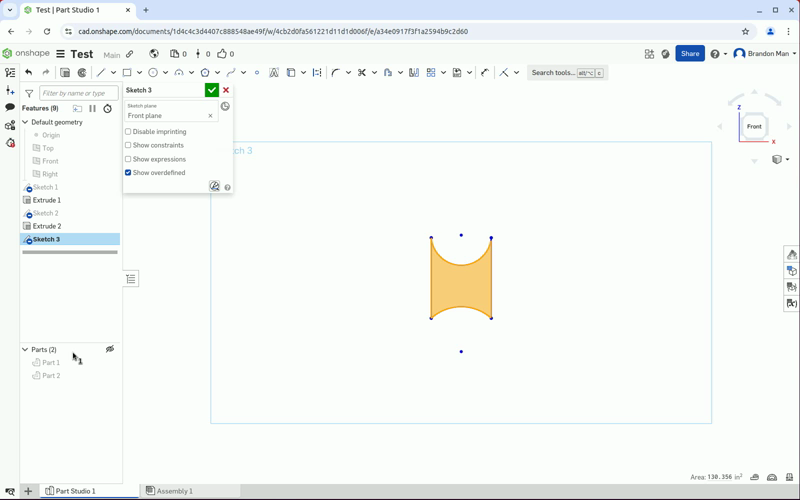
key(shift+y)
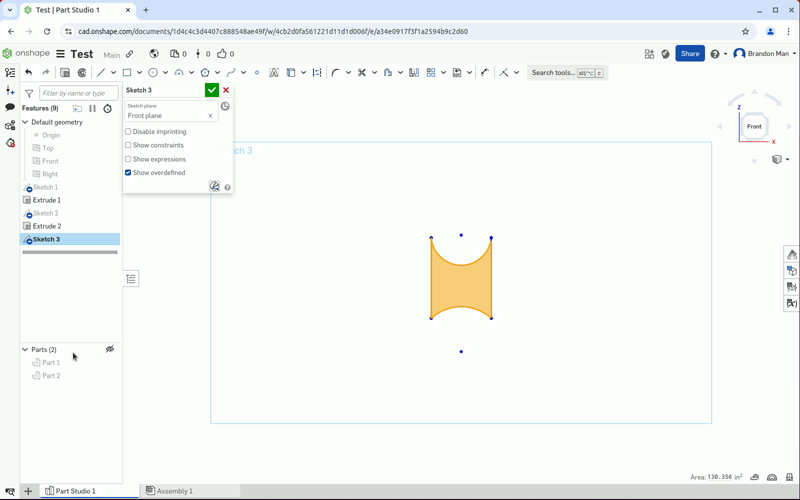
key(shift+e)
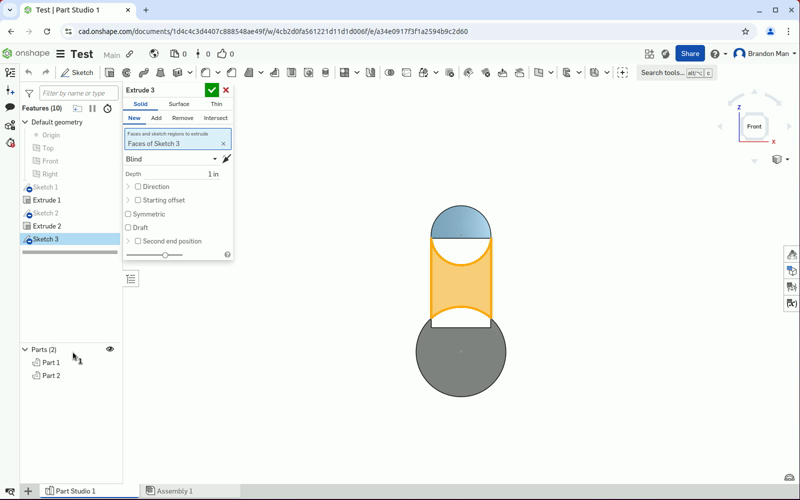
mouse_move(143, 106)
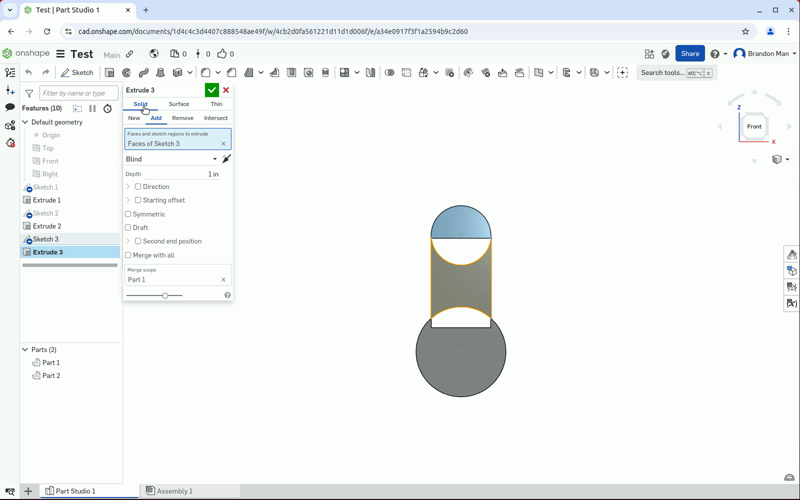
click(143, 106)
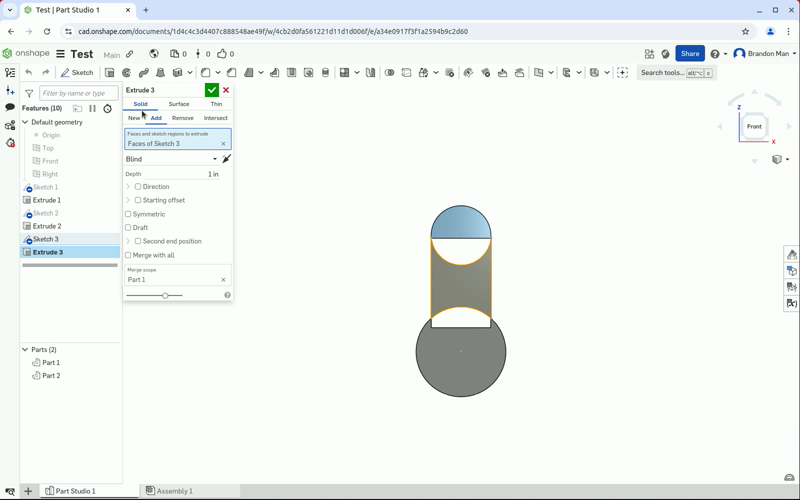
mouse_move(137, 120)
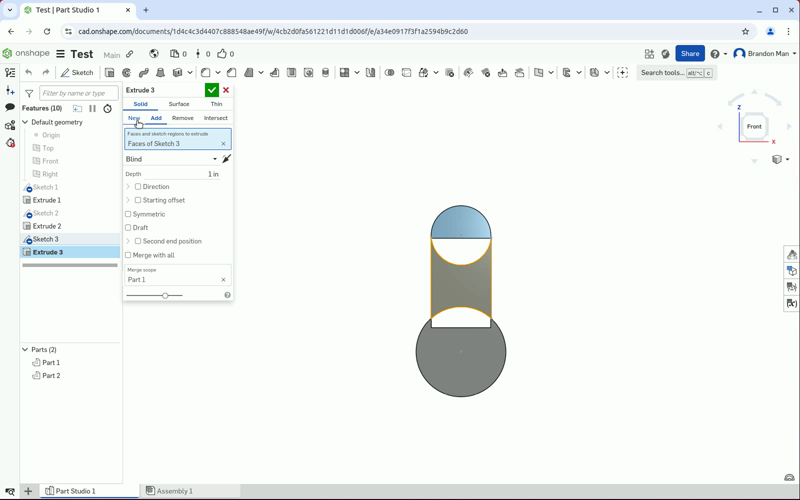
click(137, 120)
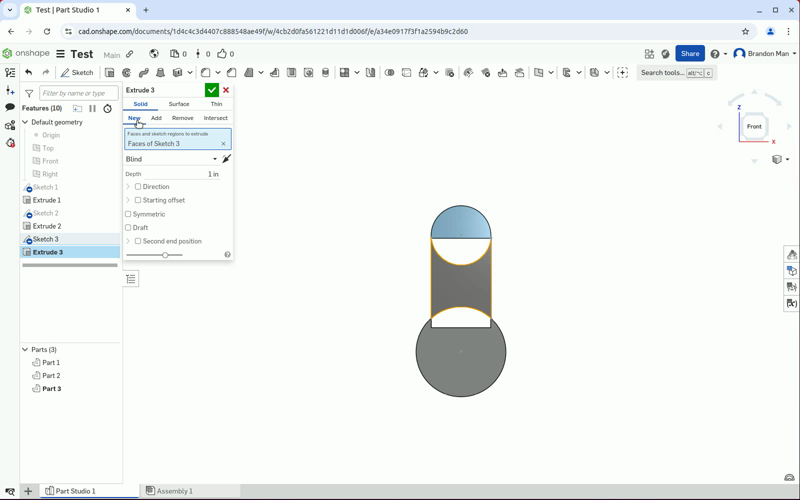
key(tab, 4)
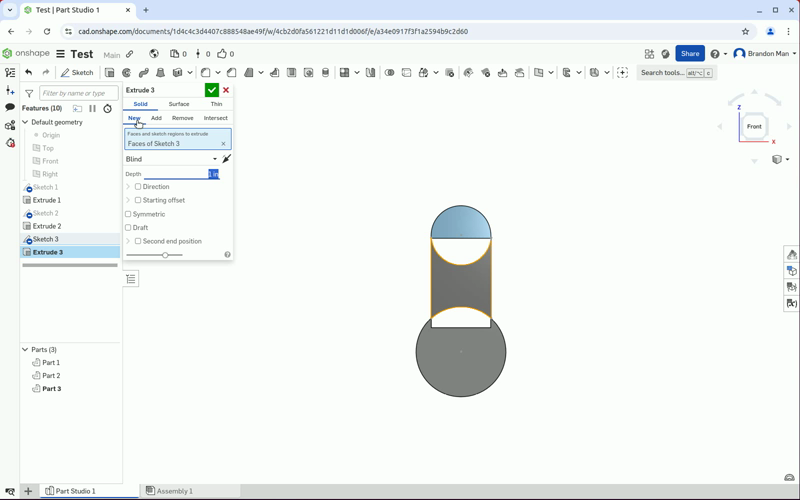
text(6.018)
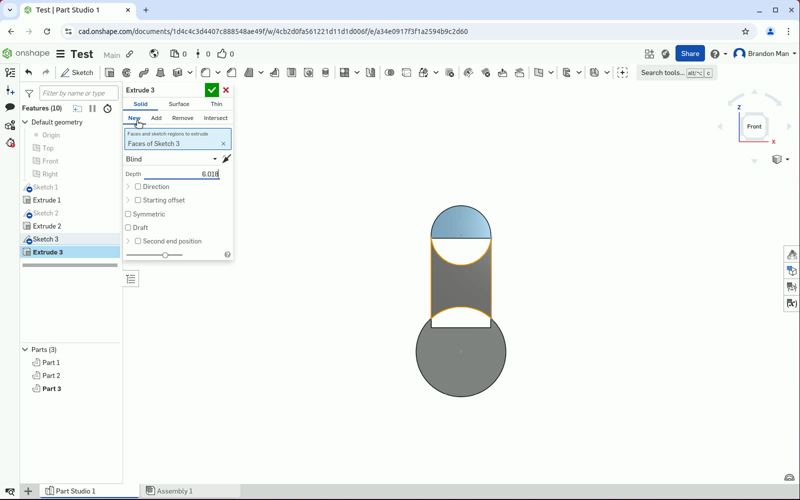
key(enter)
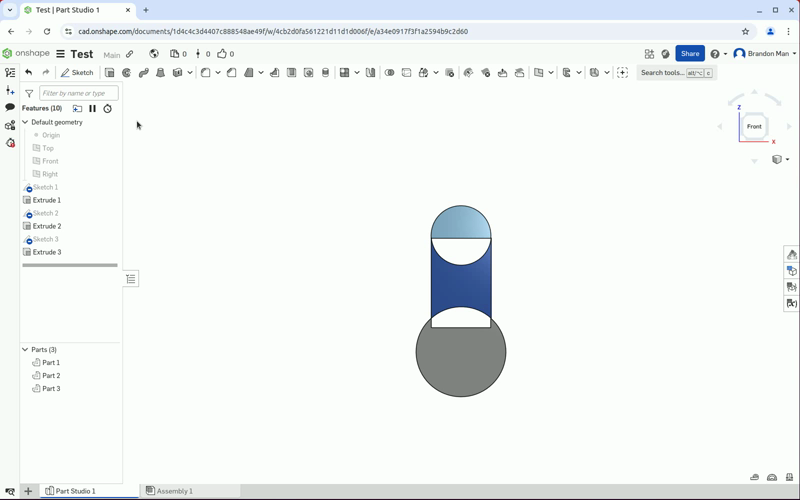
key(shift+h)
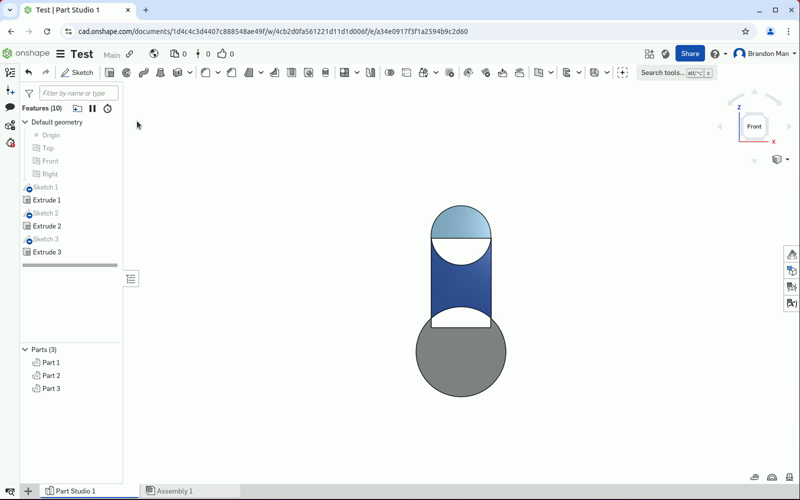
key(shift+h)
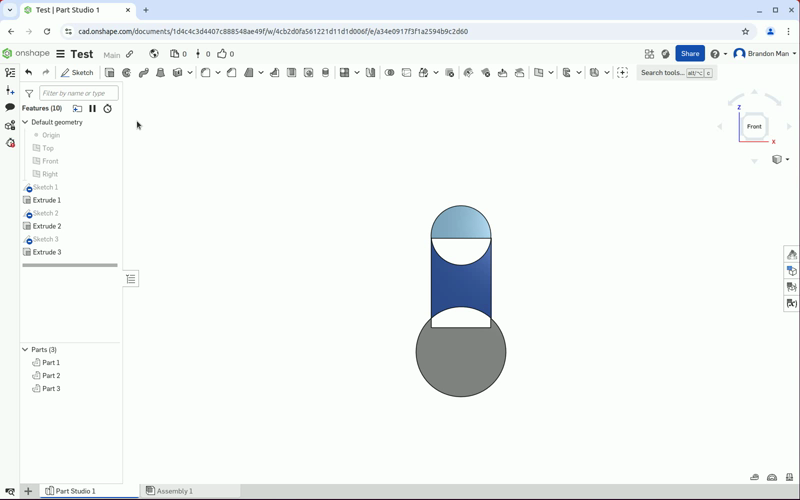
mouse_move(73, 189)
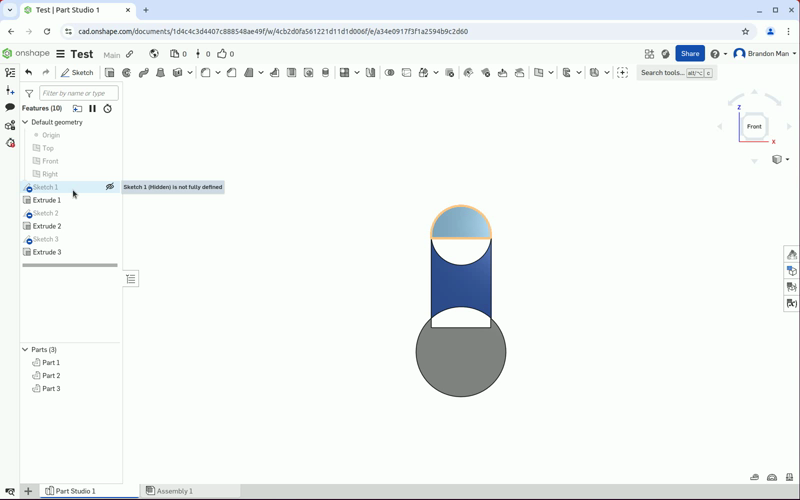
click(73, 189)
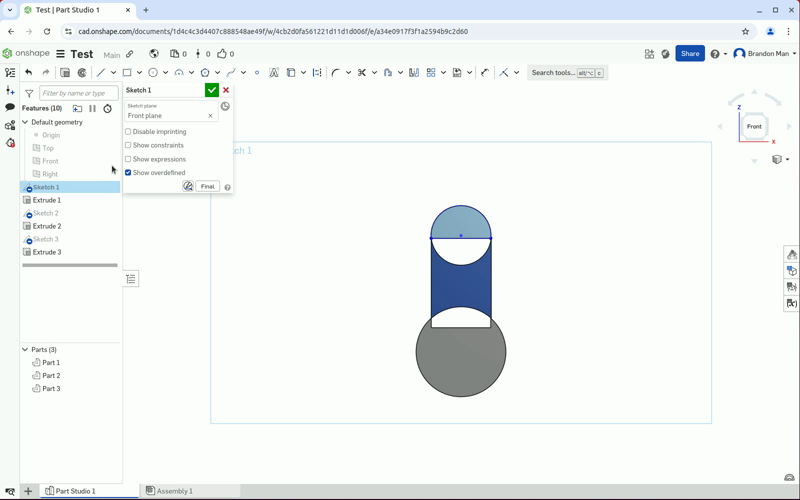
mouse_move(229, 92)
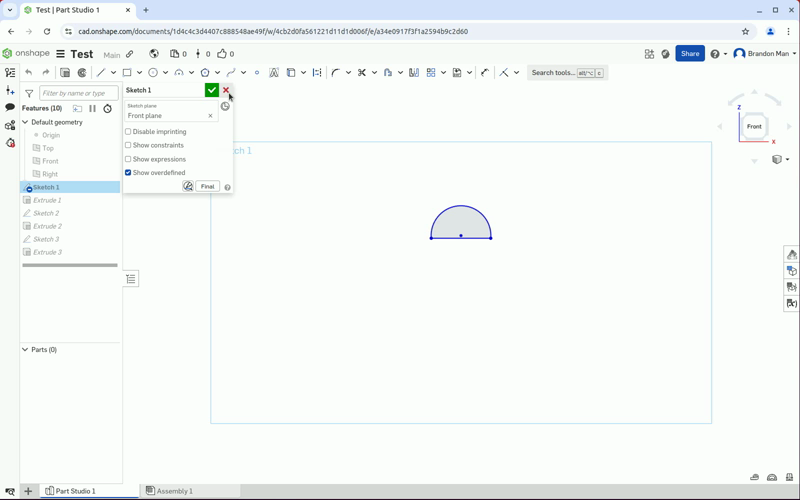
click(229, 92)
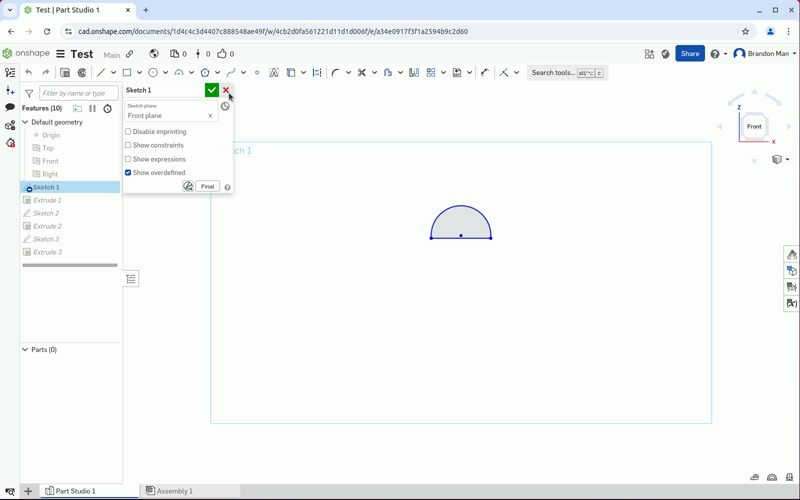
key(shift+s)
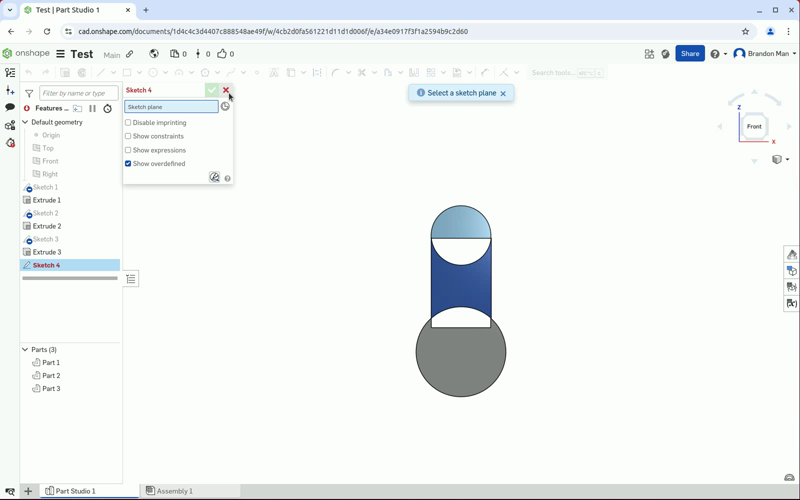
mouse_move(73, 163)
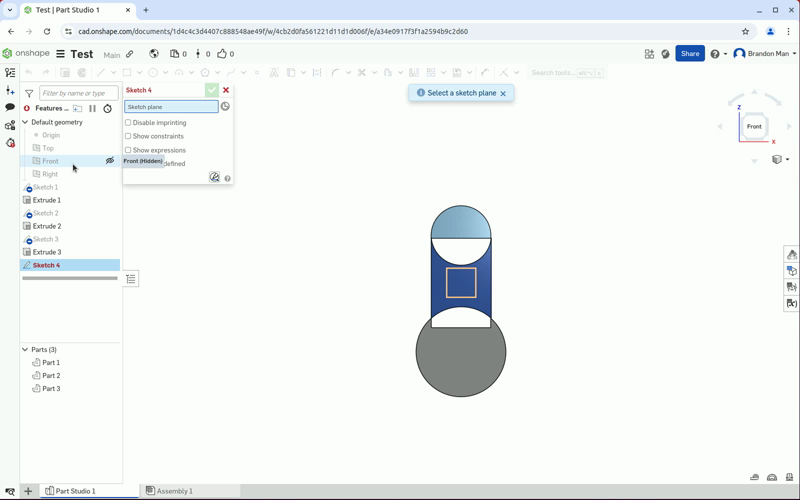
click(73, 163)
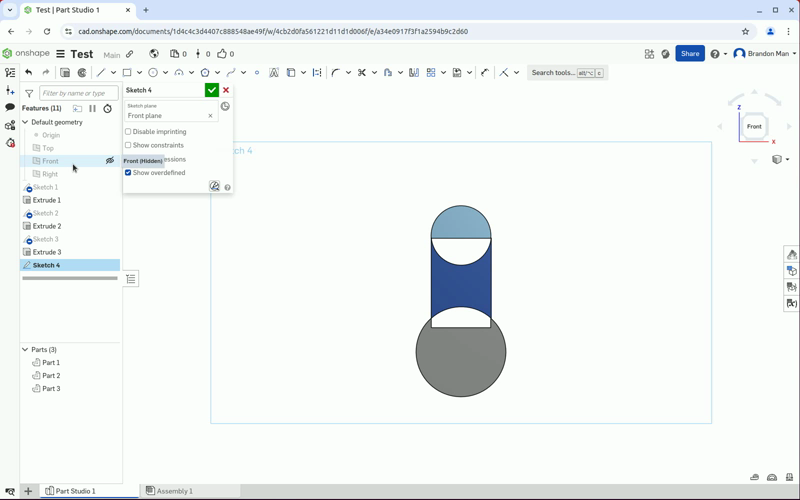
mouse_move(73, 352)
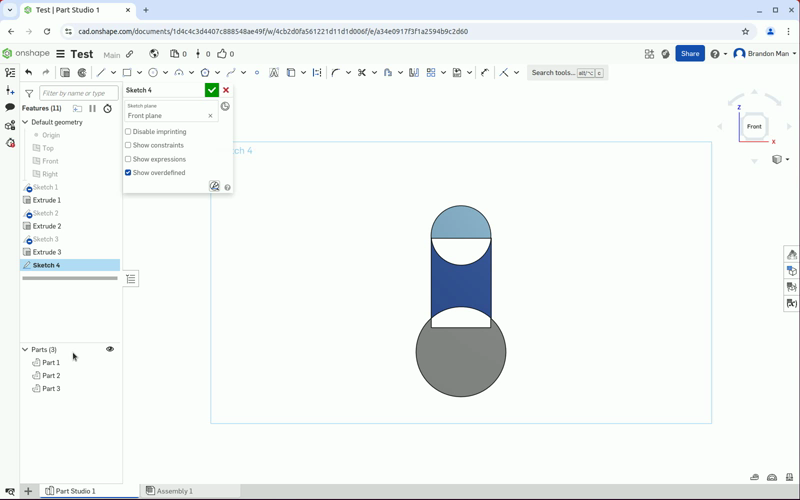
key(y)
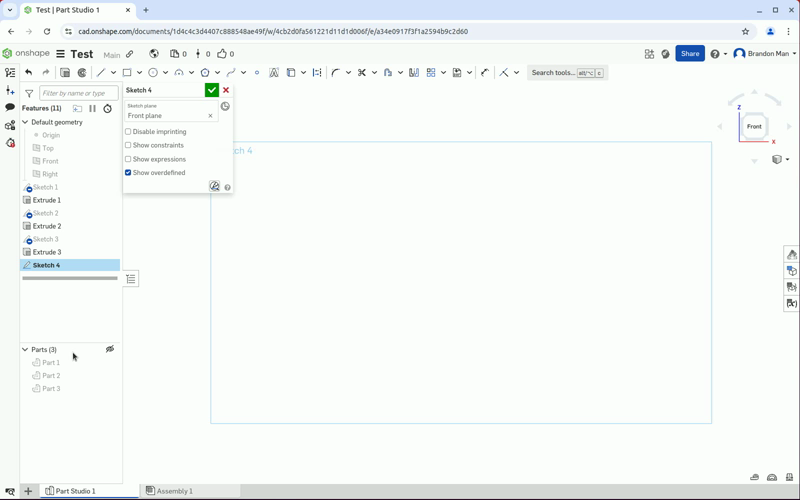
key(a)
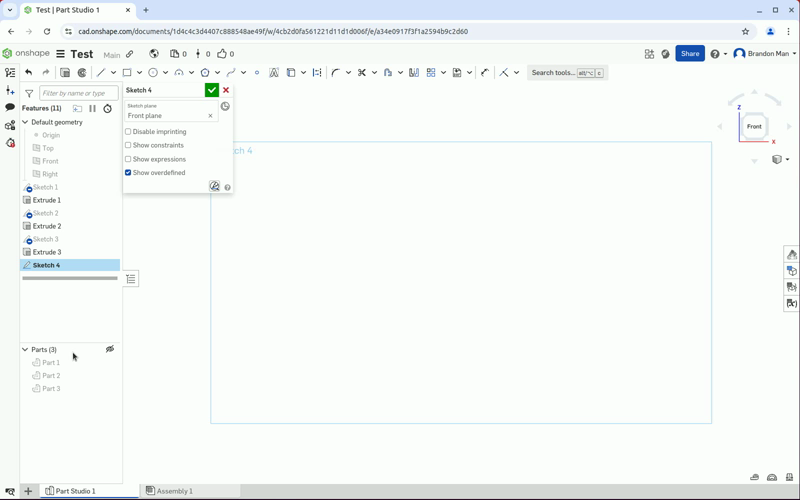
key_down(shift)
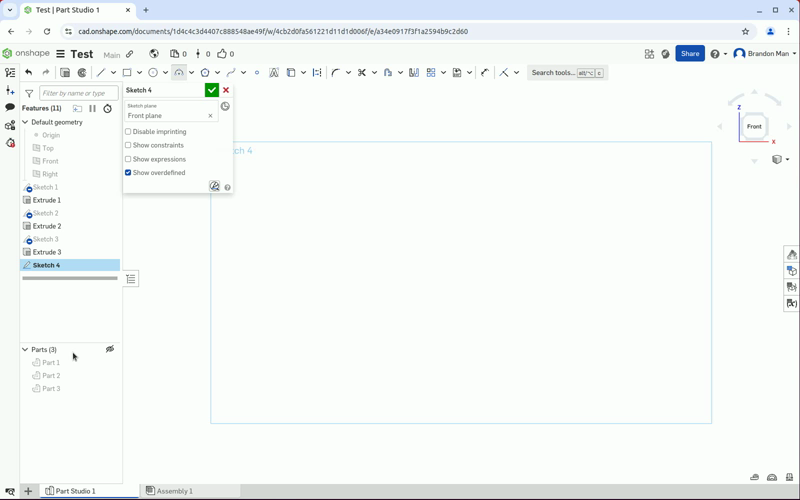
mouse_move(431, 238)
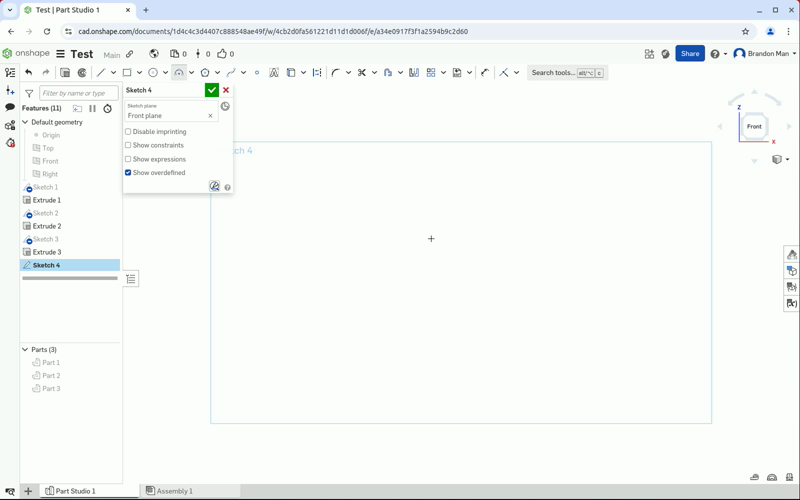
click(431, 238)
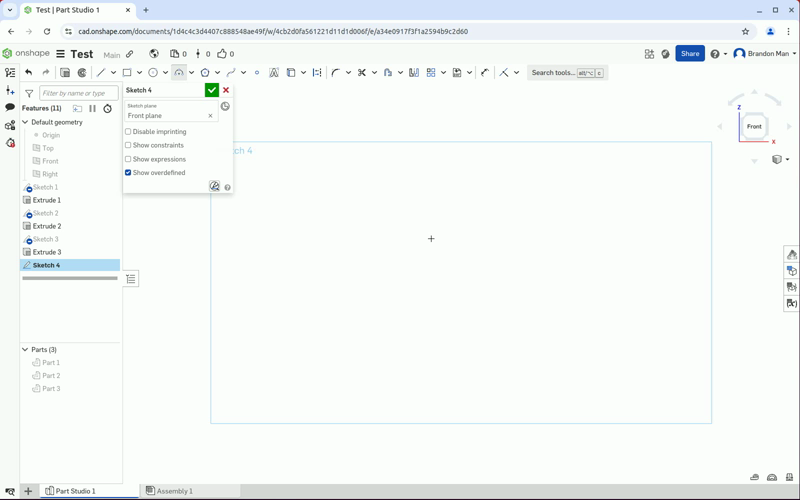
key_up(shift)
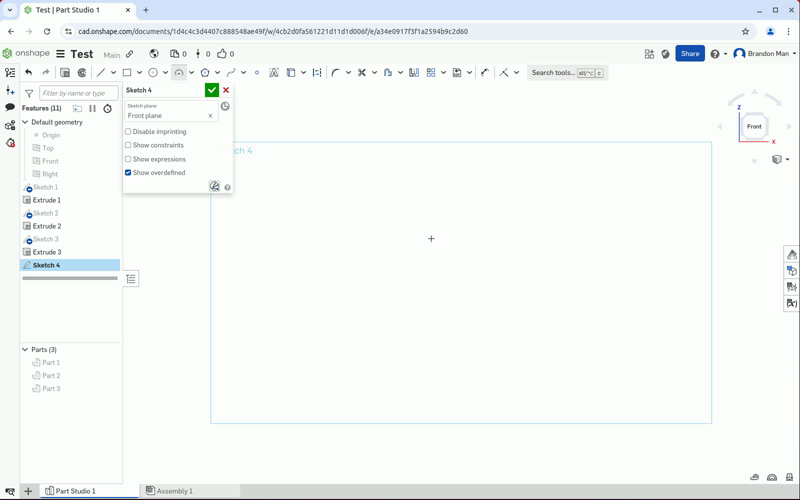
key_down(shift)
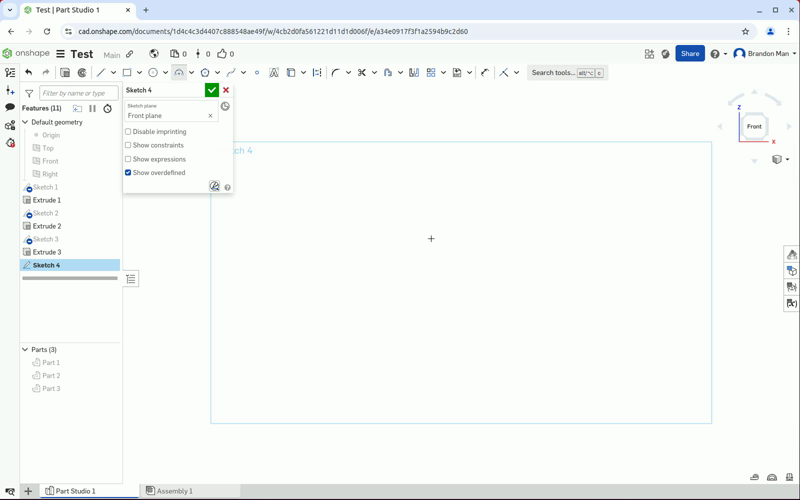
mouse_move(490, 238)
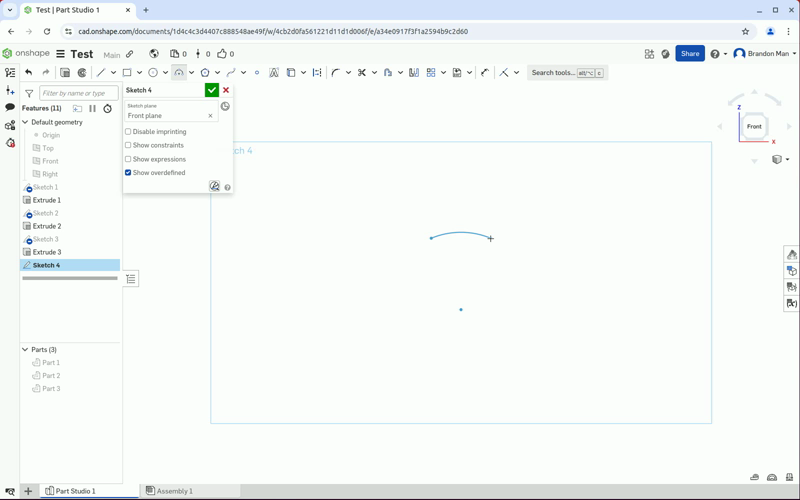
click(490, 238)
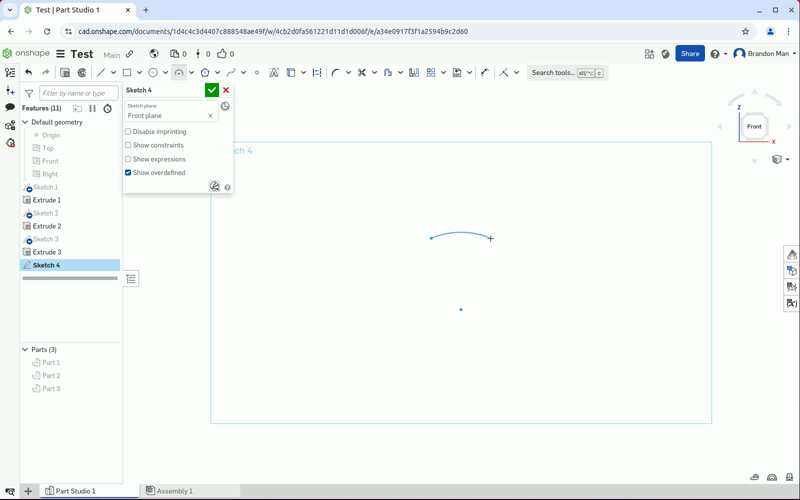
mouse_move(461, 265)
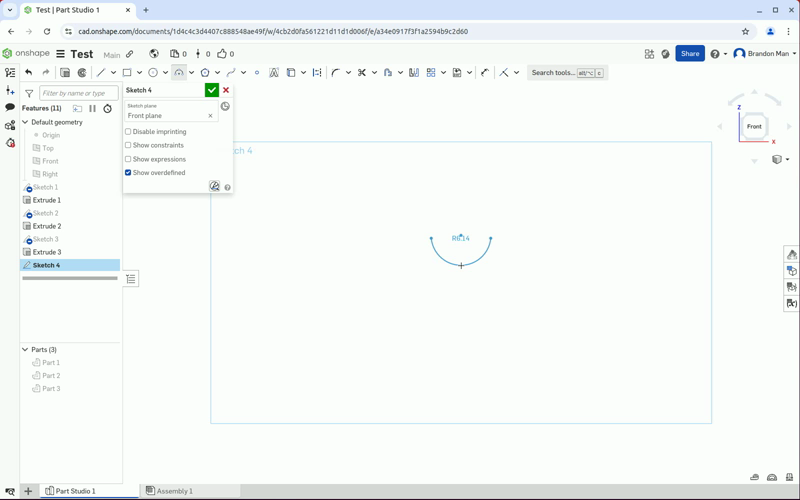
click(461, 265)
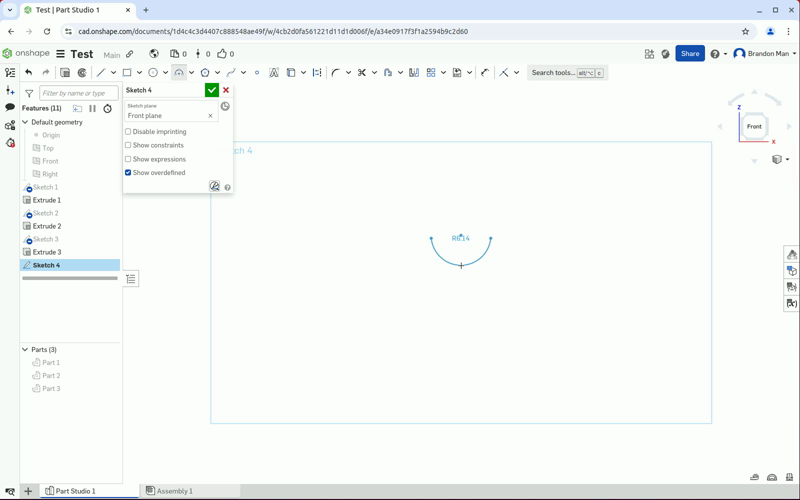
key_up(shift)
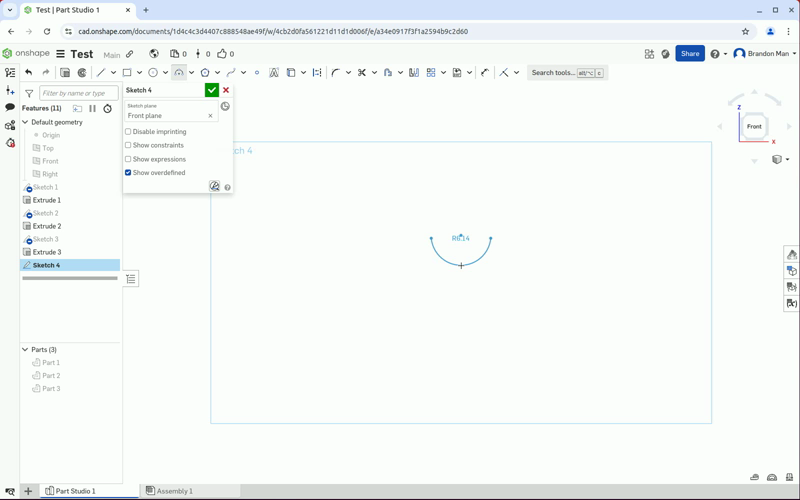
key(esc)
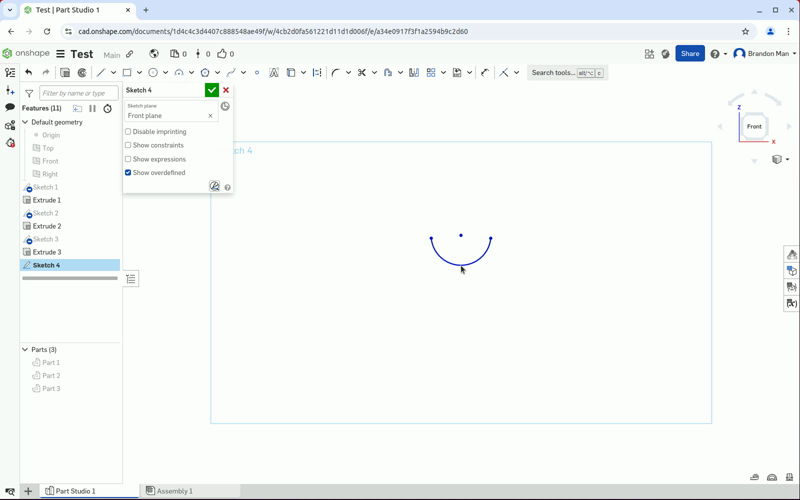
key(l)
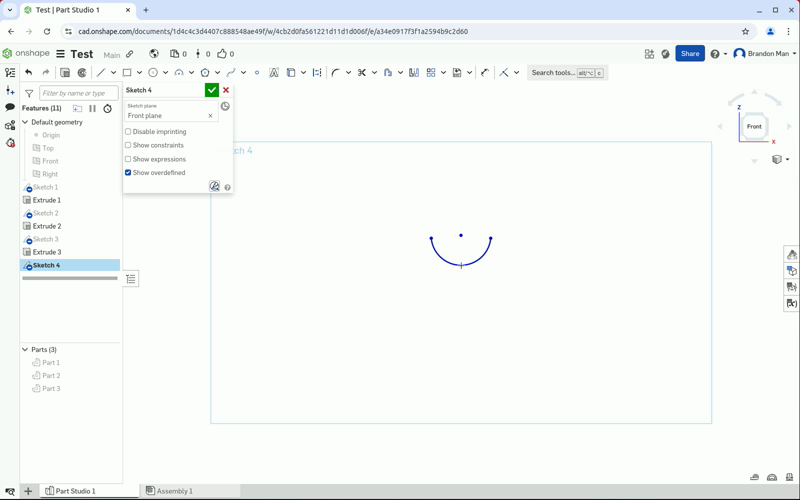
mouse_move(490, 238)
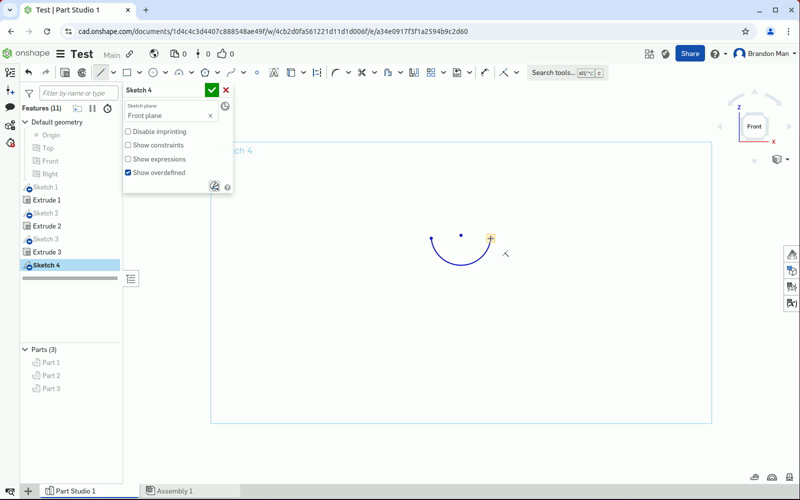
click(490, 238)
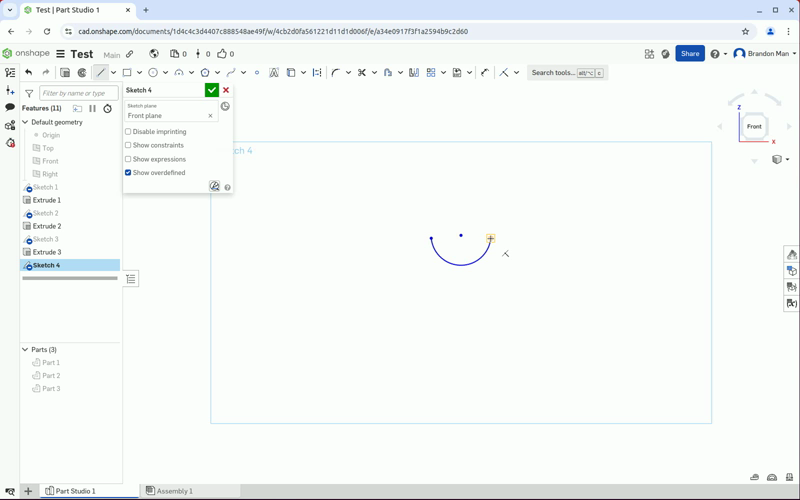
mouse_move(520, 238)
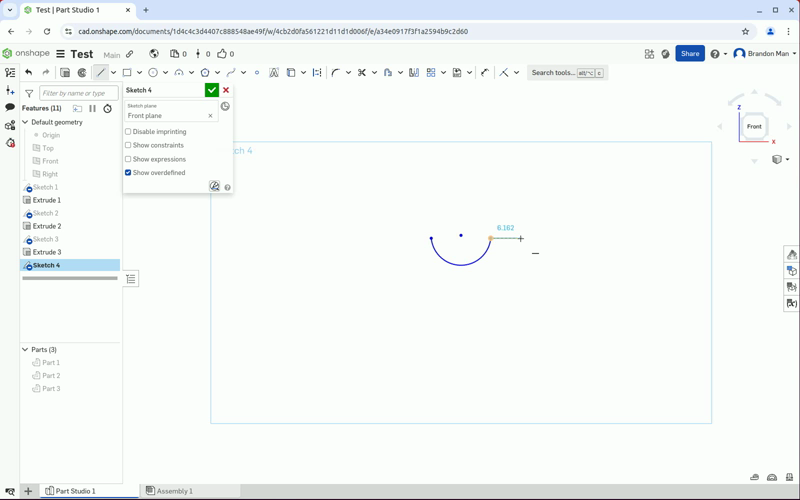
key_down(shift)
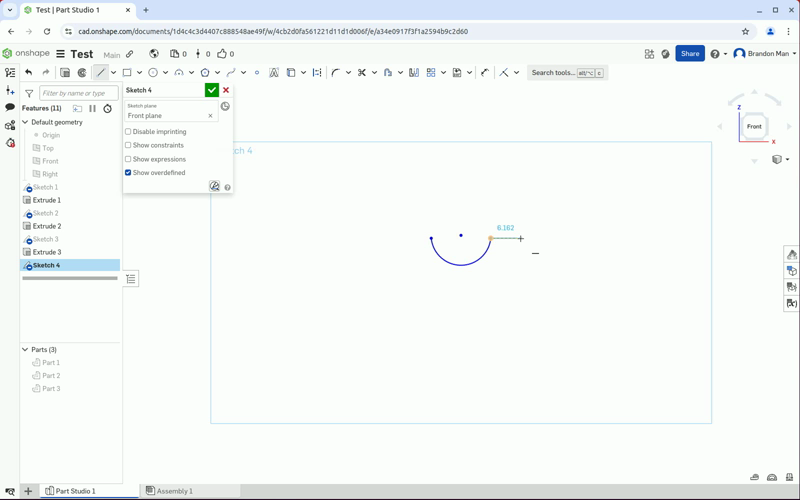
mouse_move(431, 238)
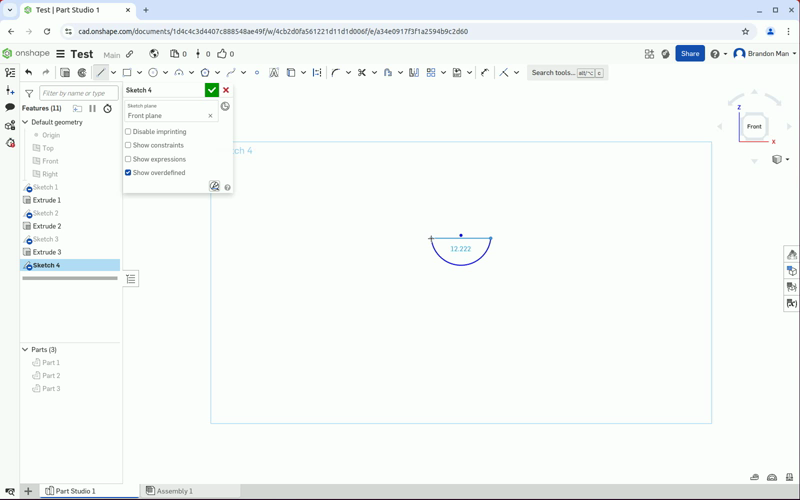
key_up(shift)
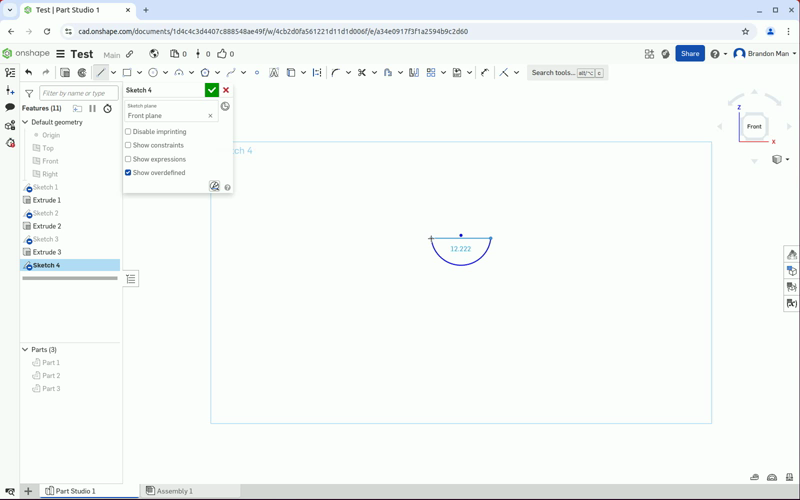
click(431, 238)
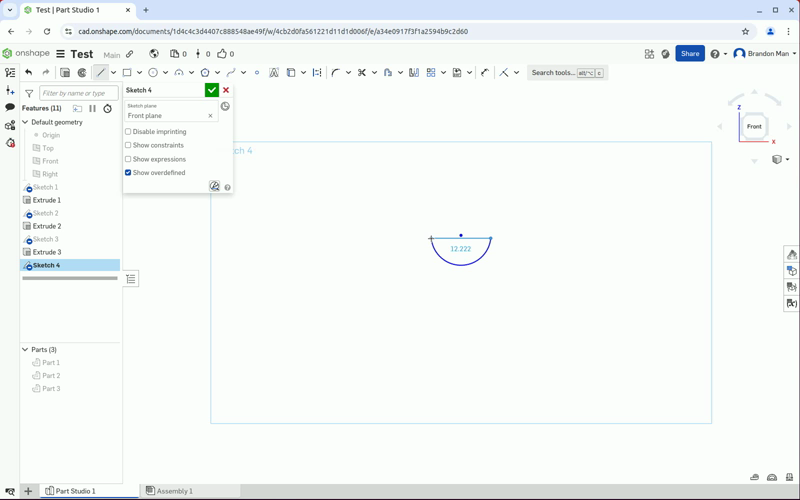
key(esc)
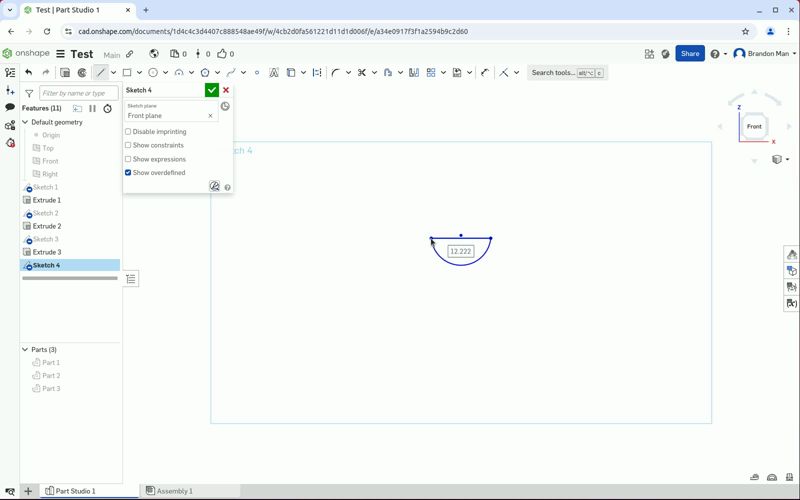
mouse_move(464, 245)
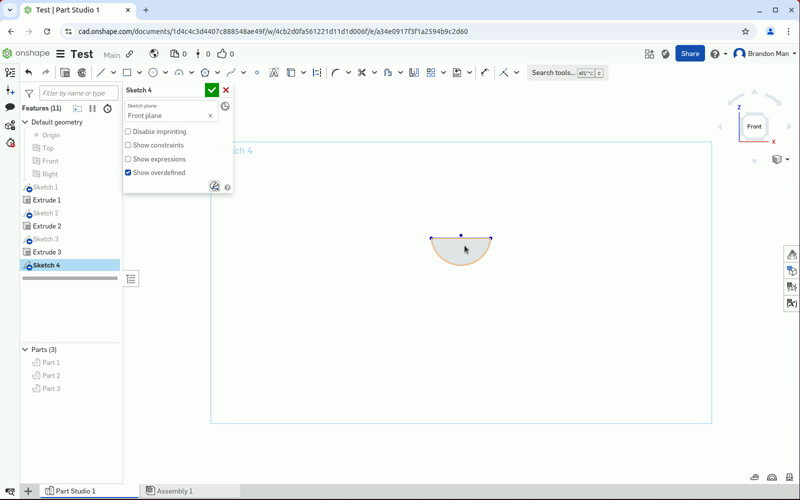
scroll(6)
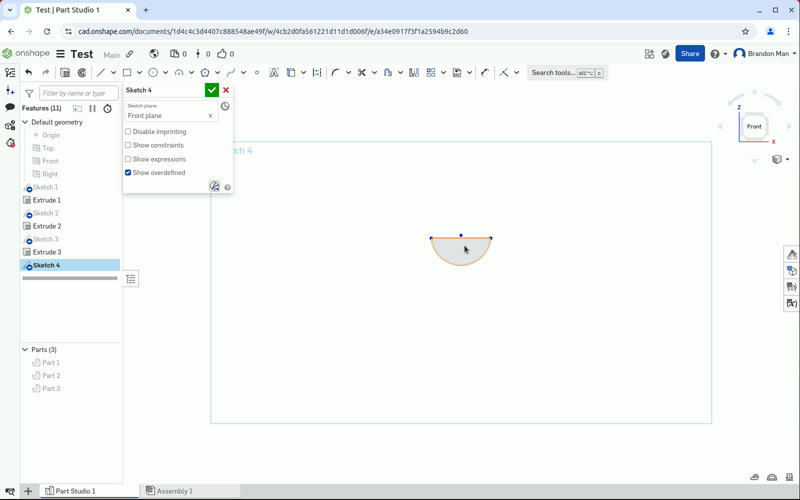
scroll(6)
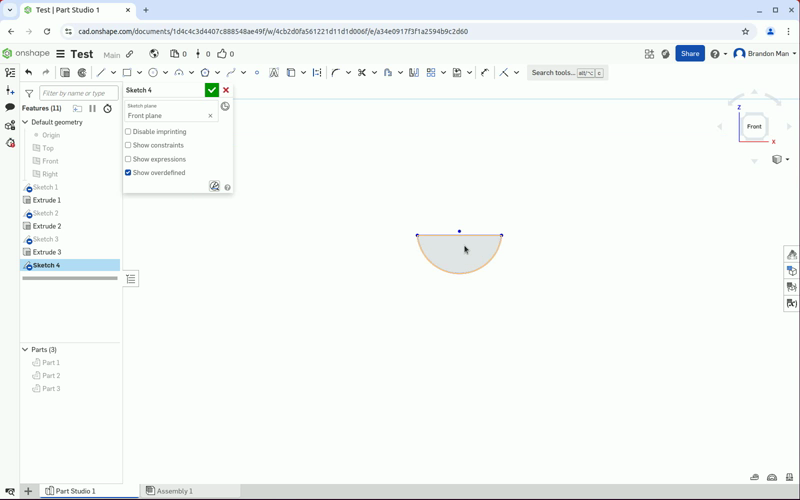
scroll(6)
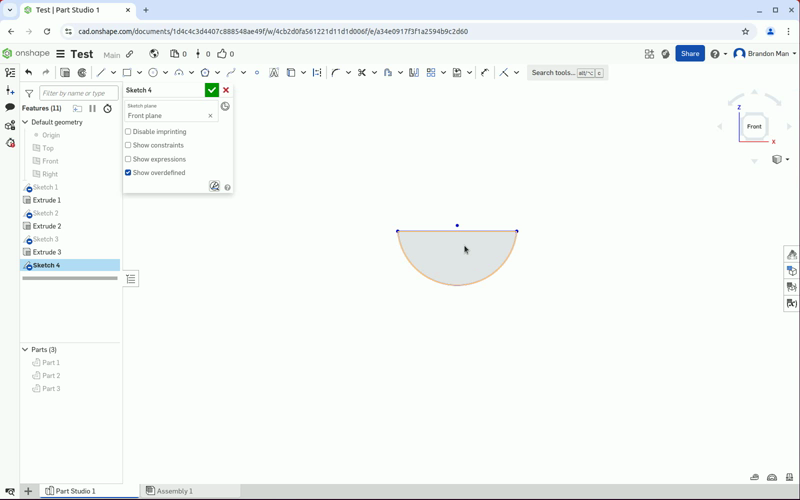
scroll(6)
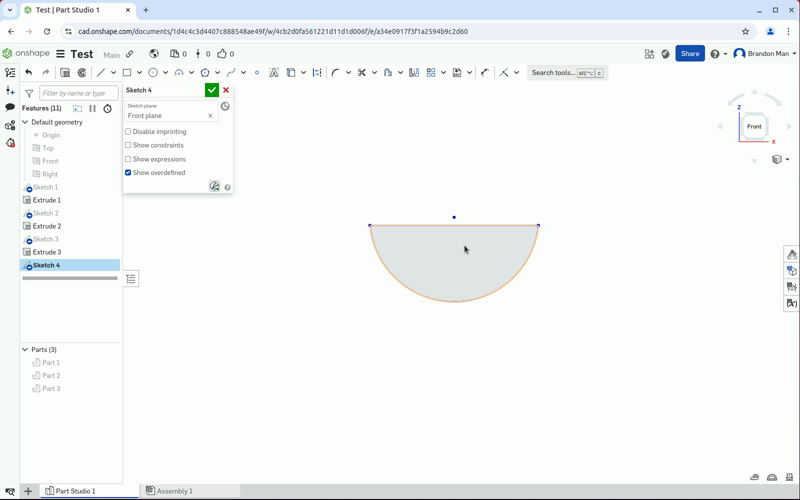
scroll(6)
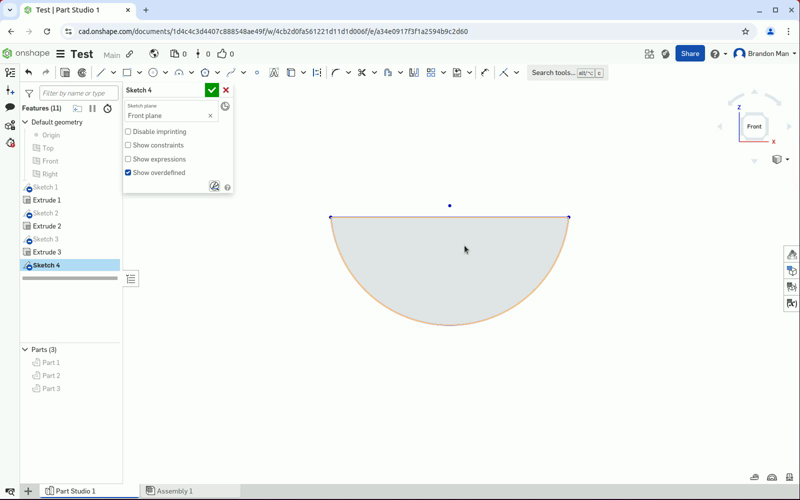
scroll(6)
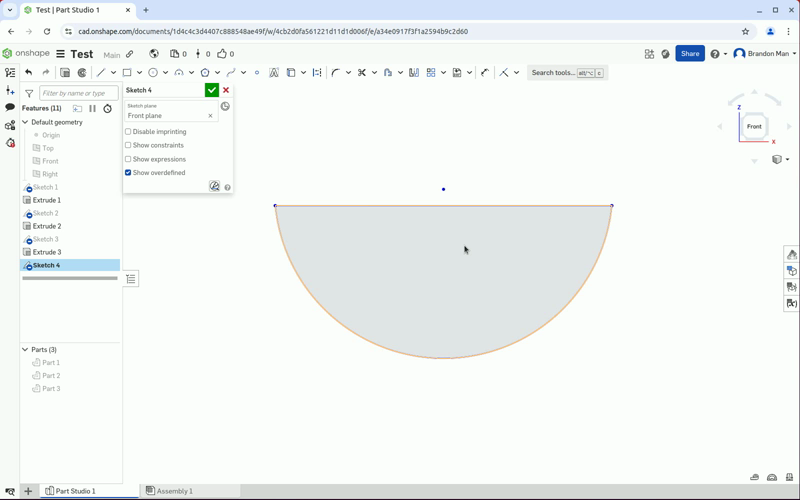
scroll(6)
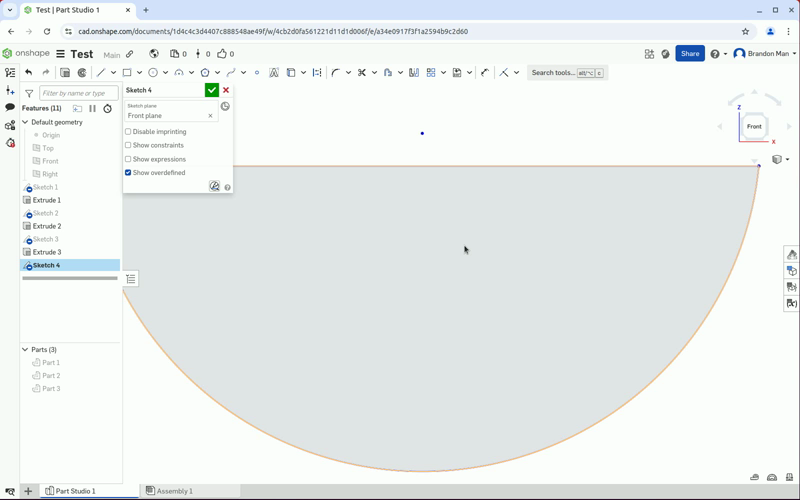
click(464, 245)
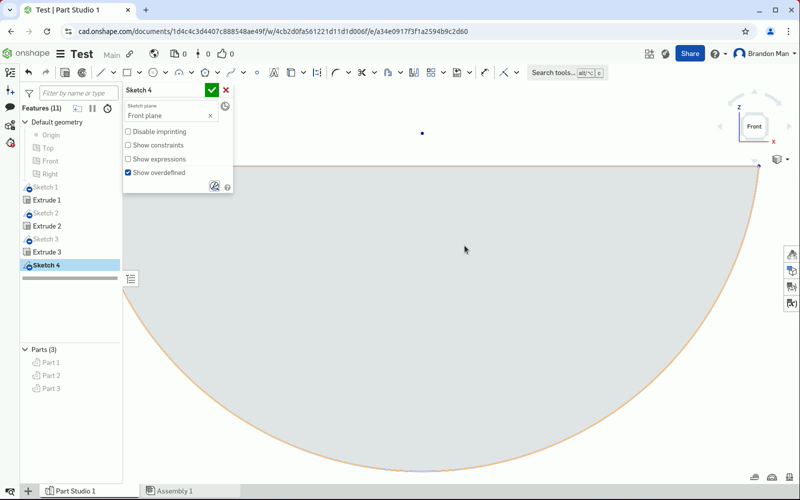
scroll(-6)
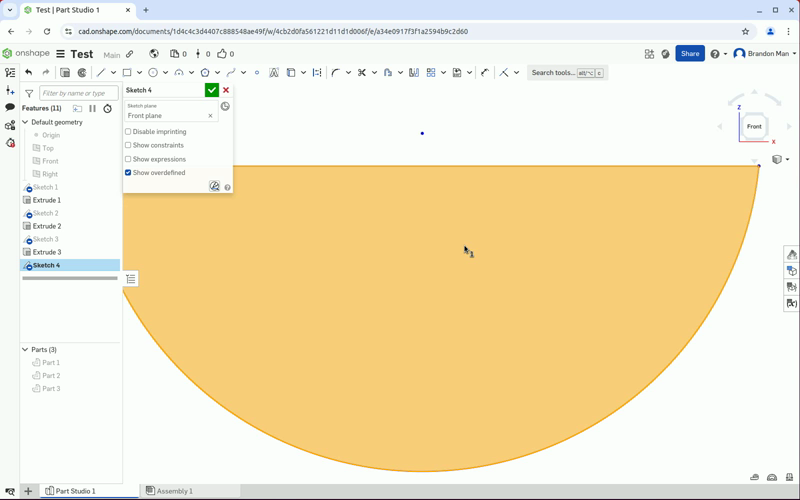
scroll(-6)
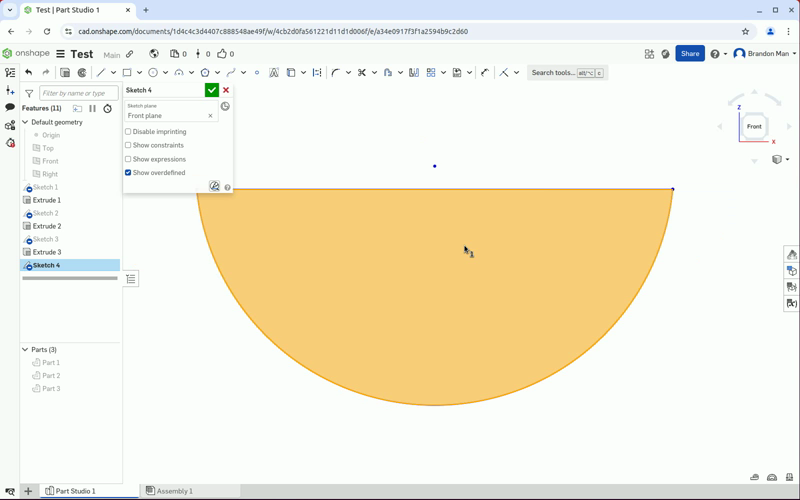
scroll(-6)
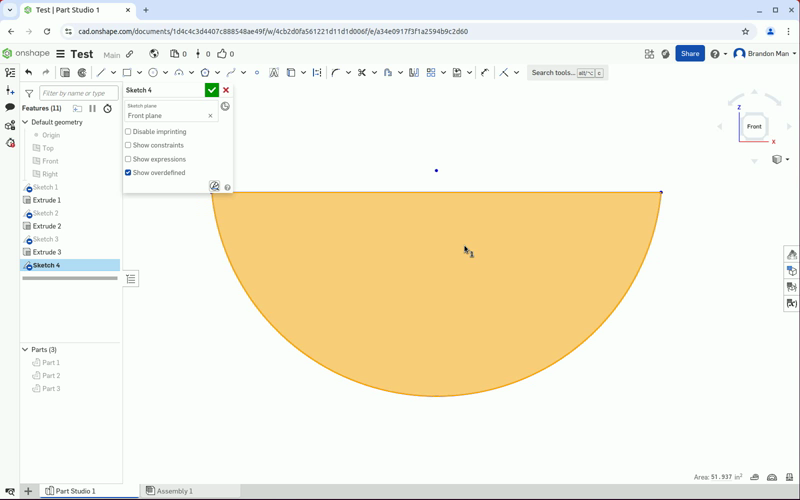
scroll(-6)
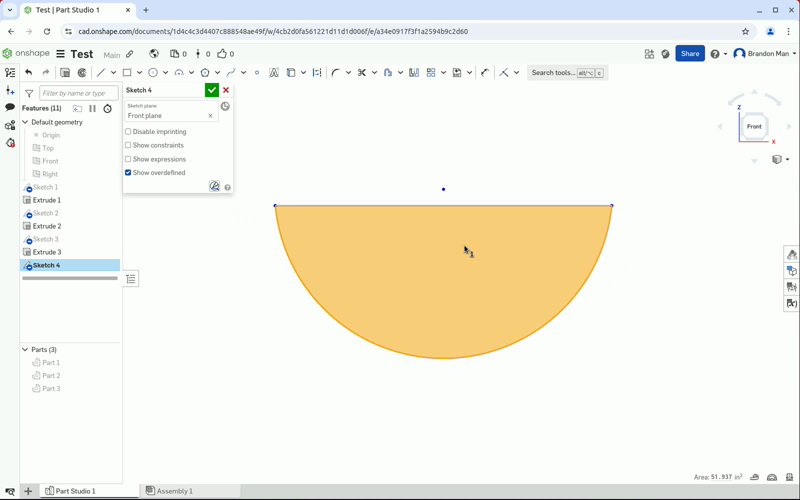
scroll(-6)
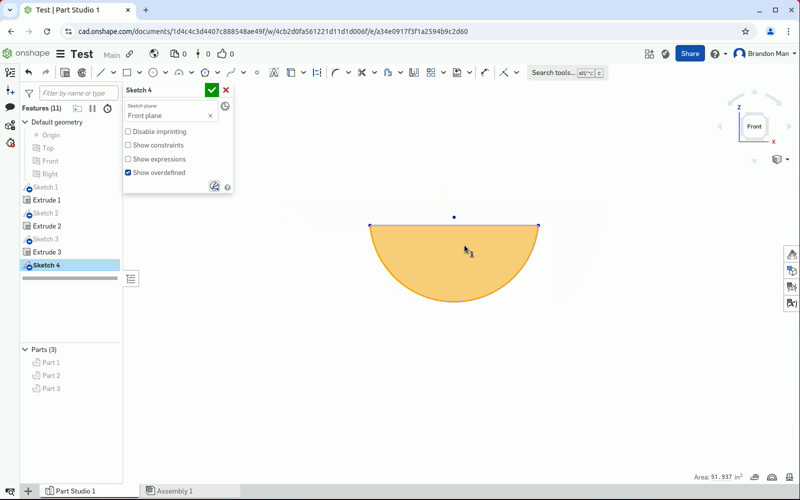
scroll(-6)
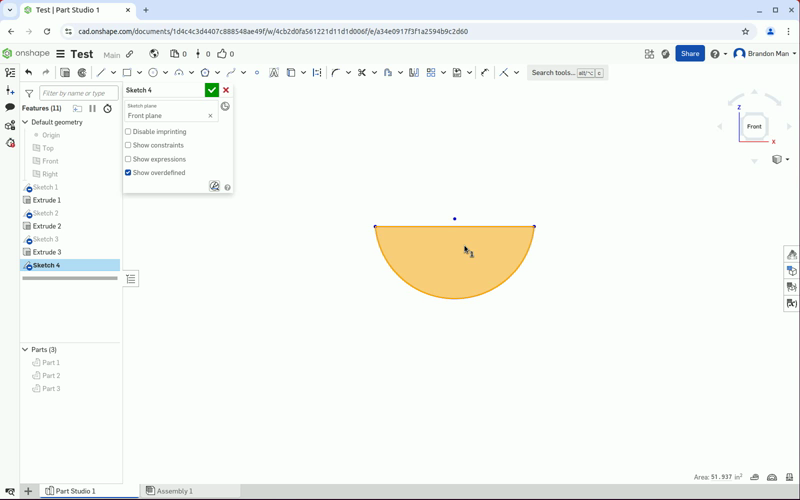
scroll(-6)
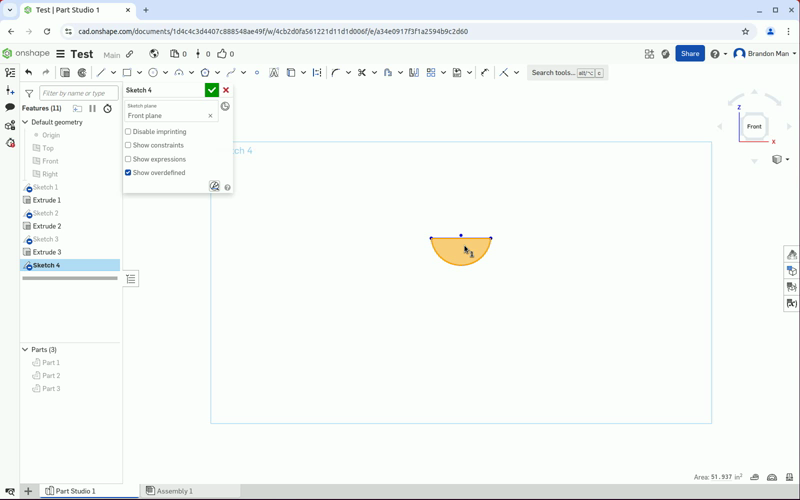
mouse_move(73, 352)
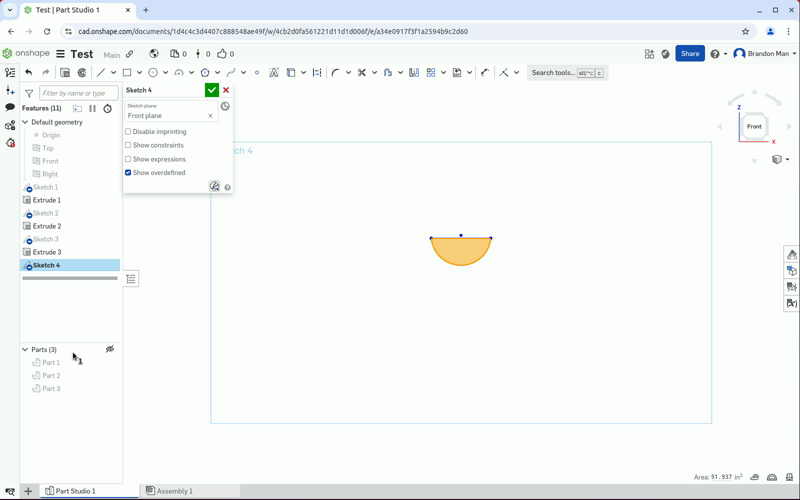
key(shift+y)
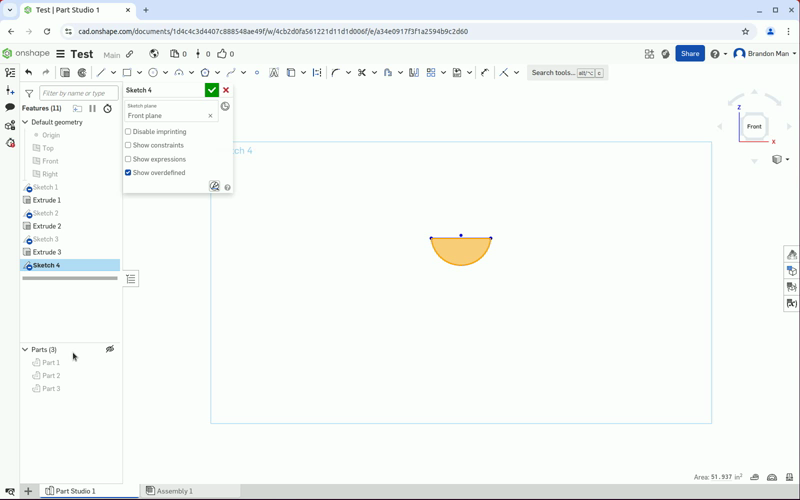
key(shift+e)
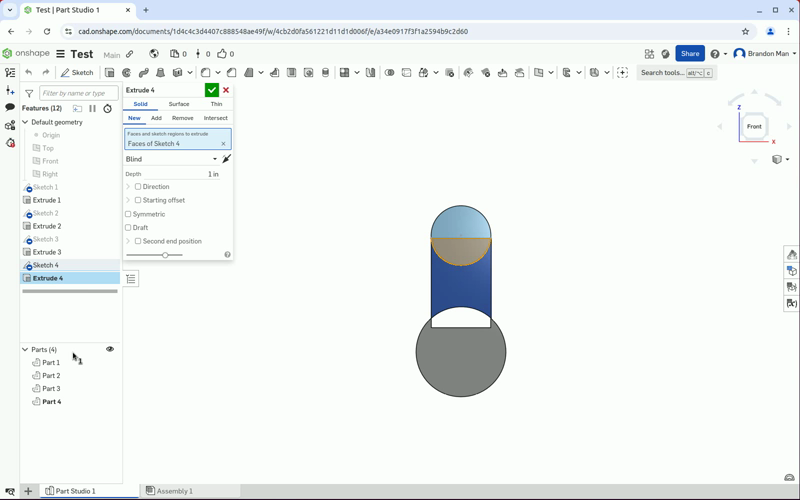
mouse_move(143, 106)
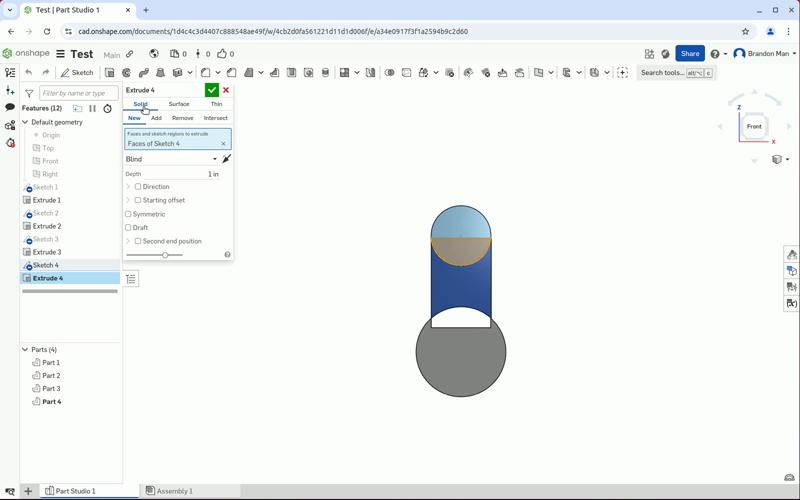
click(143, 106)
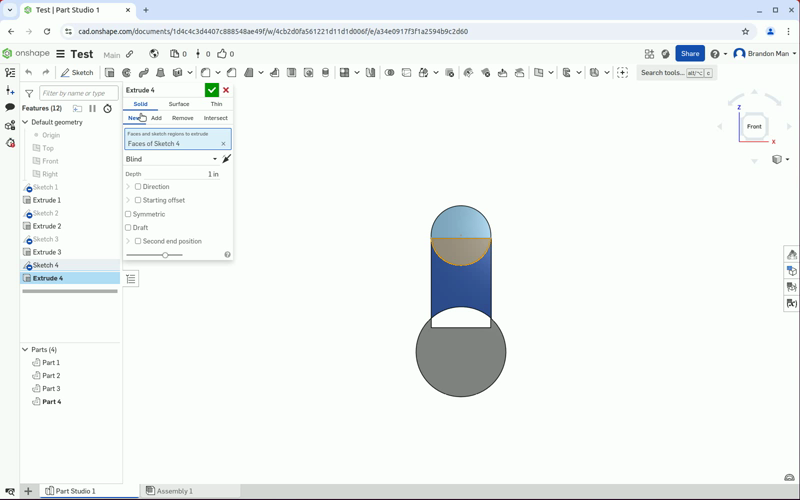
mouse_move(137, 120)
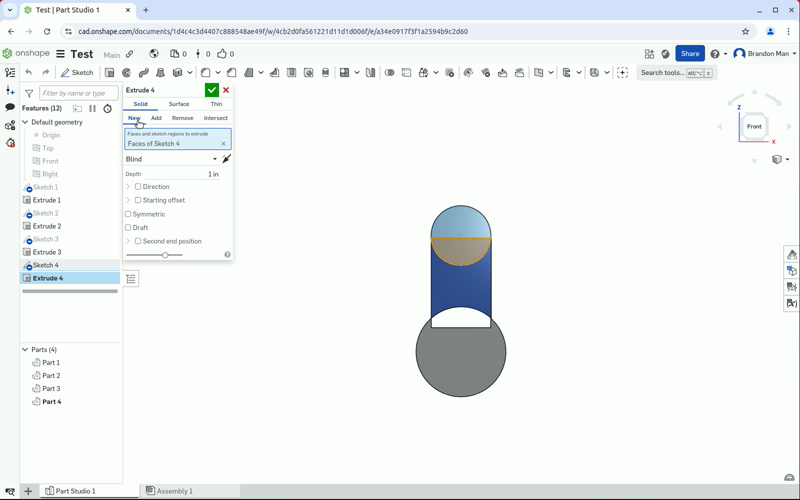
click(137, 120)
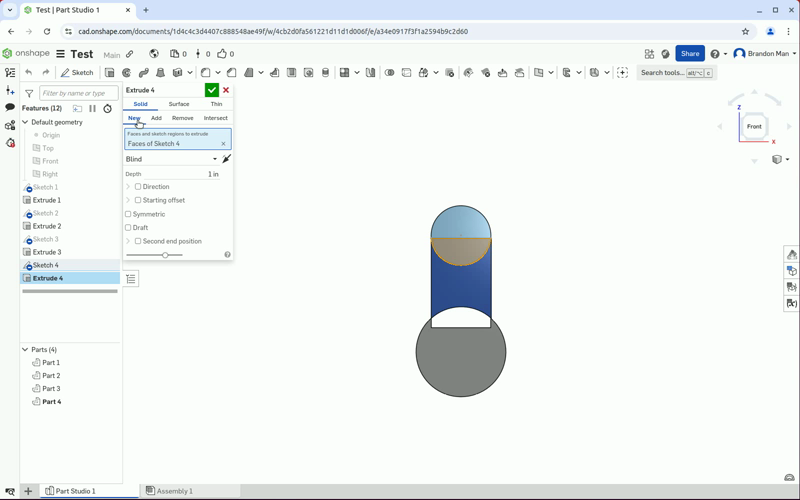
key(tab, 4)
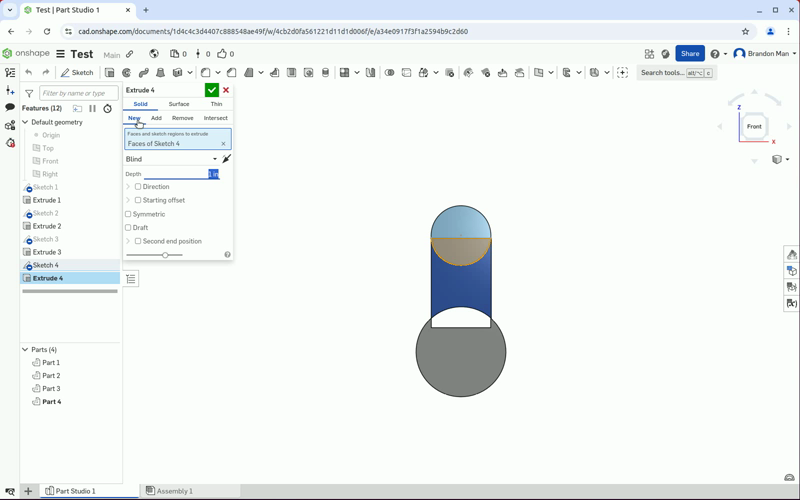
text(6.018)
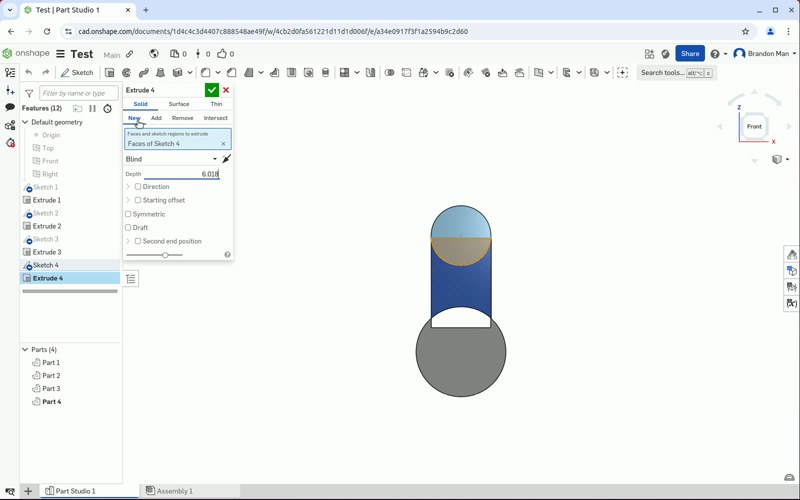
key(enter)
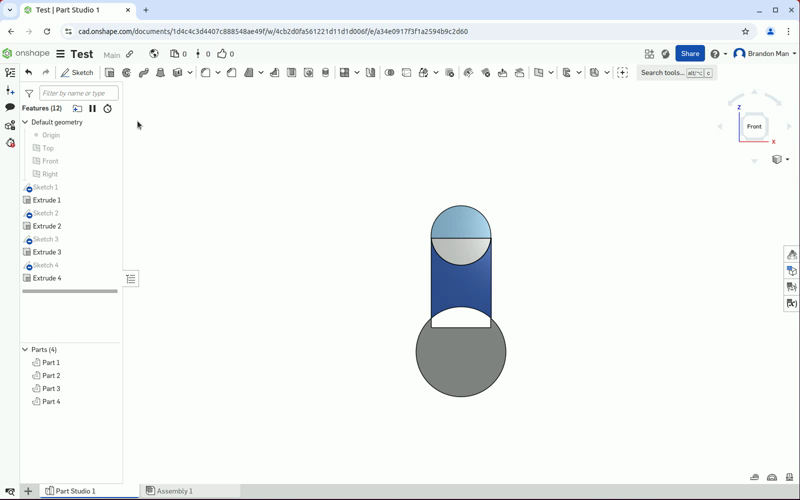
key(shift+h)
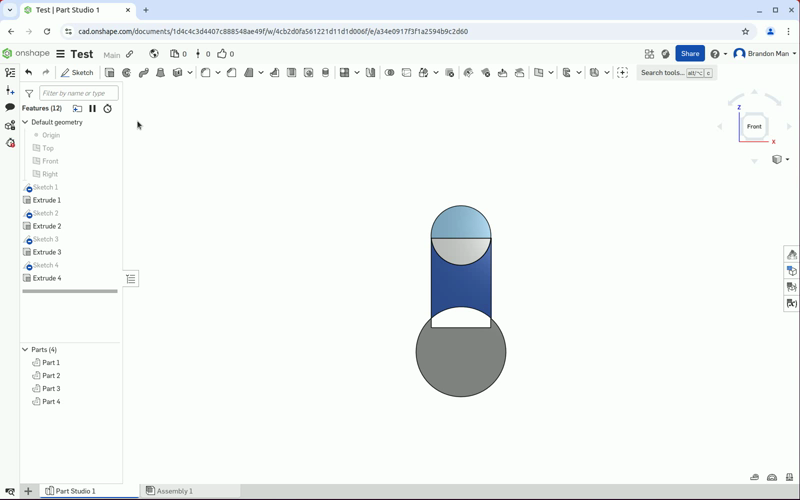
key(shift+h)
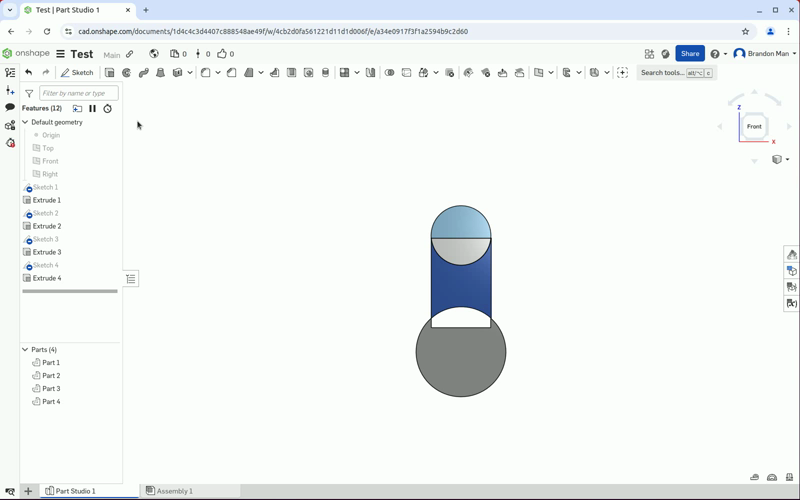
mouse_move(73, 189)
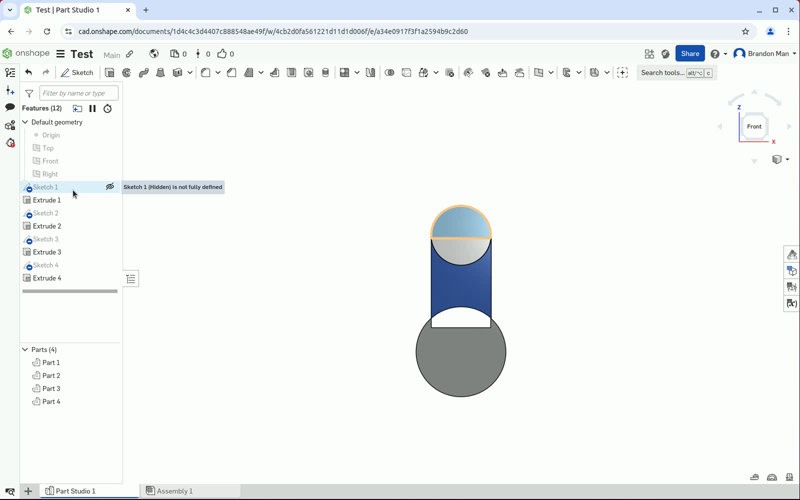
click(73, 189)
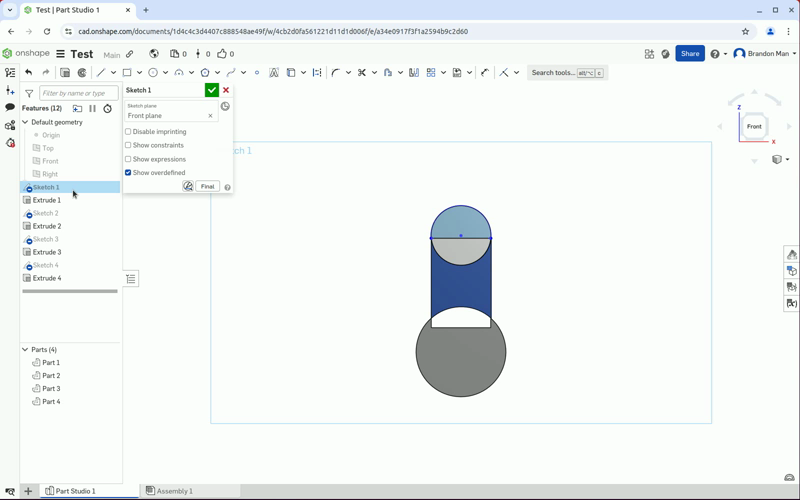
mouse_move(229, 92)
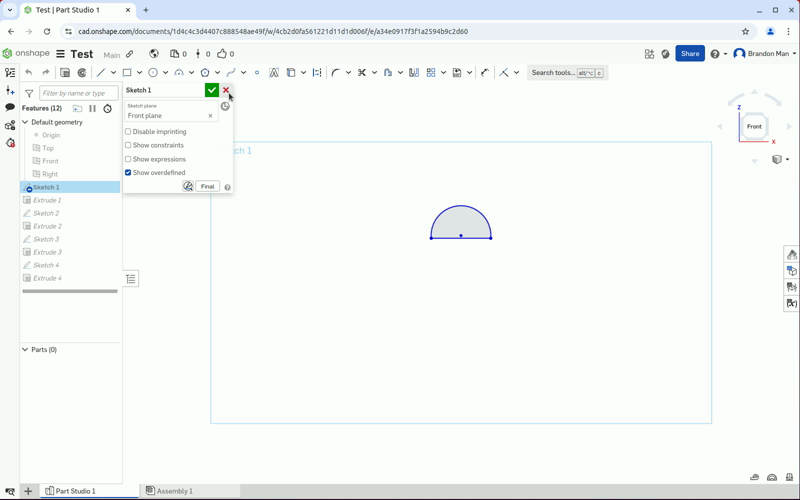
click(229, 92)
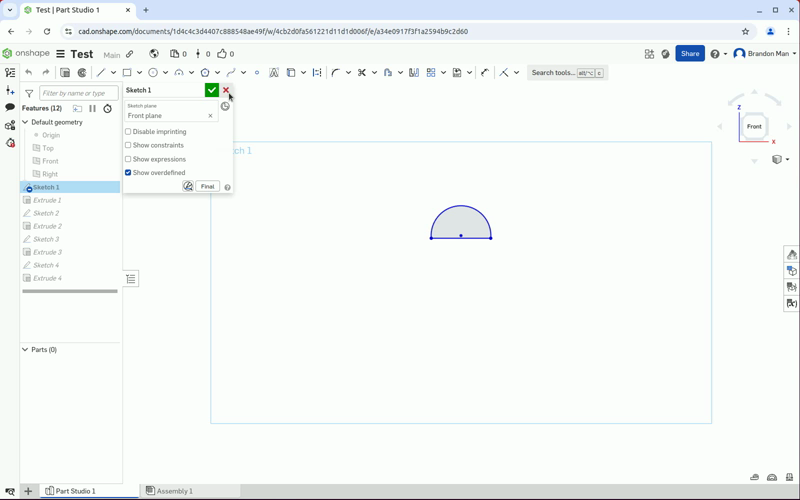
key(shift+s)
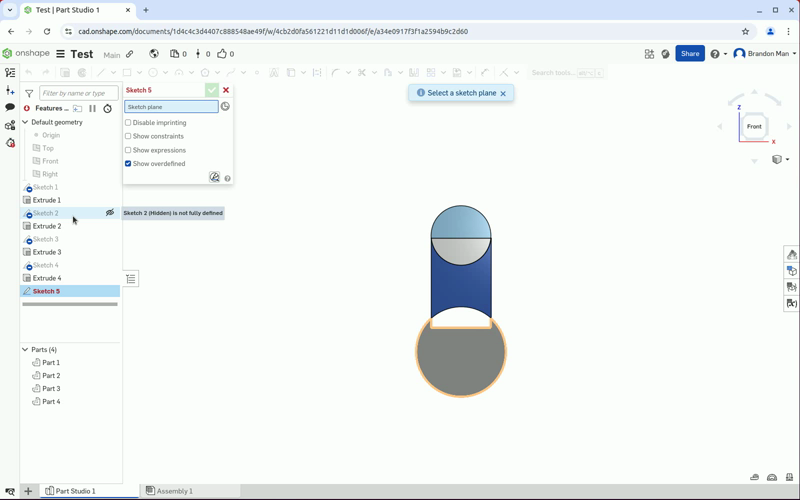
scroll(3)
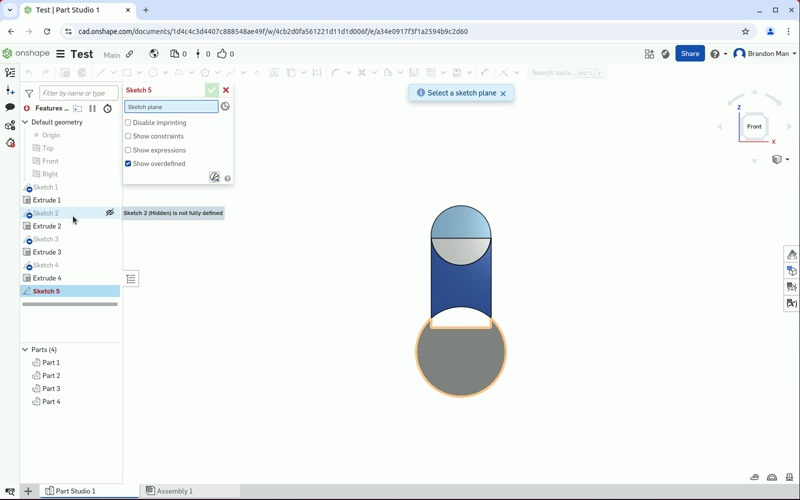
mouse_move(73, 163)
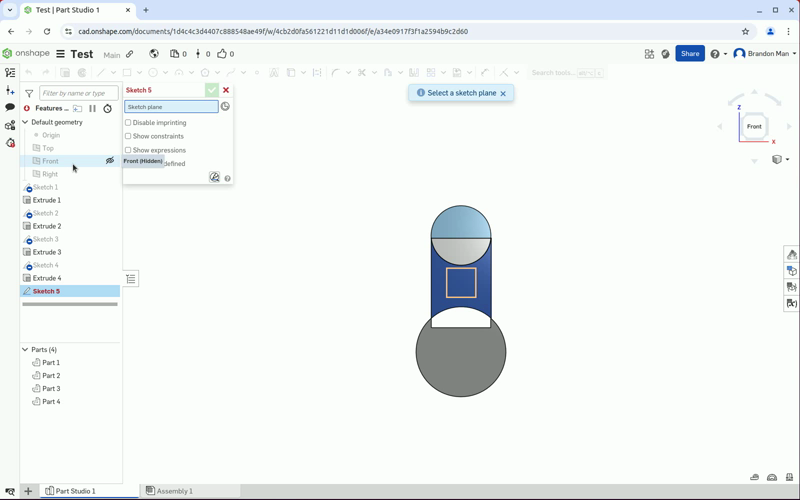
click(73, 163)
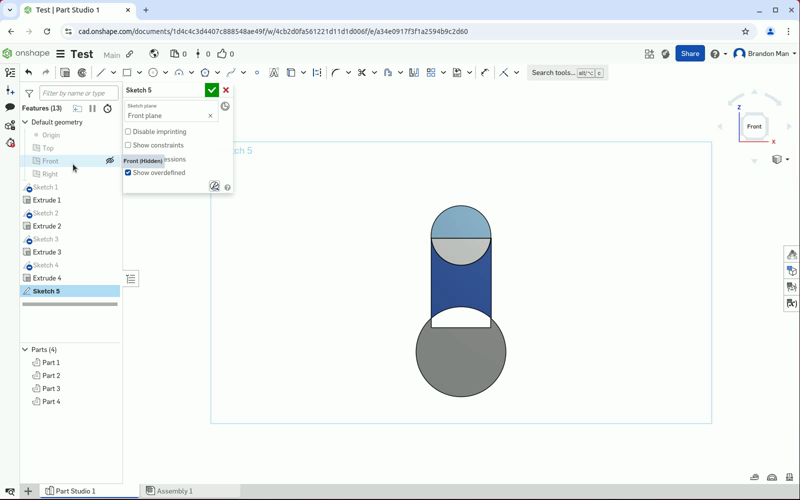
mouse_move(73, 352)
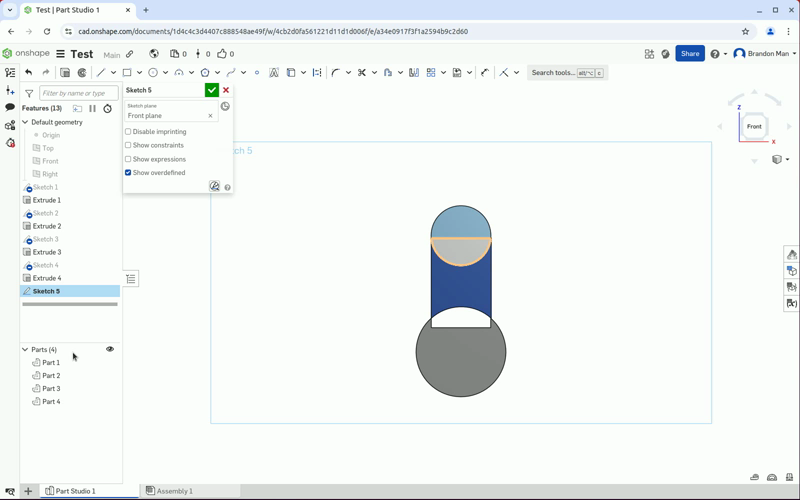
key(y)
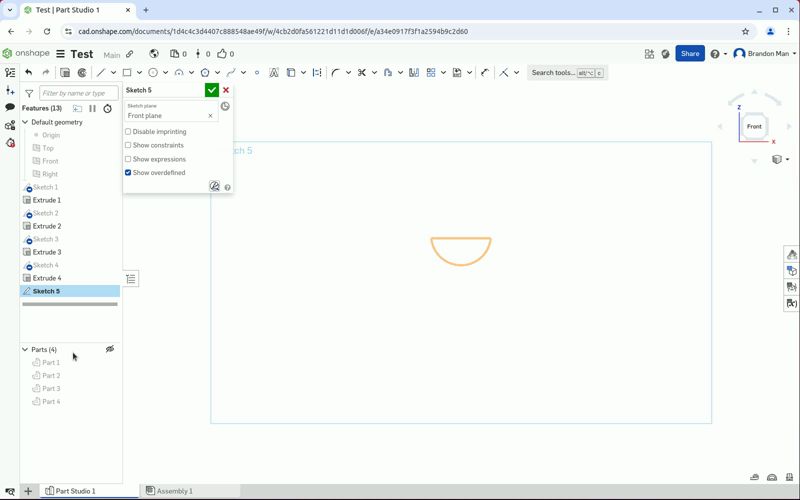
key(l)
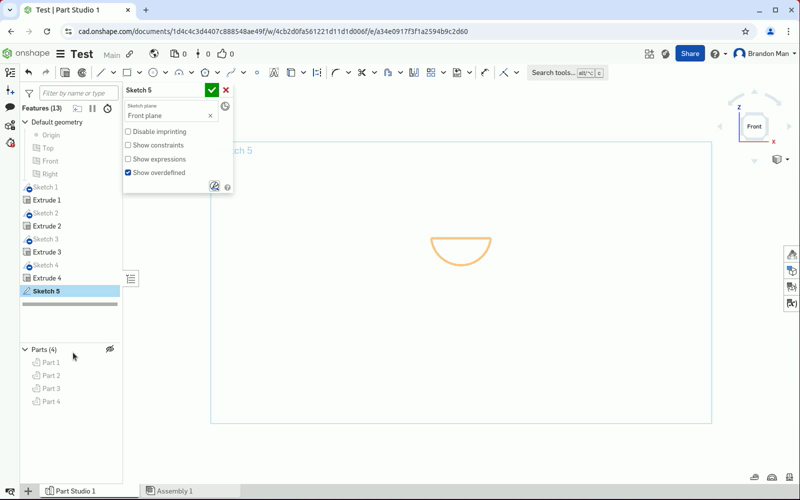
key_down(shift)
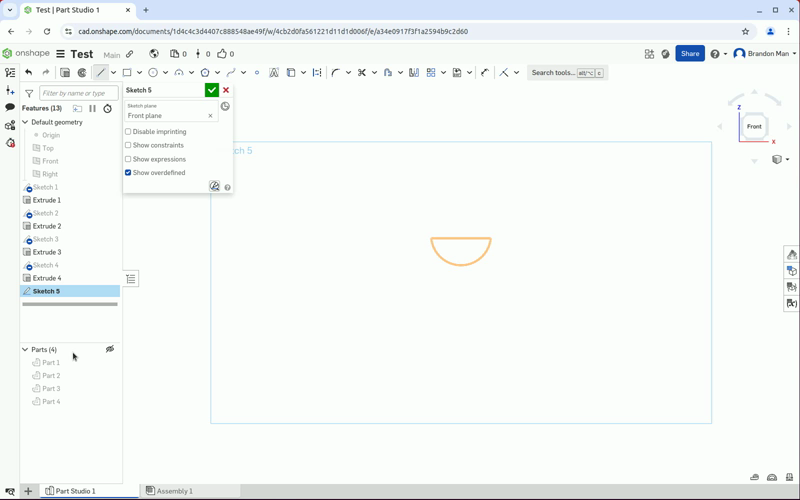
mouse_move(431, 327)
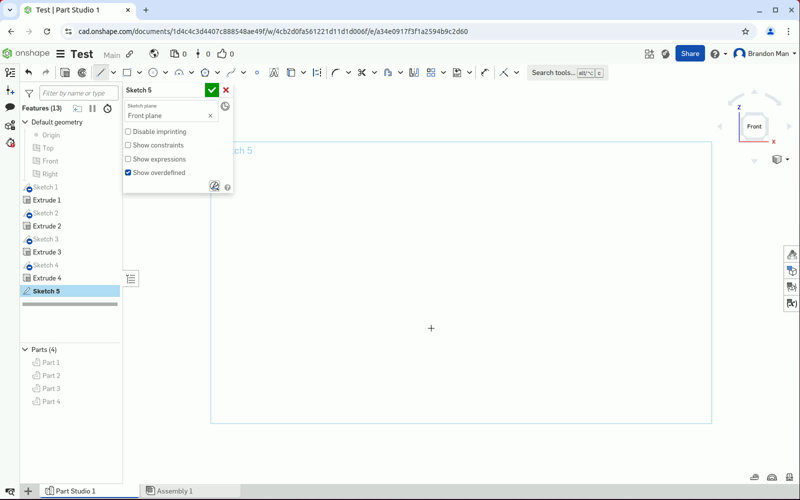
click(431, 327)
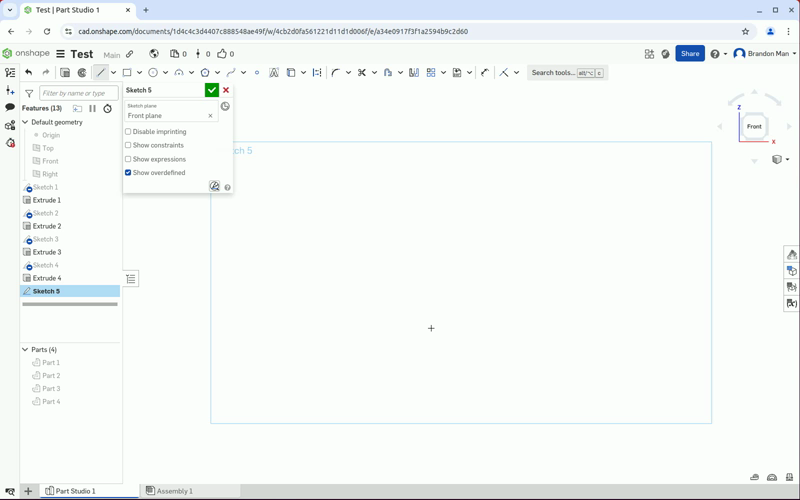
key_up(shift)
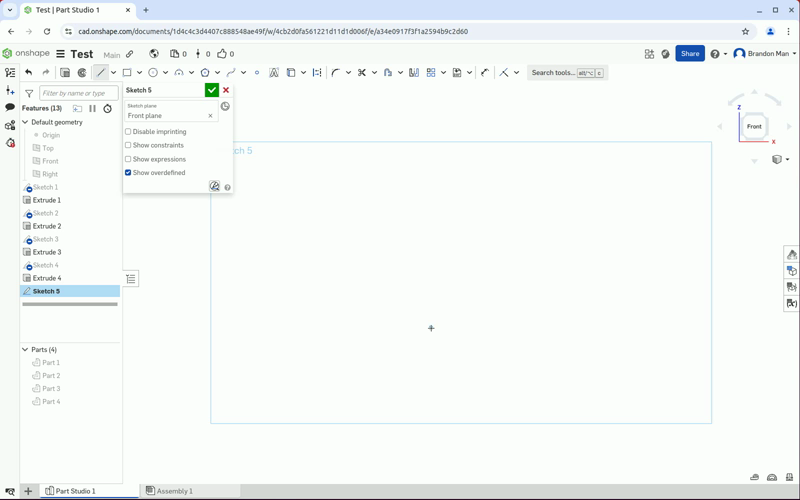
key_down(shift)
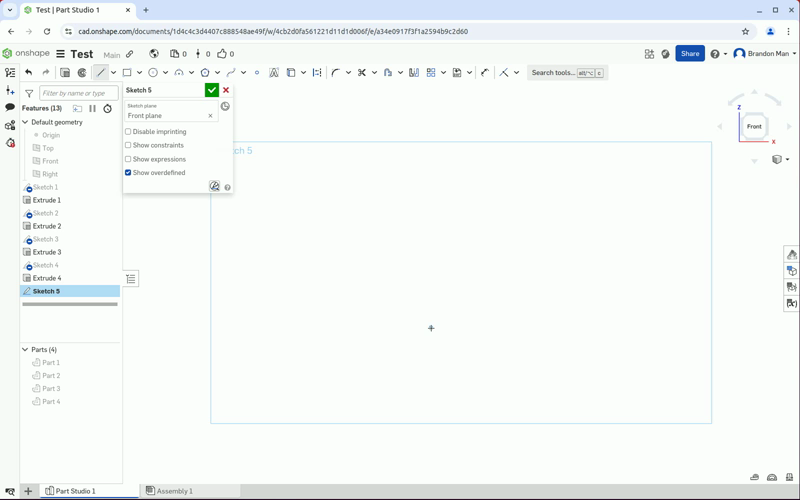
mouse_move(492, 327)
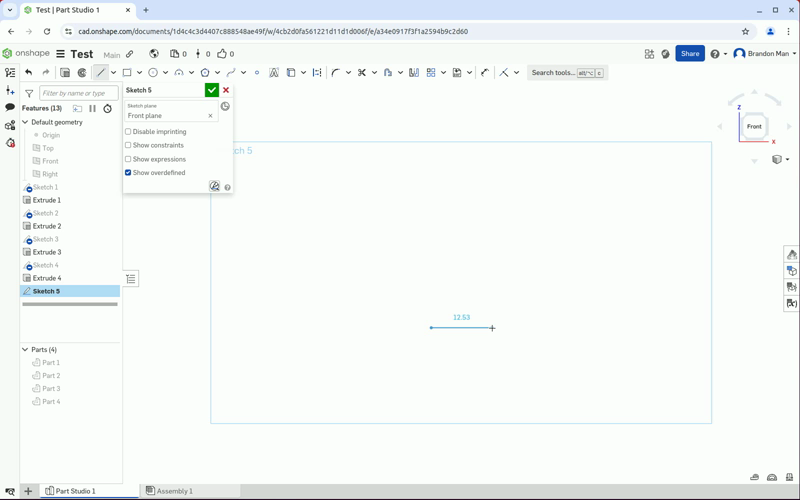
click(492, 327)
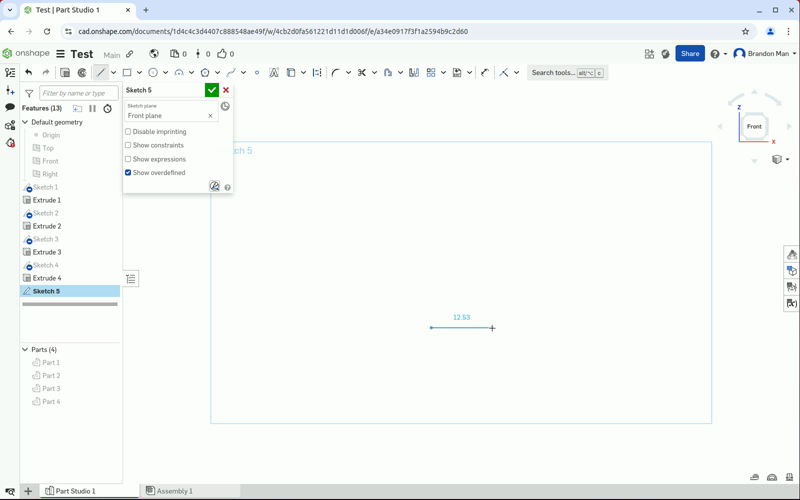
key_up(shift)
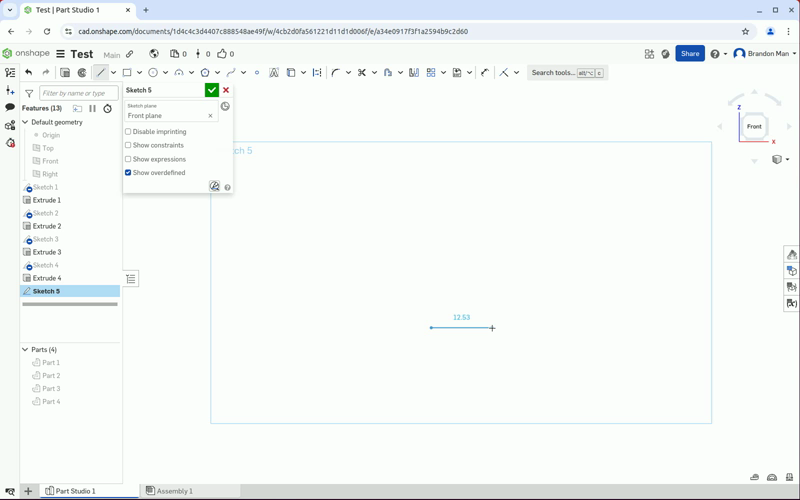
key_down(shift)
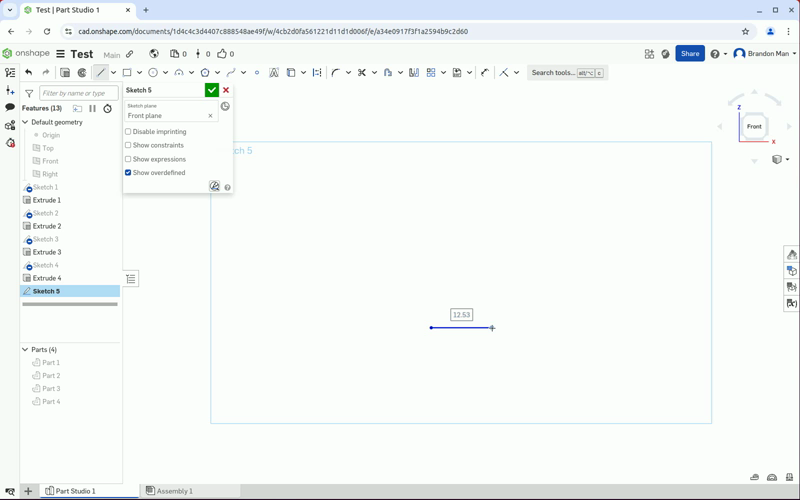
mouse_move(522, 327)
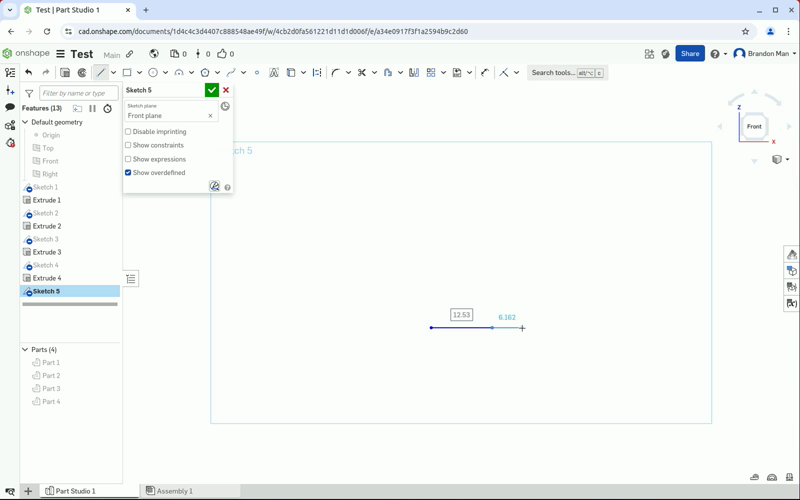
mouse_move(492, 318)
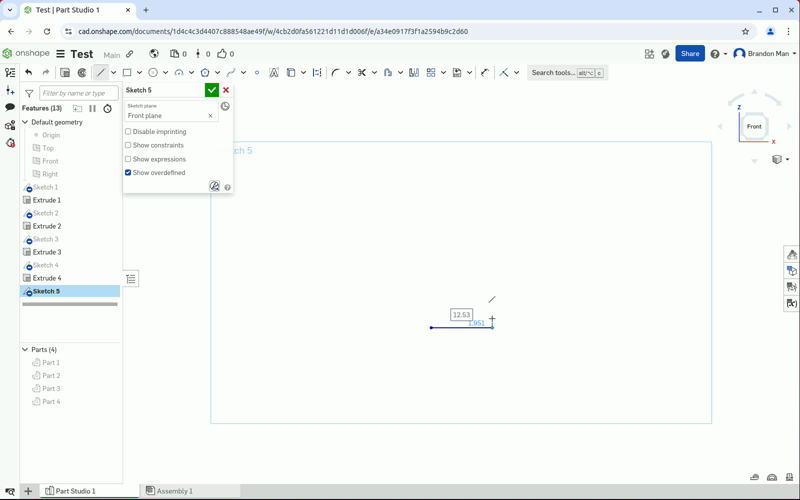
click(492, 318)
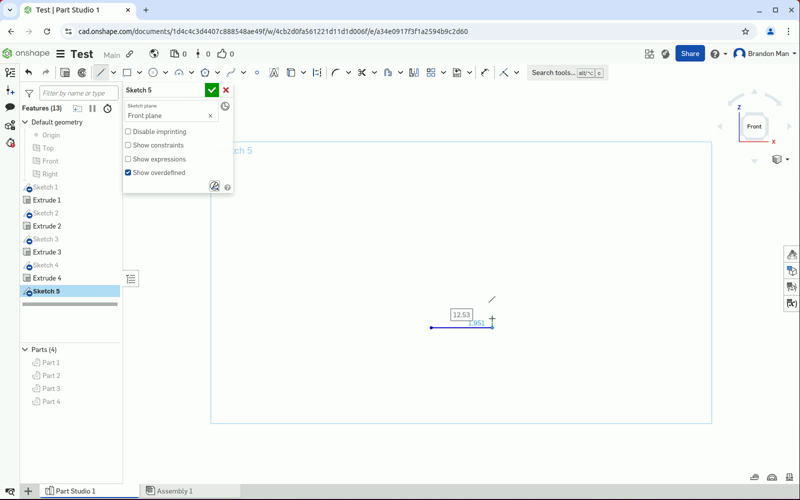
key_up(shift)
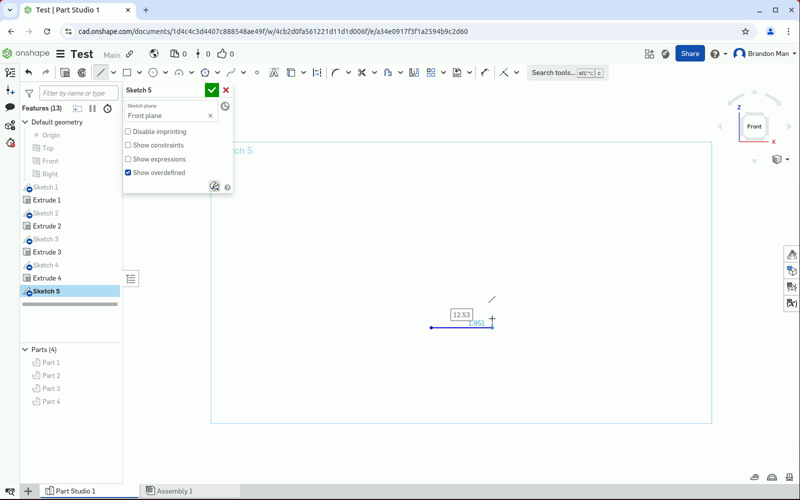
key(esc)
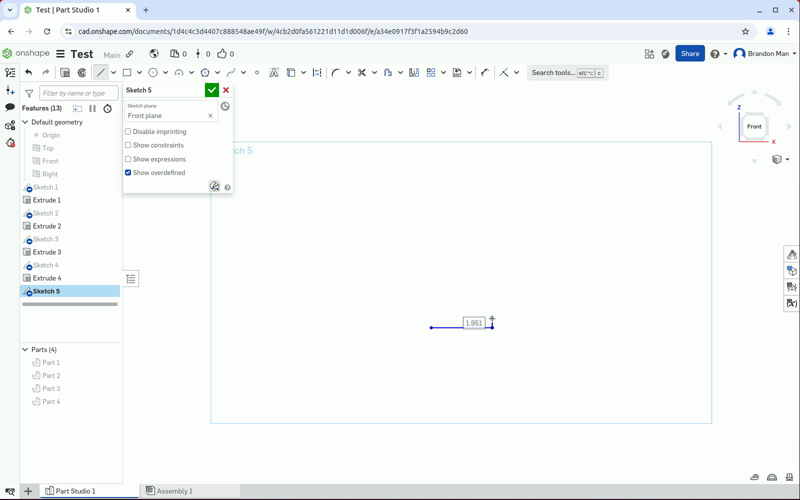
key(a)
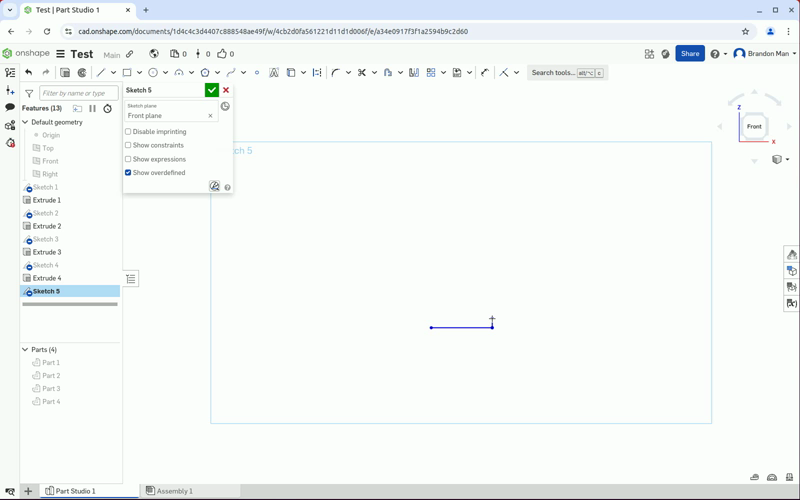
mouse_move(492, 318)
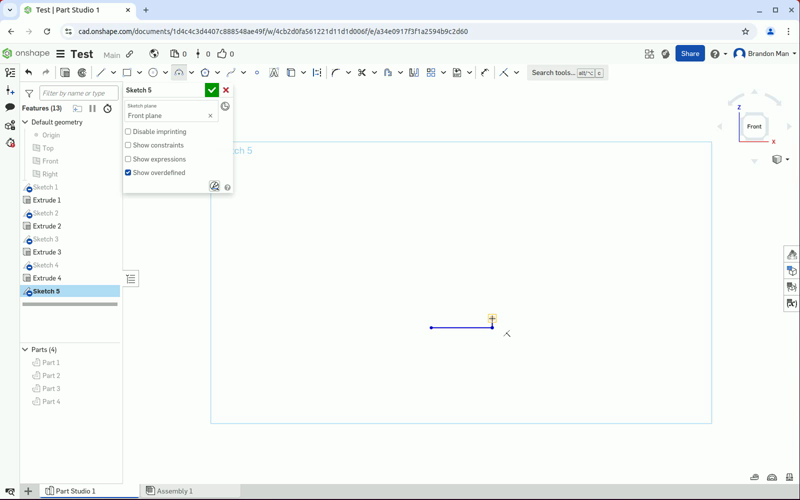
click(492, 318)
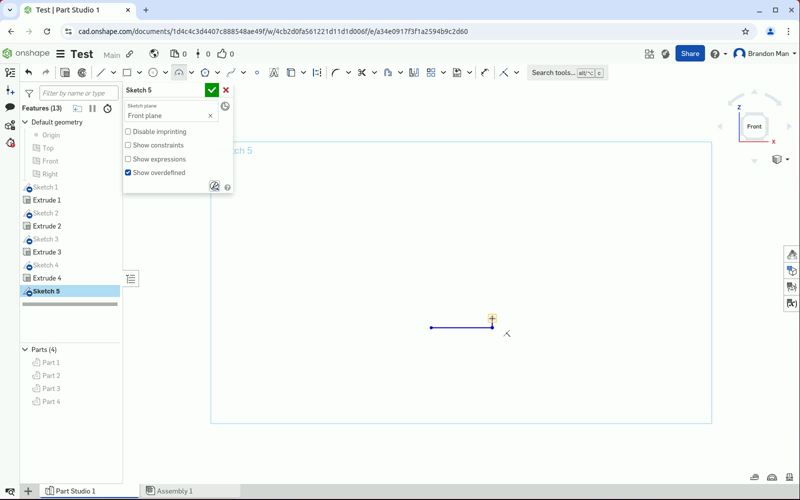
key_down(shift)
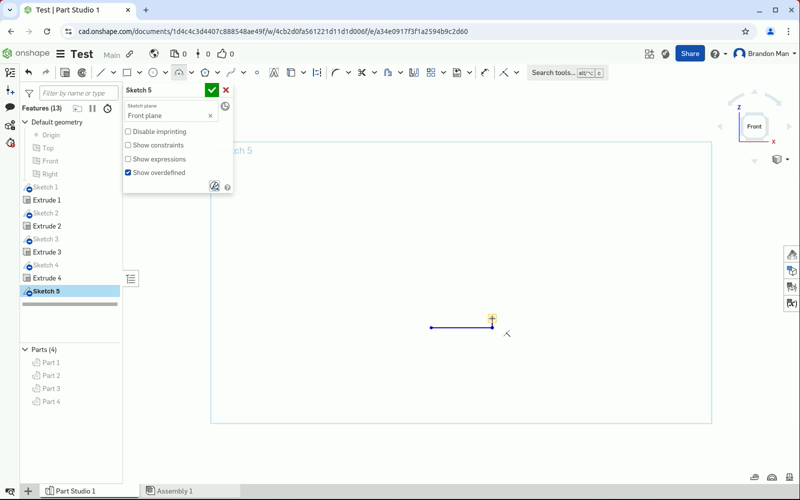
mouse_move(431, 318)
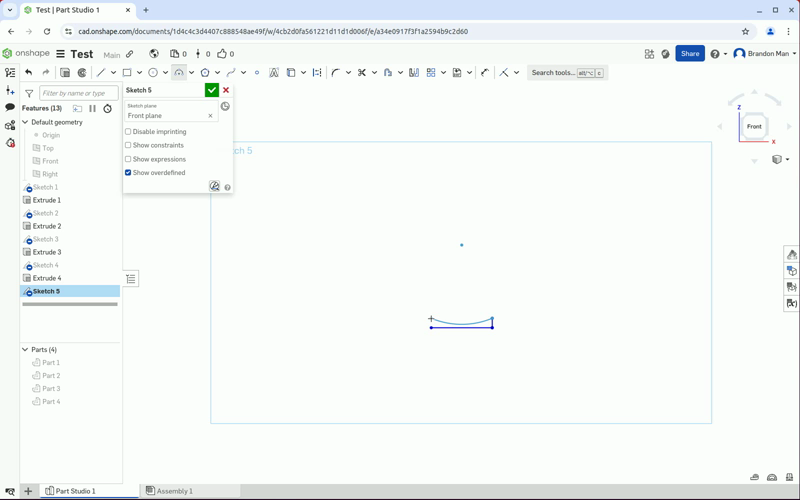
click(431, 318)
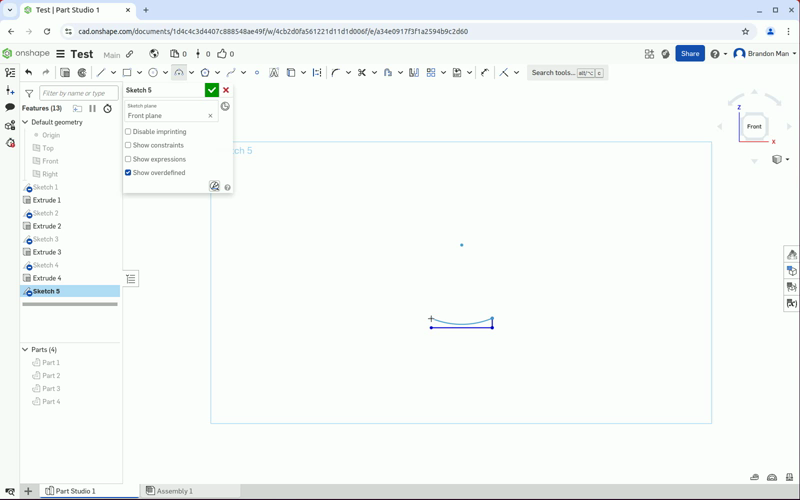
mouse_move(461, 306)
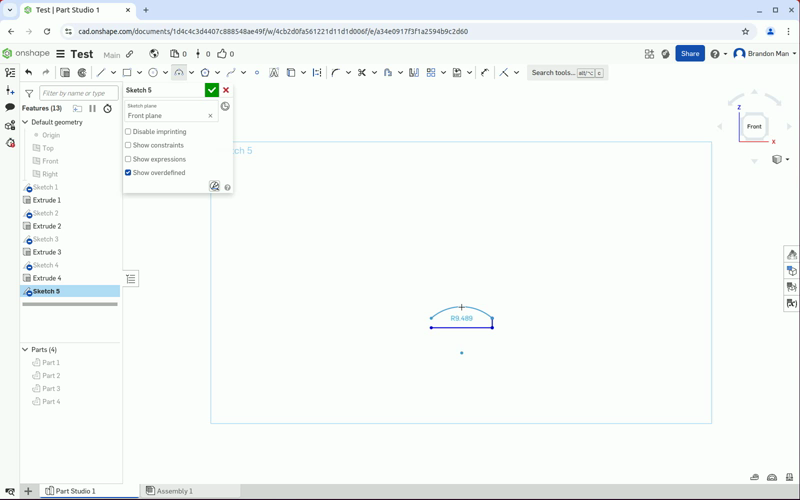
click(461, 306)
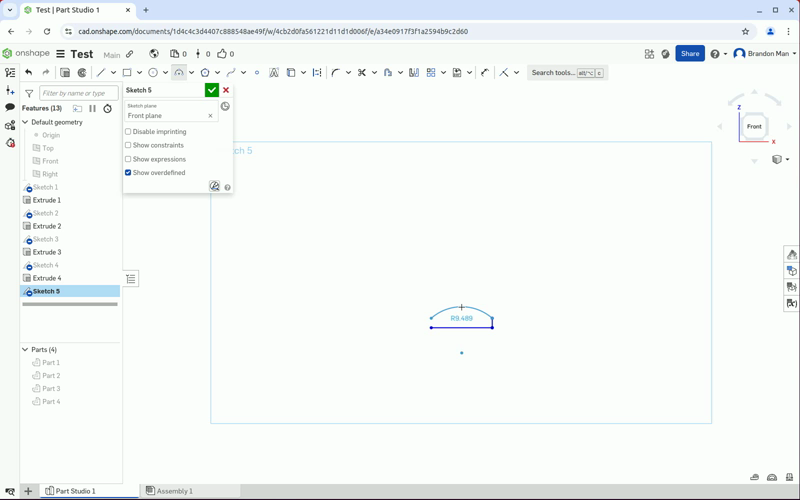
key_up(shift)
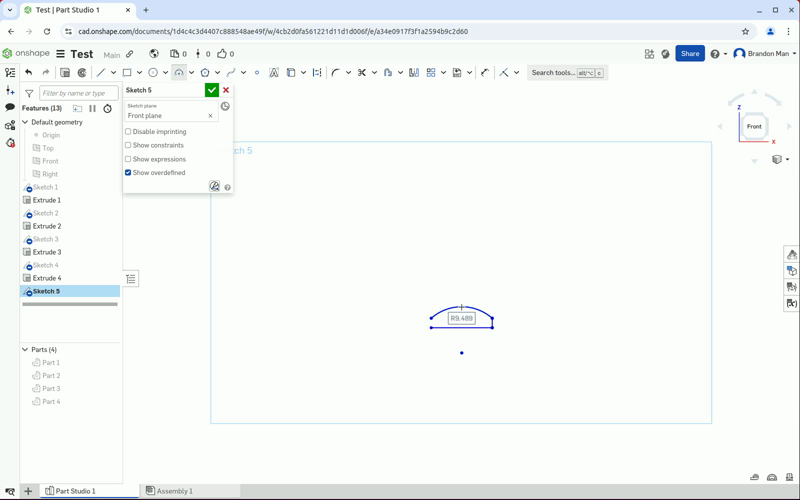
key(esc)
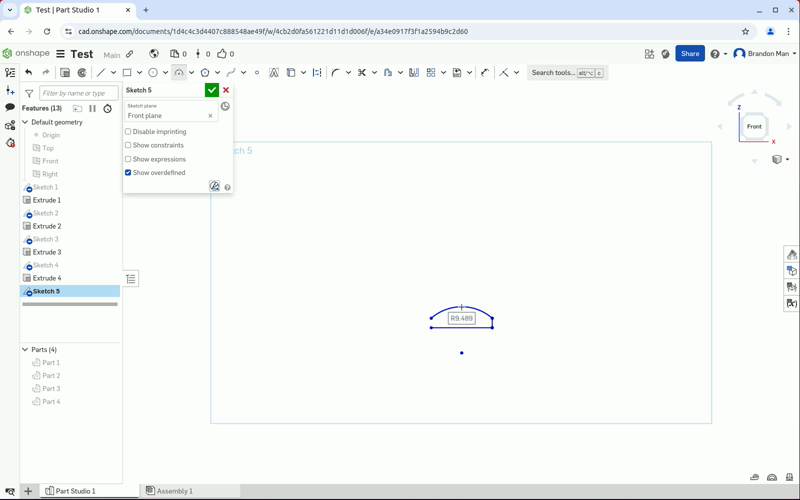
key(l)
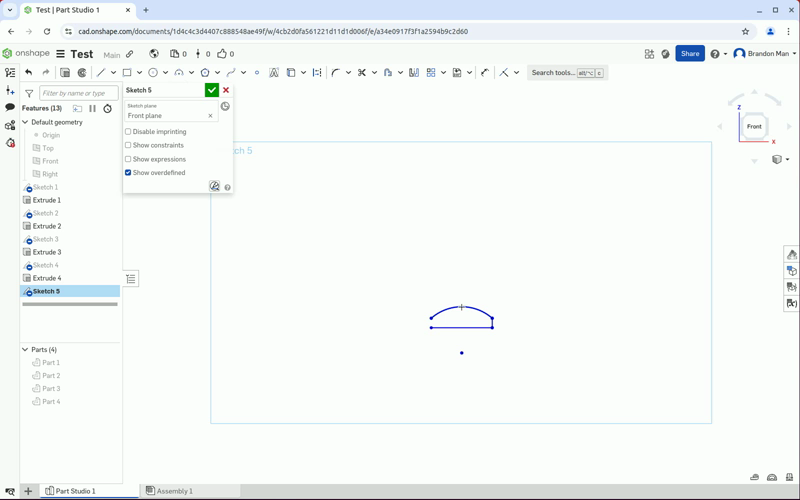
mouse_move(431, 318)
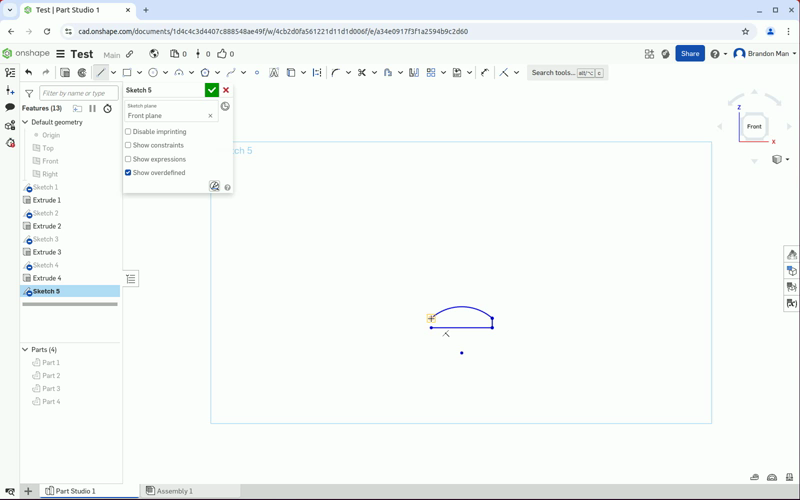
click(431, 318)
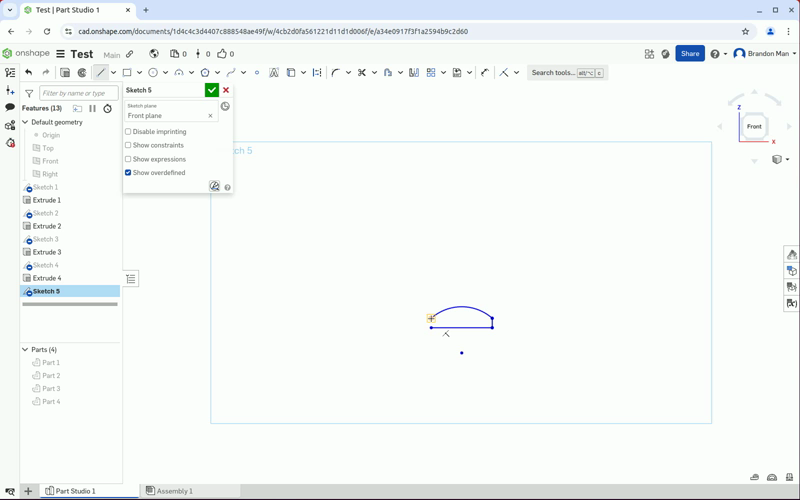
mouse_move(461, 318)
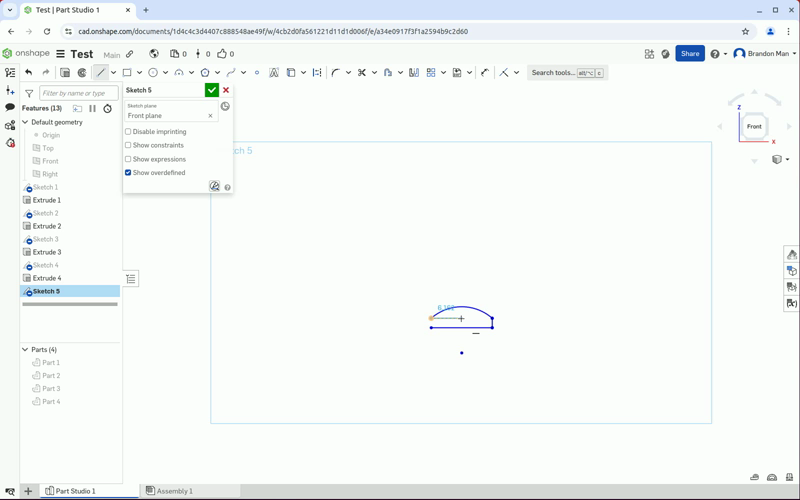
key_down(shift)
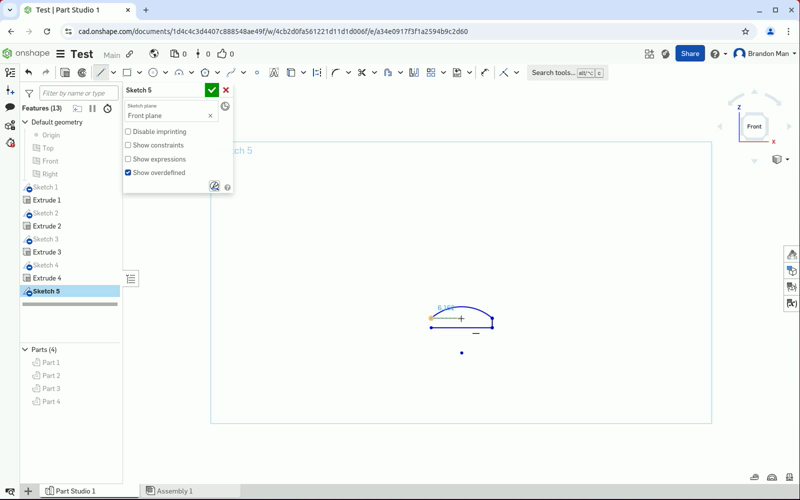
mouse_move(431, 327)
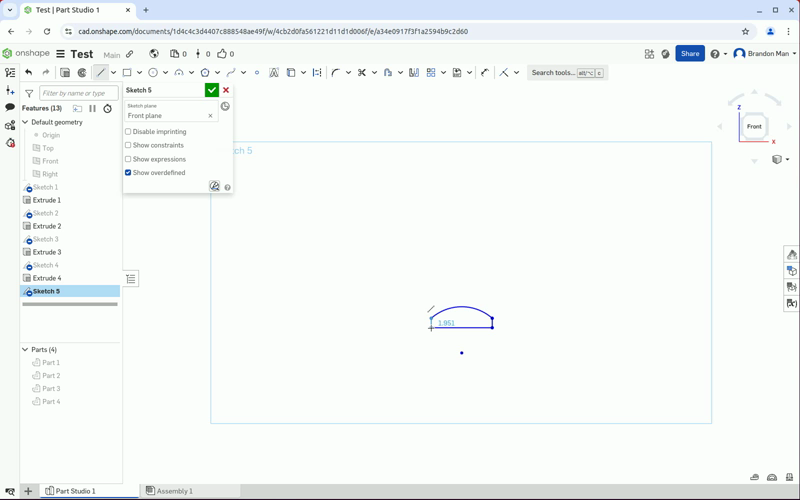
key_up(shift)
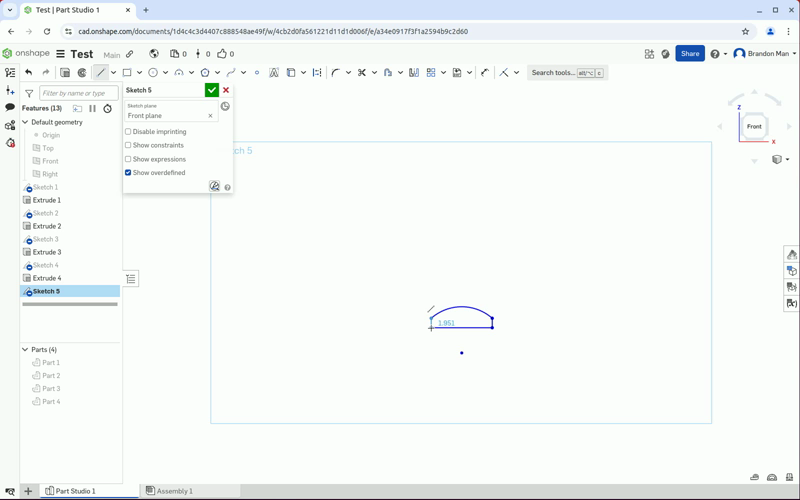
click(431, 327)
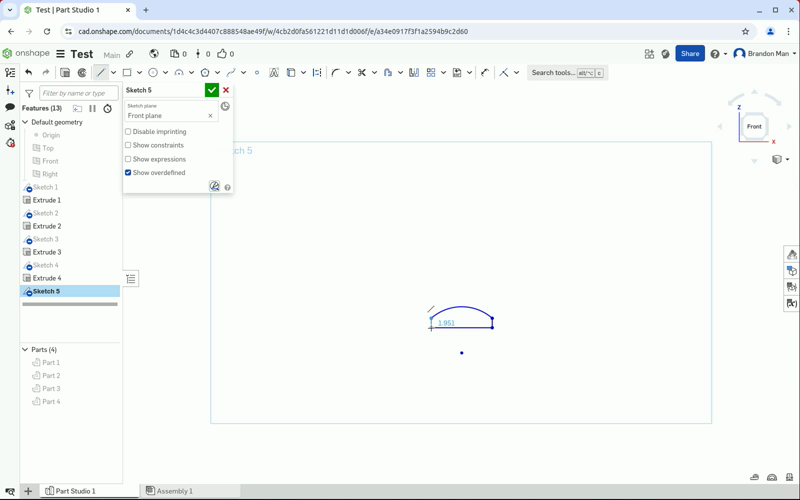
key(esc)
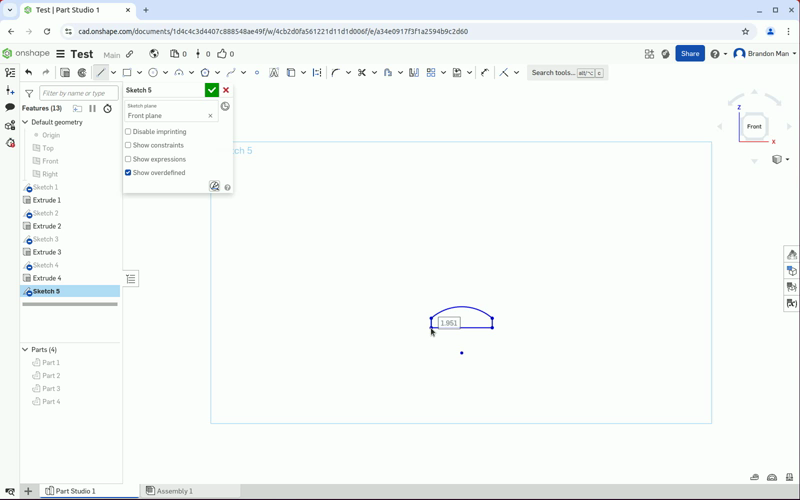
mouse_move(471, 313)
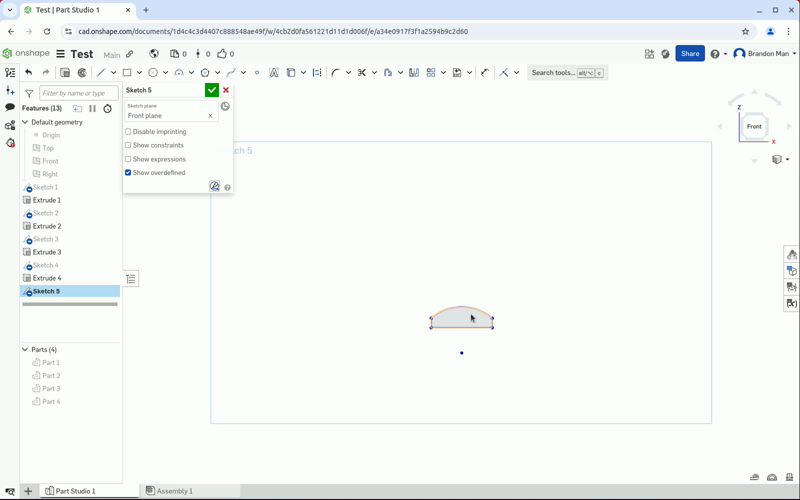
scroll(6)
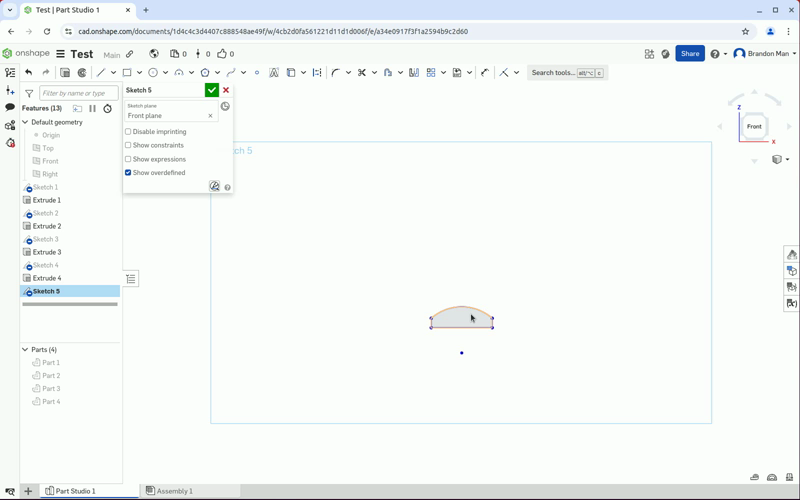
scroll(6)
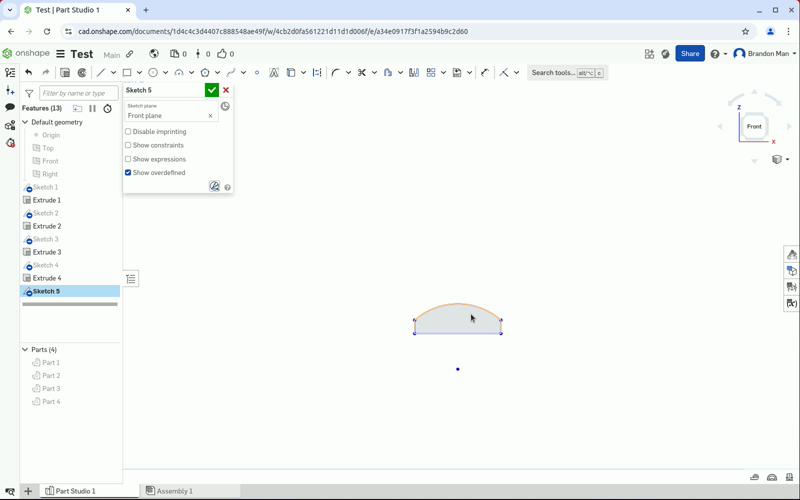
scroll(6)
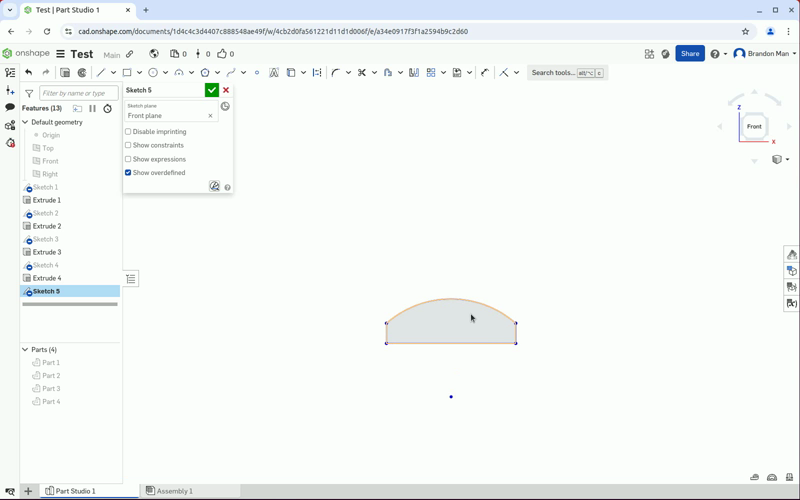
scroll(6)
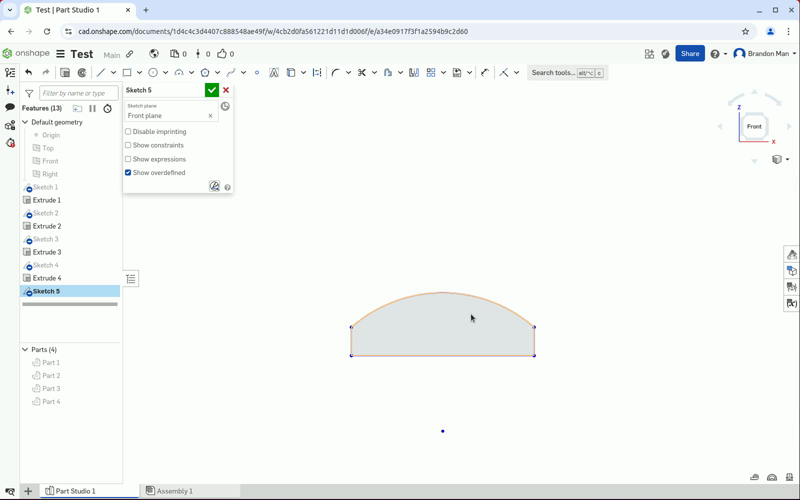
scroll(6)
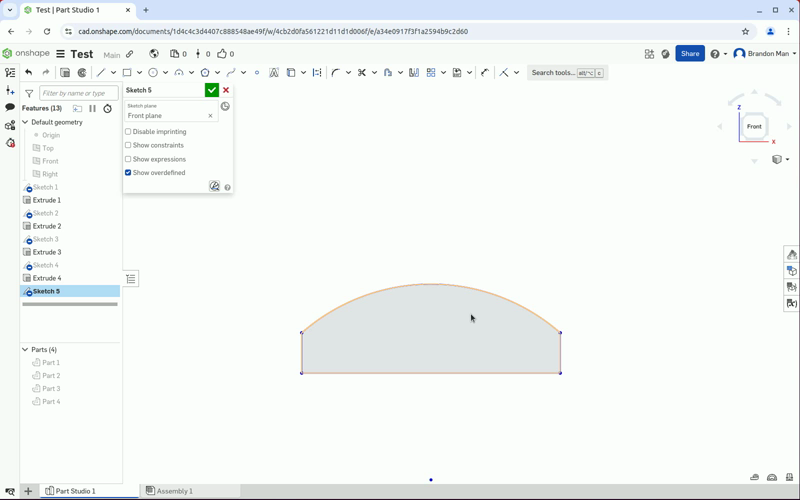
scroll(6)
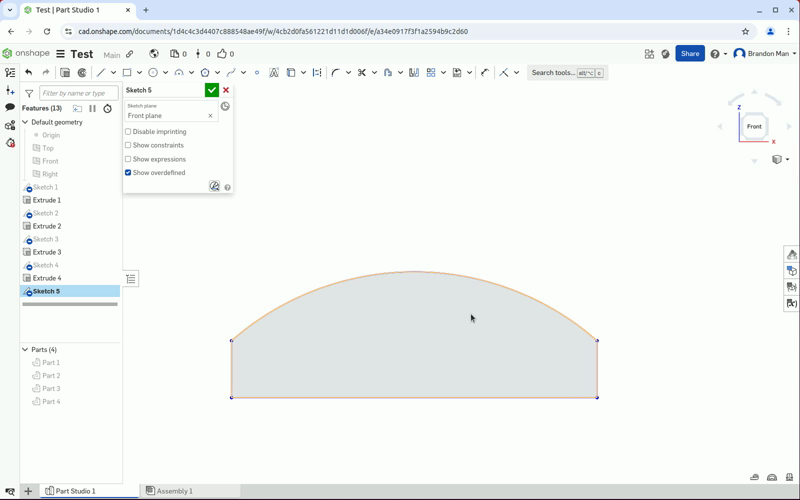
scroll(6)
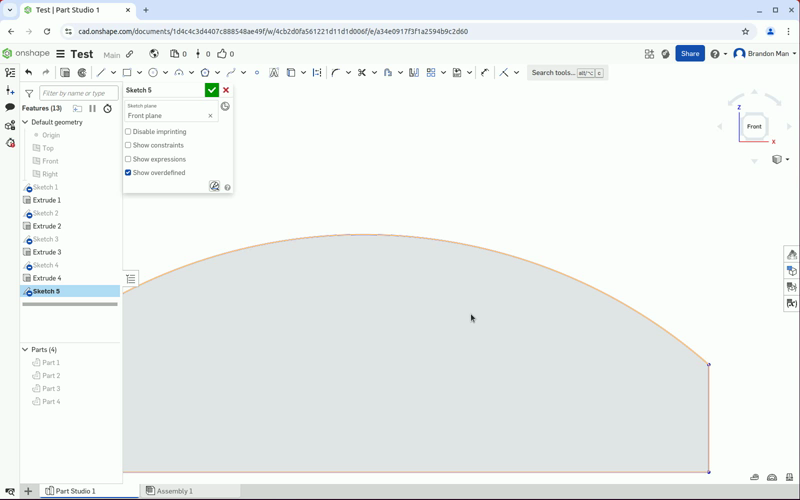
click(471, 313)
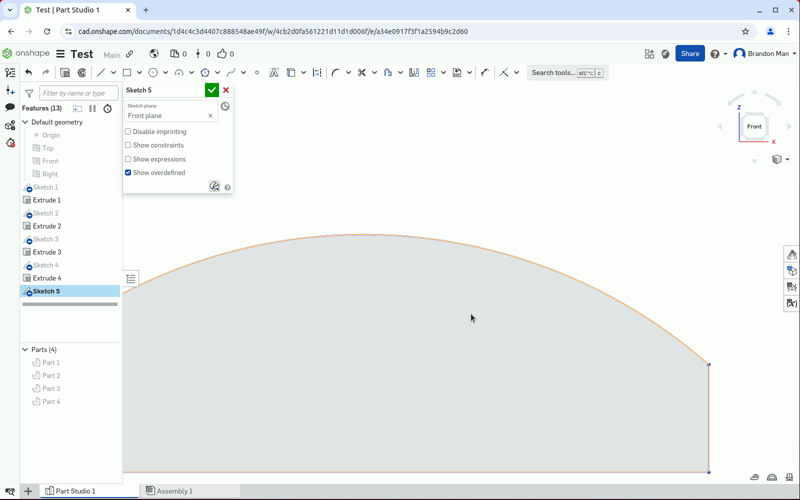
scroll(-6)
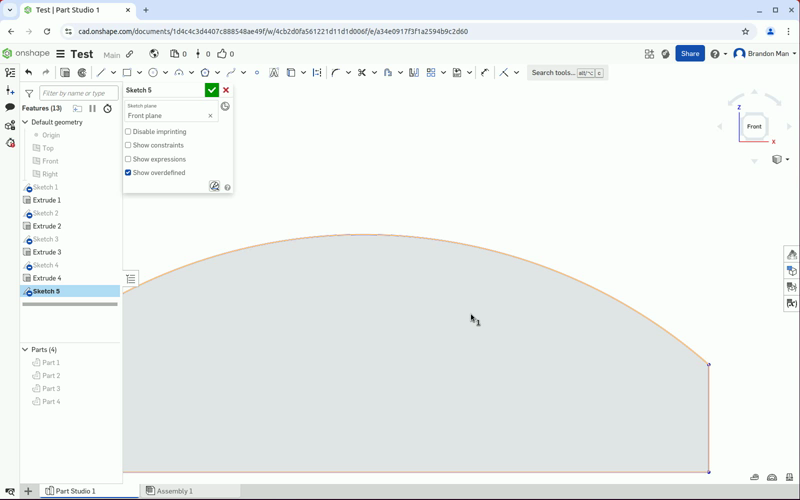
scroll(-6)
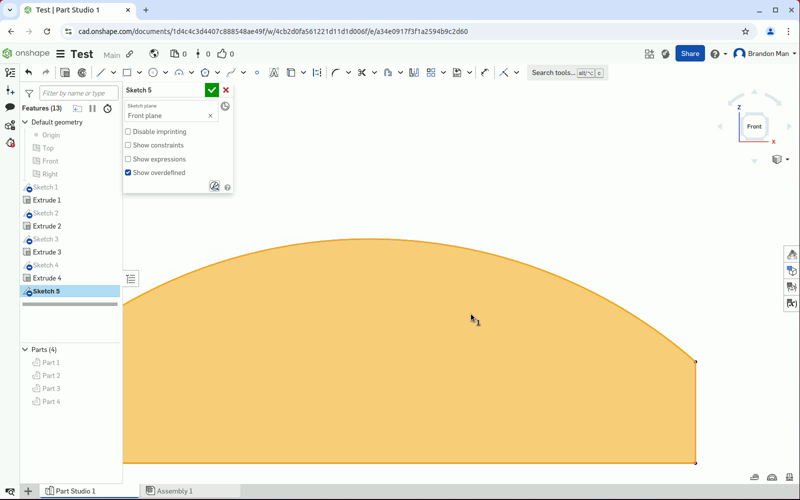
scroll(-6)
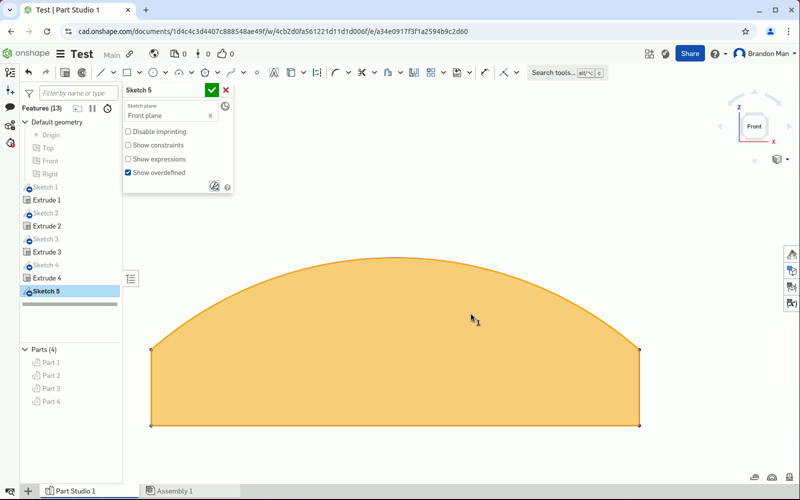
scroll(-6)
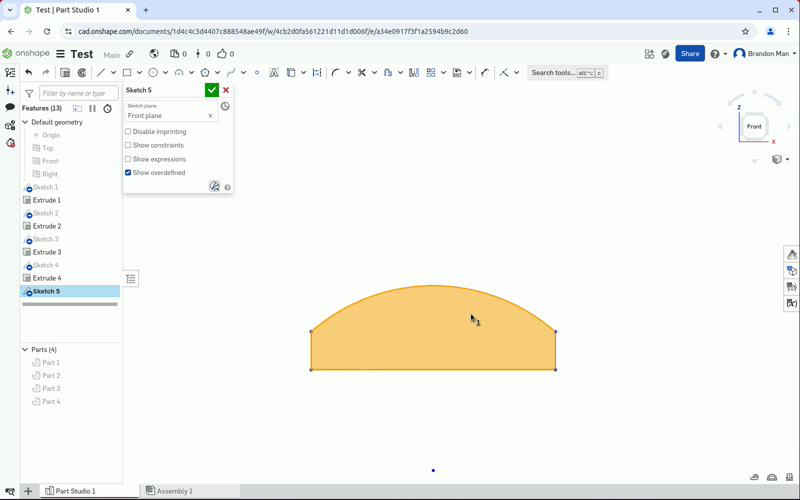
scroll(-6)
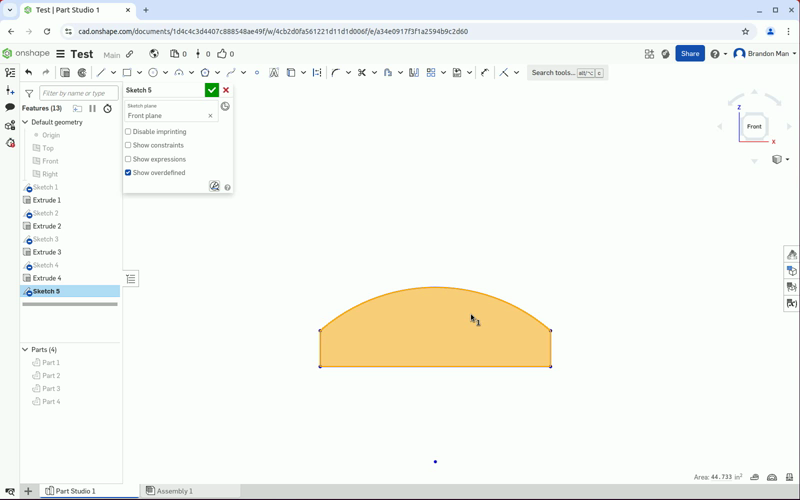
scroll(-6)
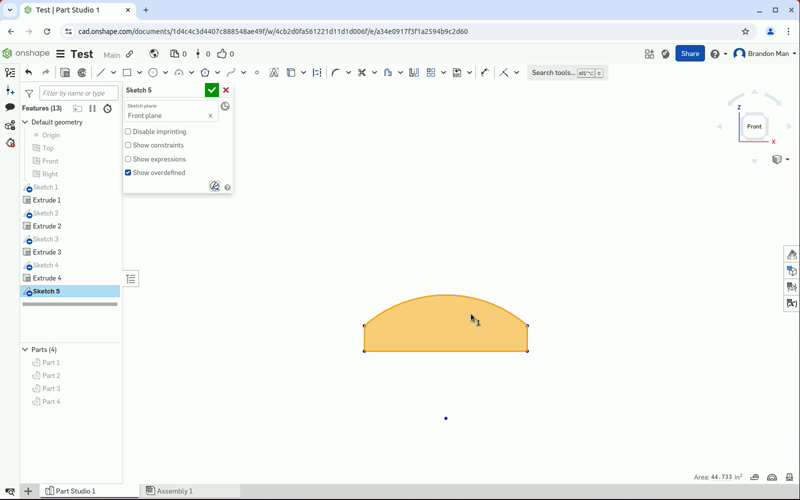
scroll(-6)
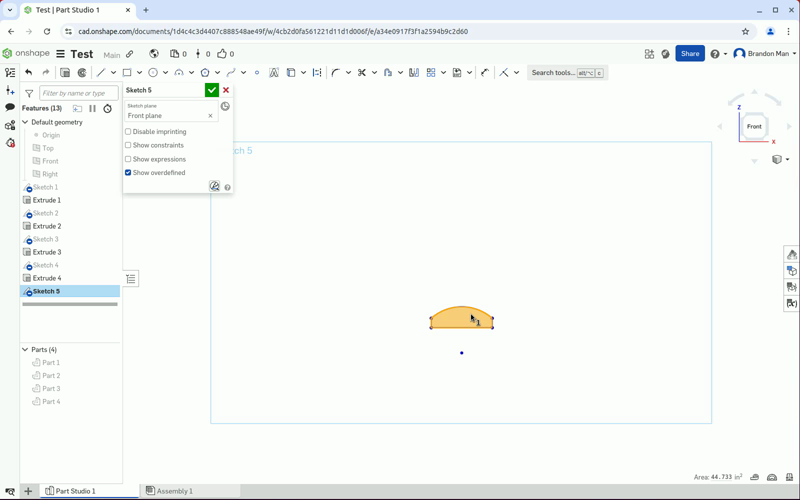
mouse_move(73, 352)
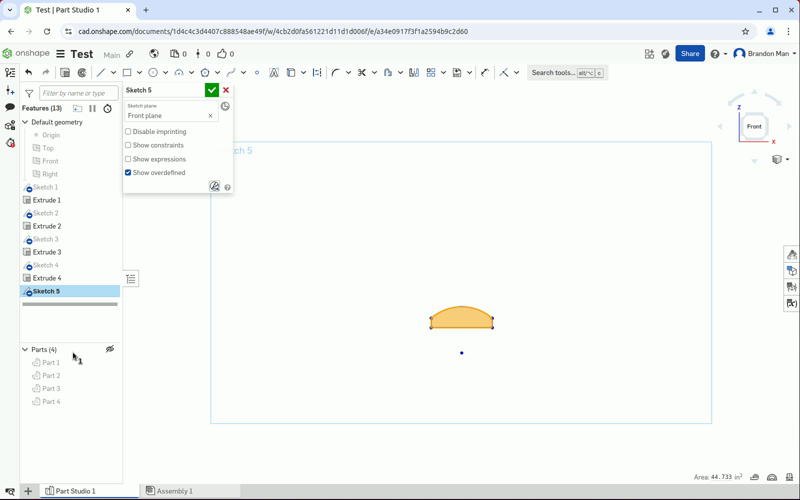
key(shift+y)
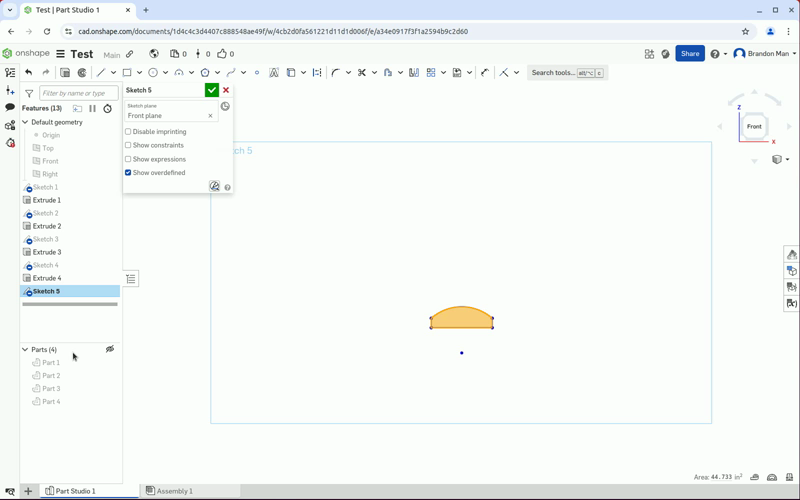
key(shift+e)
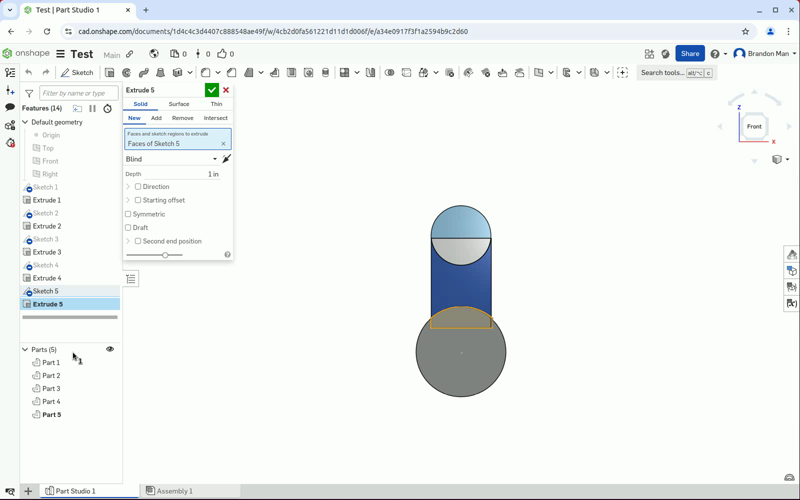
mouse_move(143, 106)
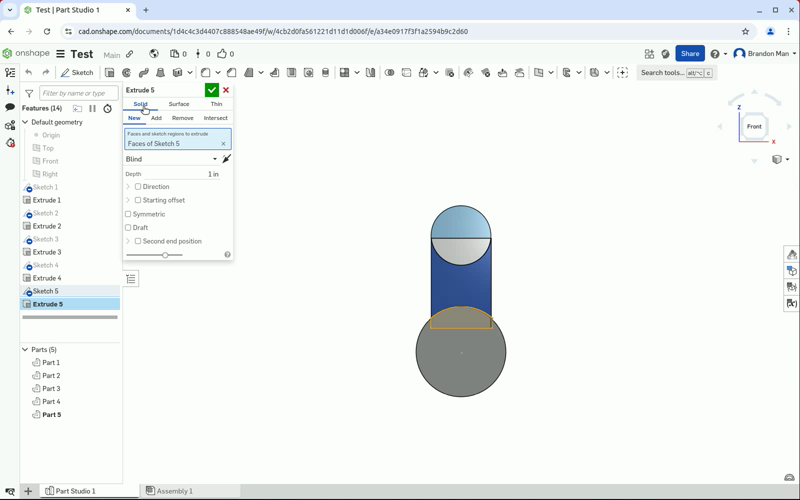
click(143, 106)
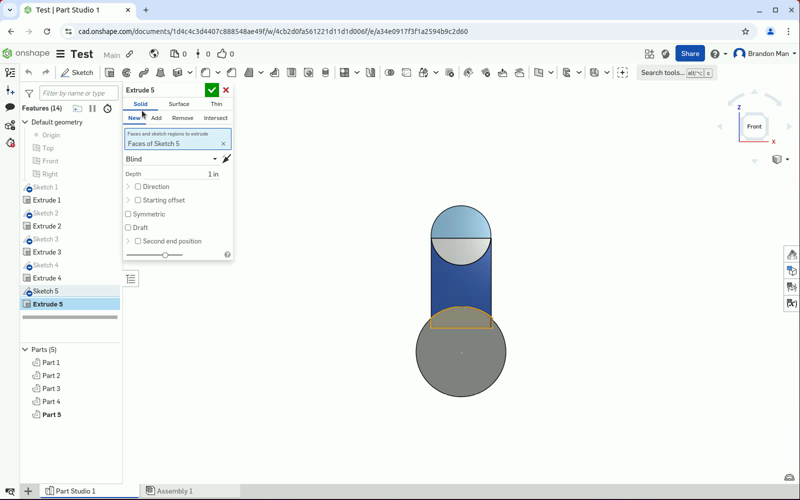
mouse_move(137, 120)
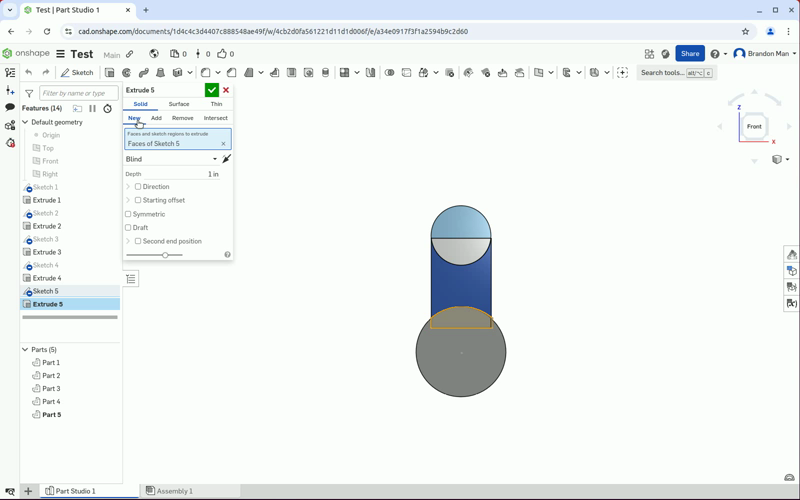
click(137, 120)
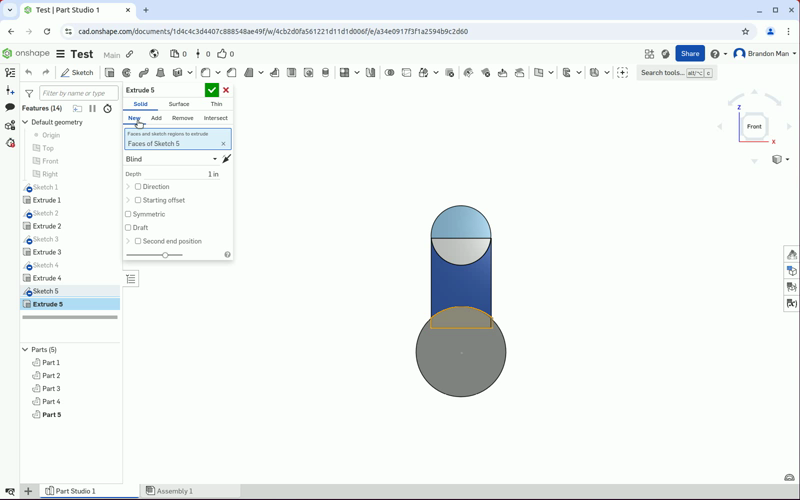
key(tab, 4)
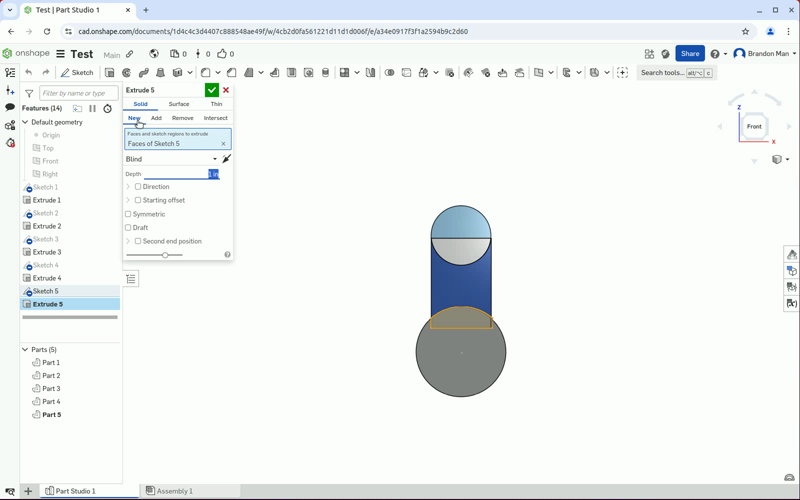
text(6.018)
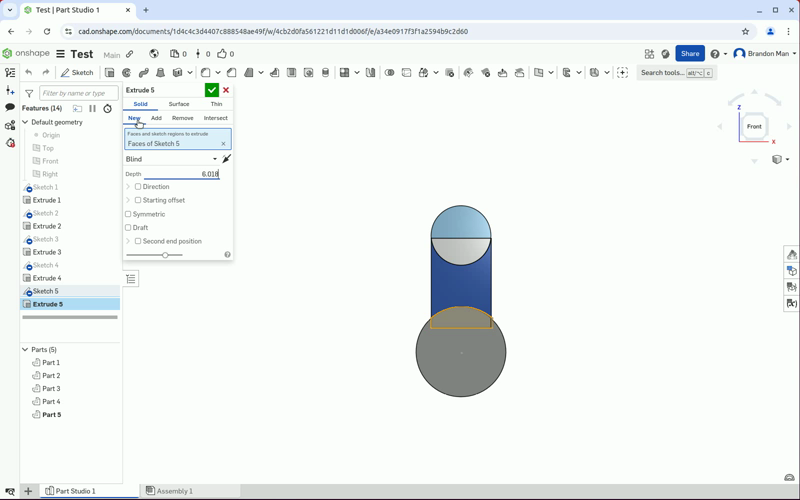
key(enter)
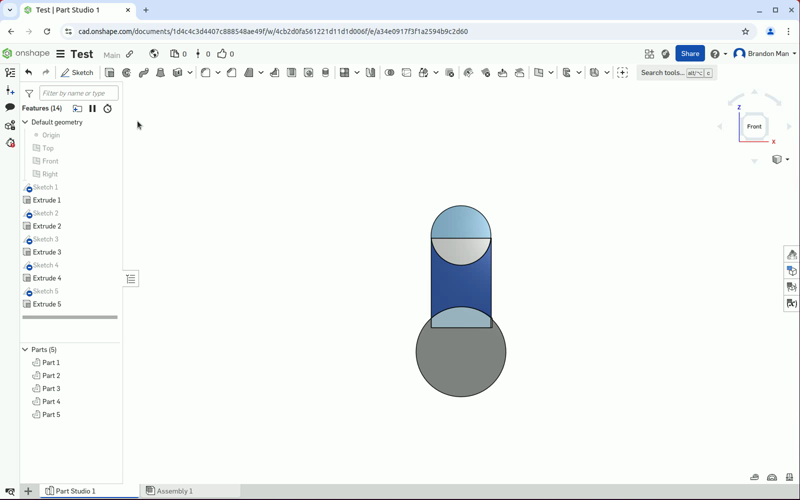
key(shift+h)
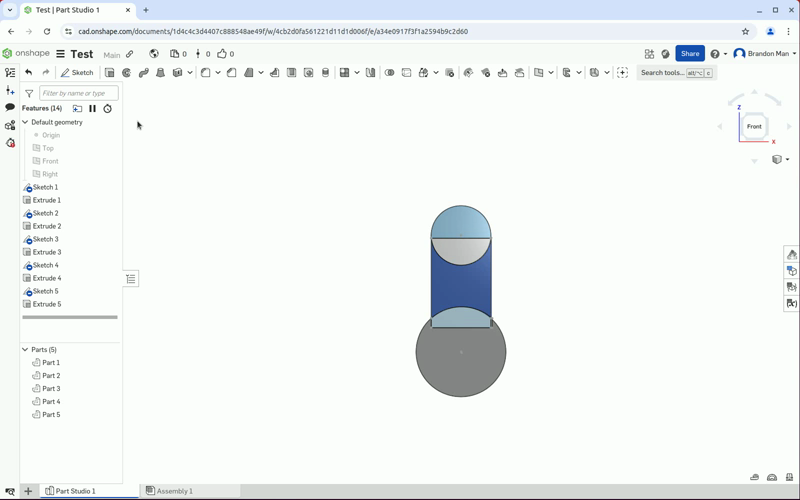
key(shift+h)
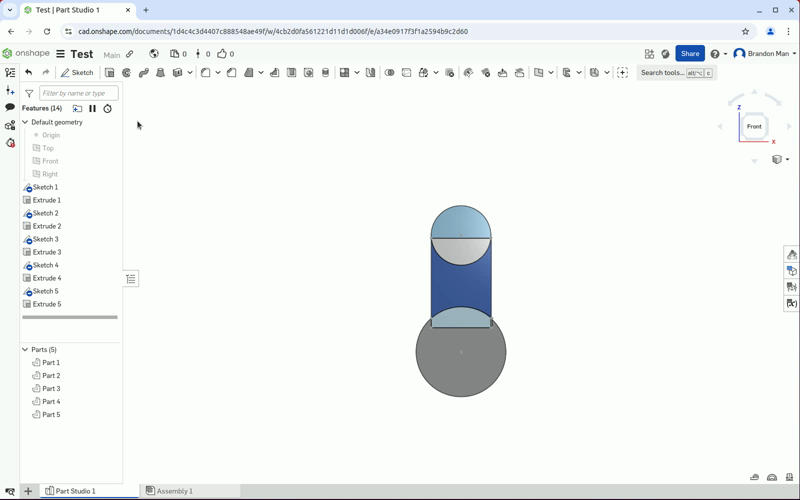
key(shift+7)
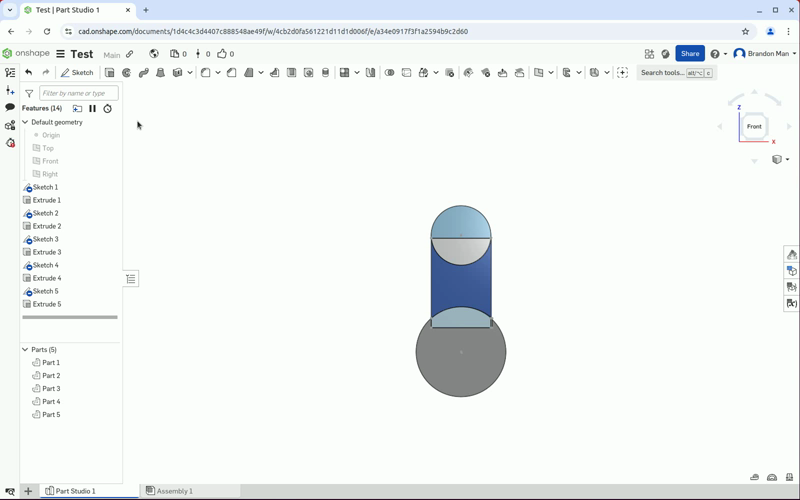
key(left, 2)
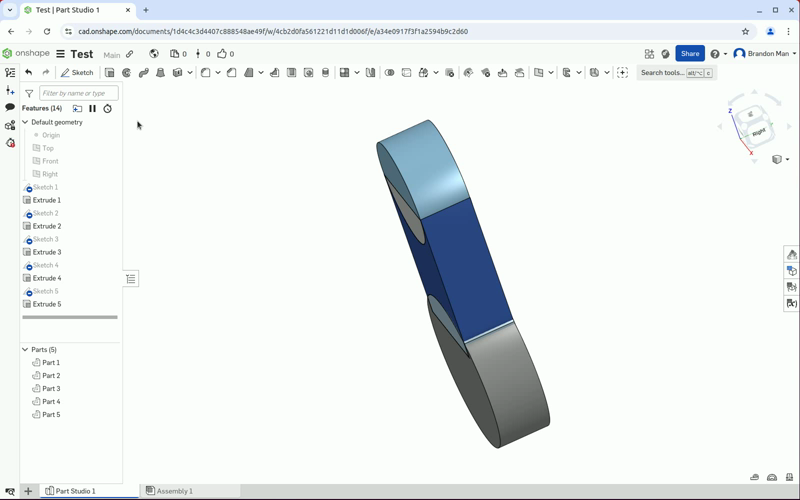
key(down, 2)
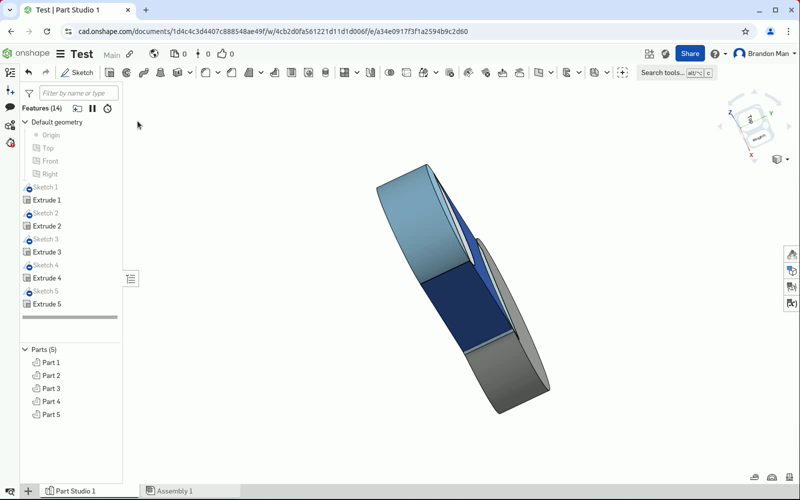
key(up, 2)
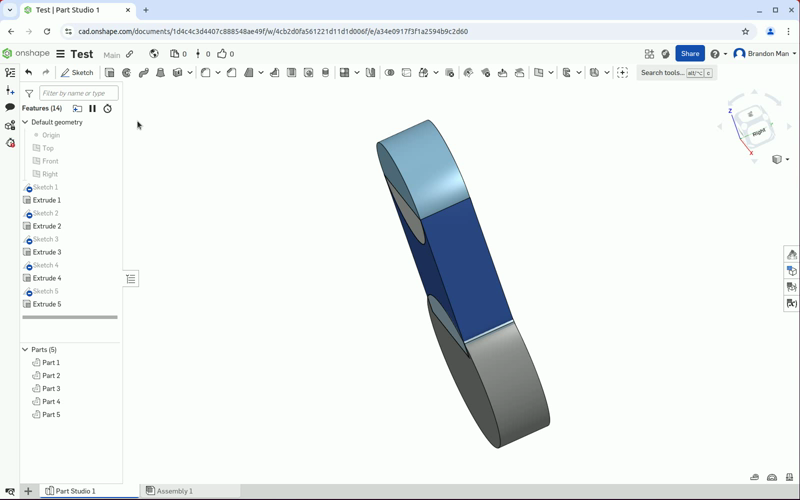
key(right, 2)
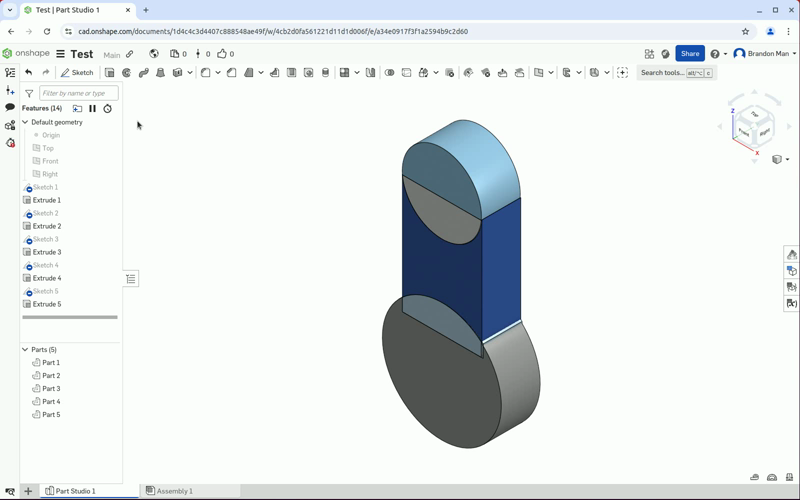
mouse_move(73, 189)
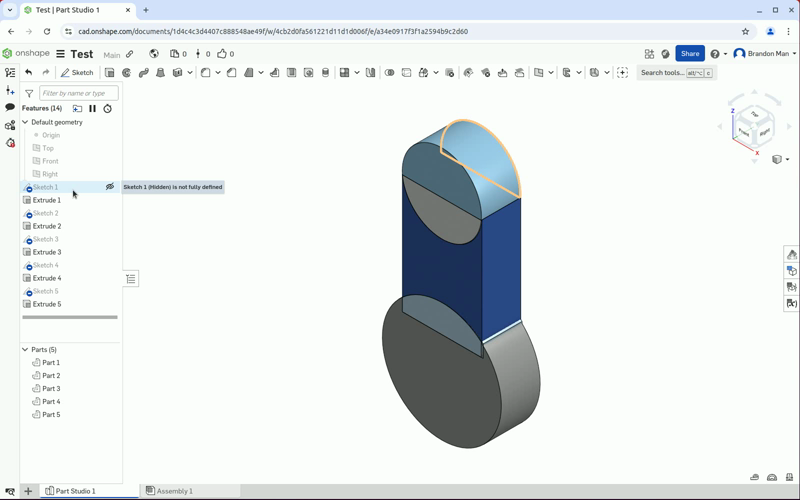
click(73, 189)